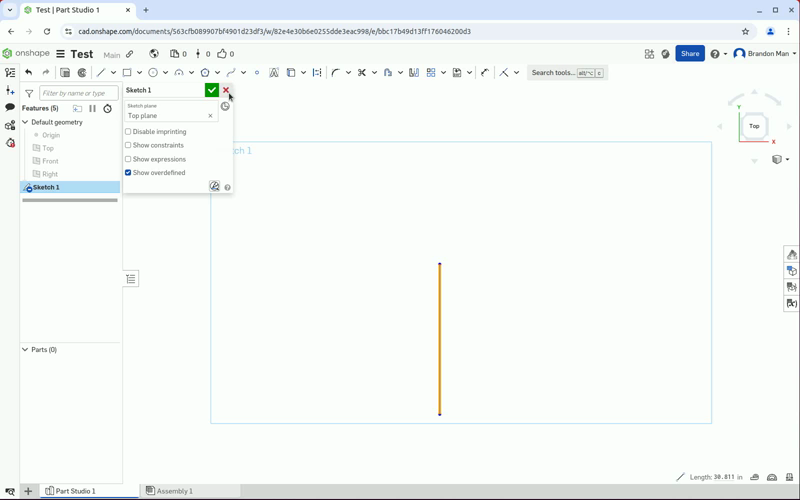
key(shift+h)
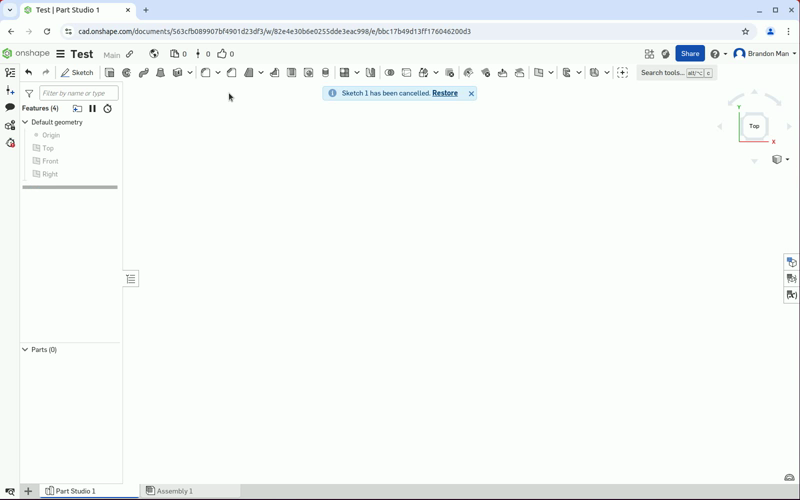
mouse_move(73, 352)
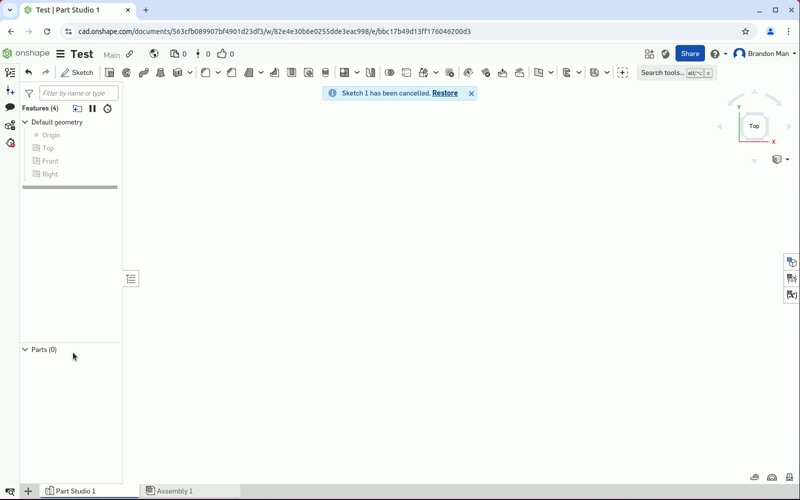
key(y)
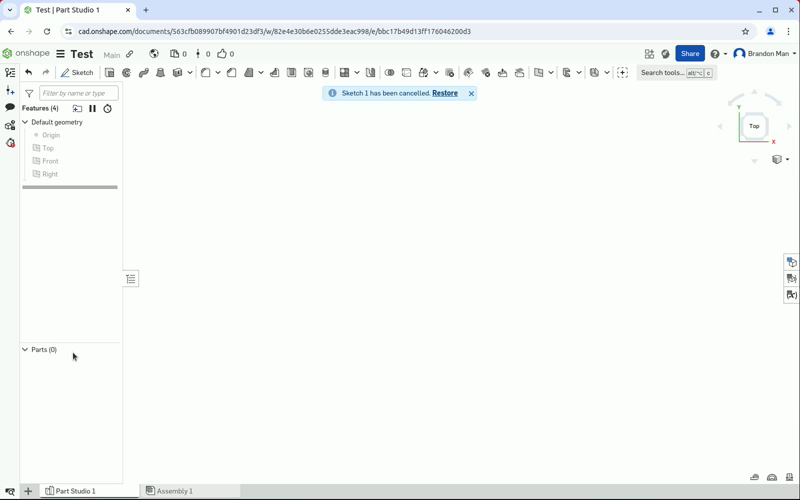
key(shift+p)
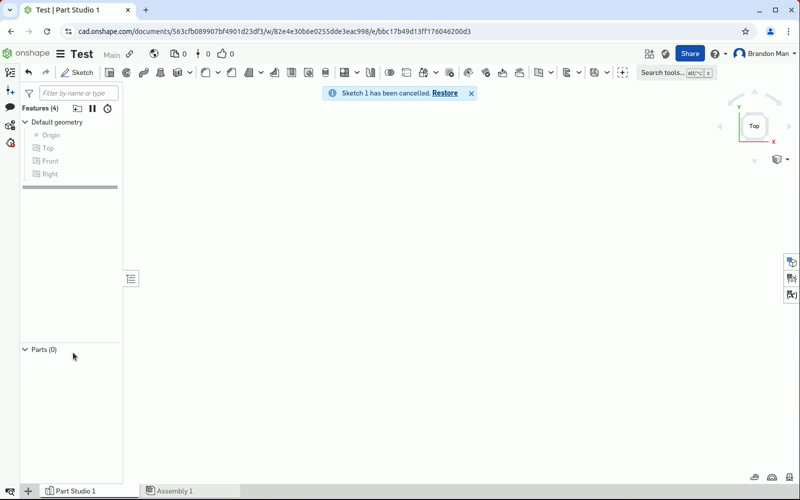
key(space)
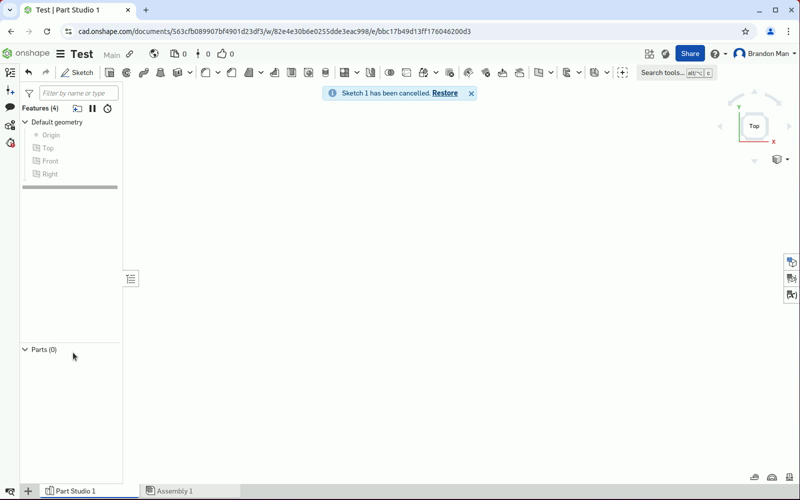
key_down(shift)
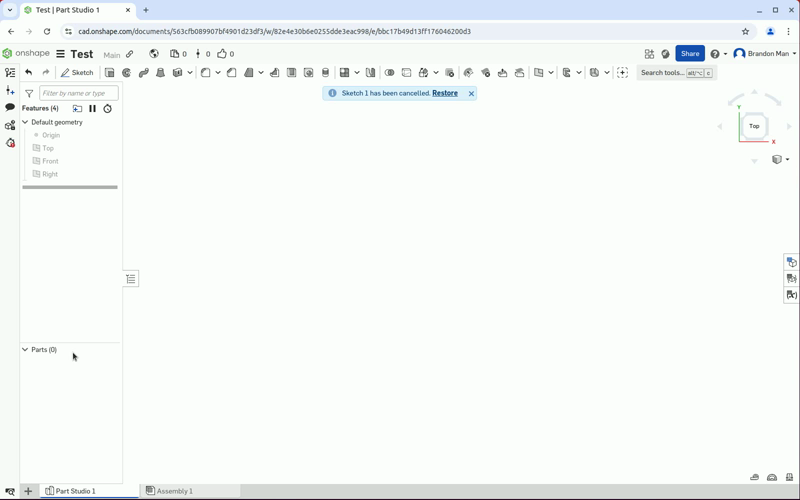
key(up)
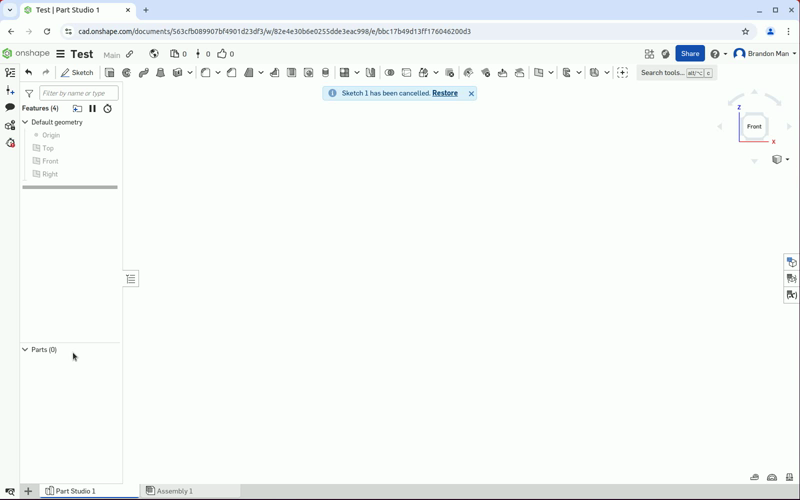
key_up(shift)
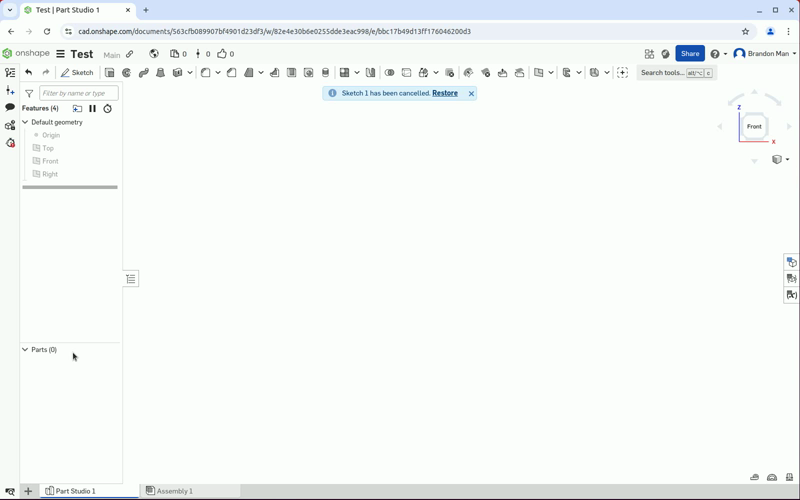
mouse_move(73, 352)
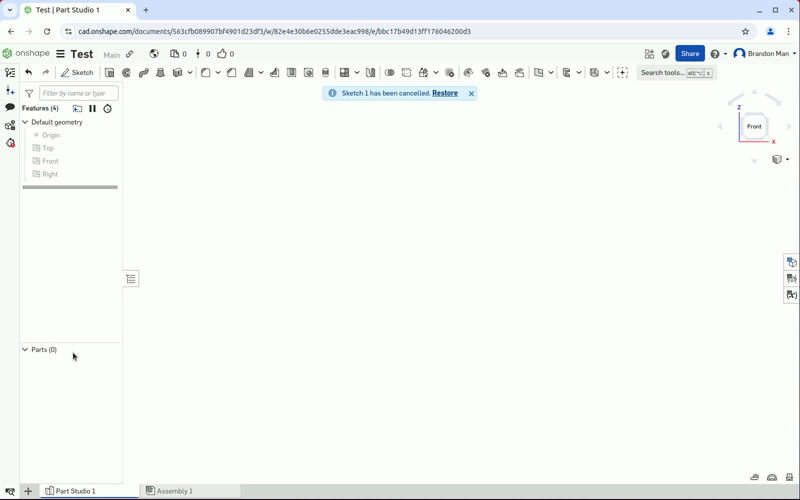
key(shift+y)
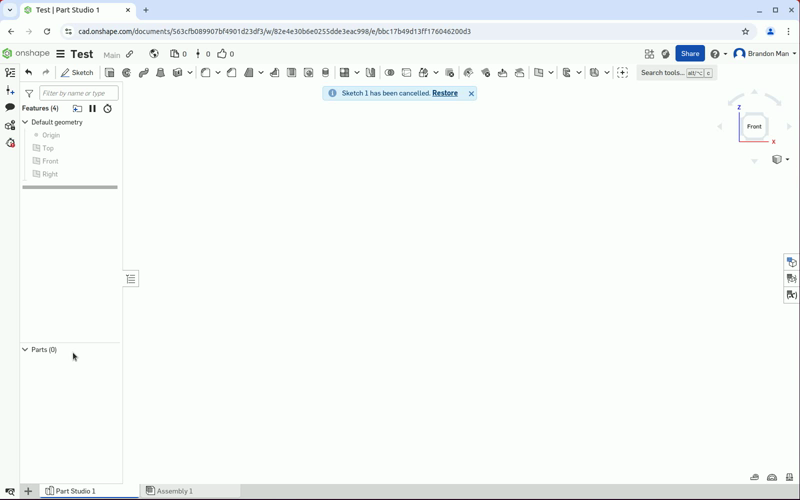
key(shift+s)
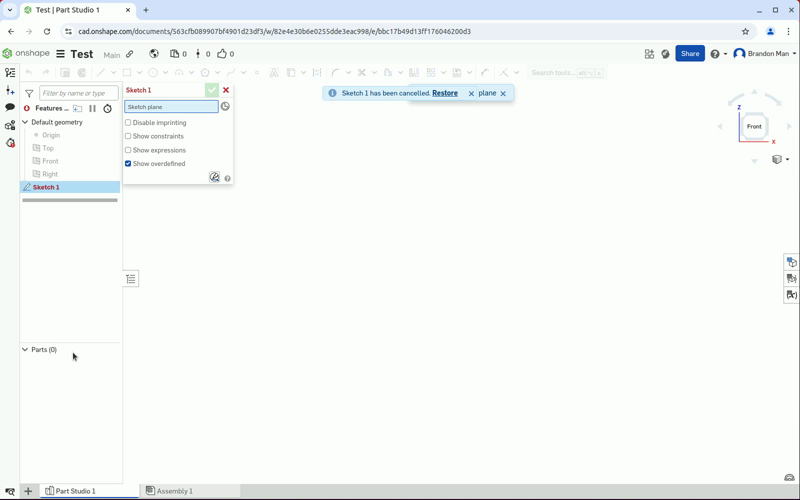
mouse_move(73, 163)
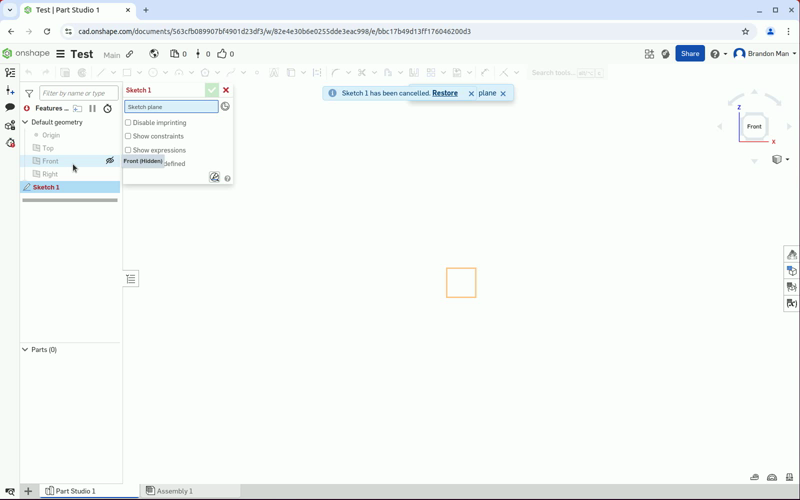
click(73, 163)
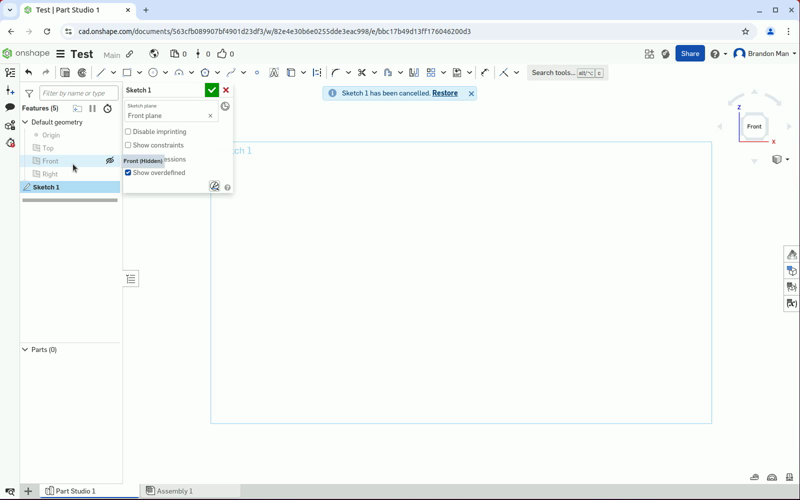
mouse_move(73, 352)
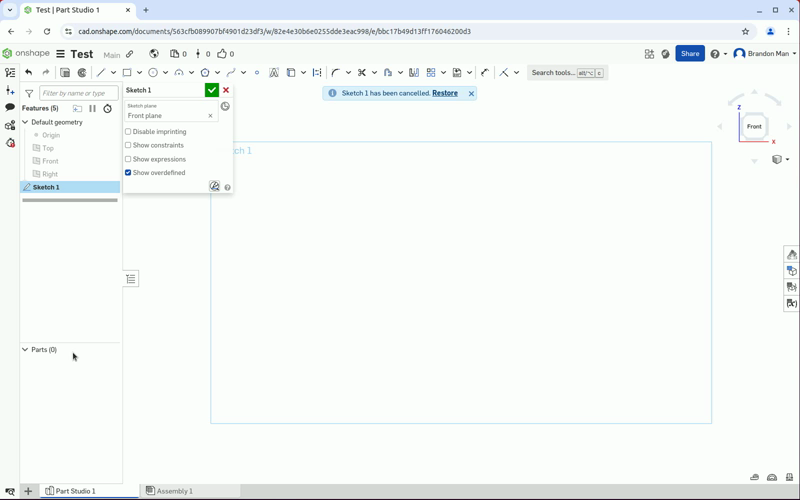
key(y)
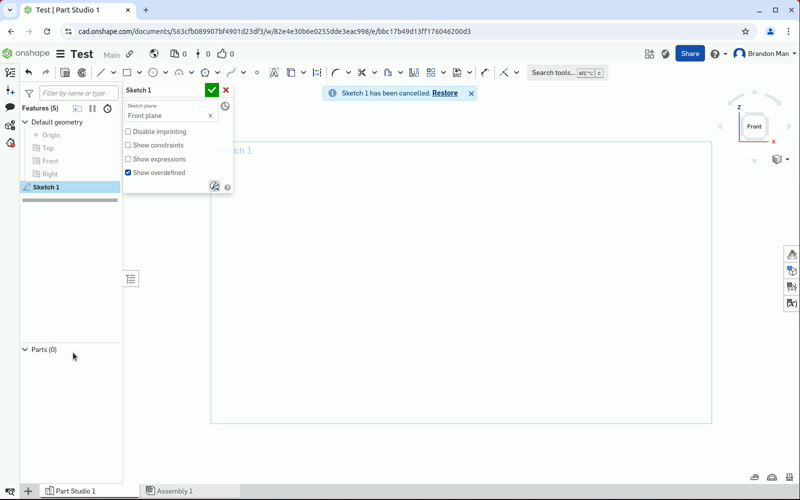
key(l)
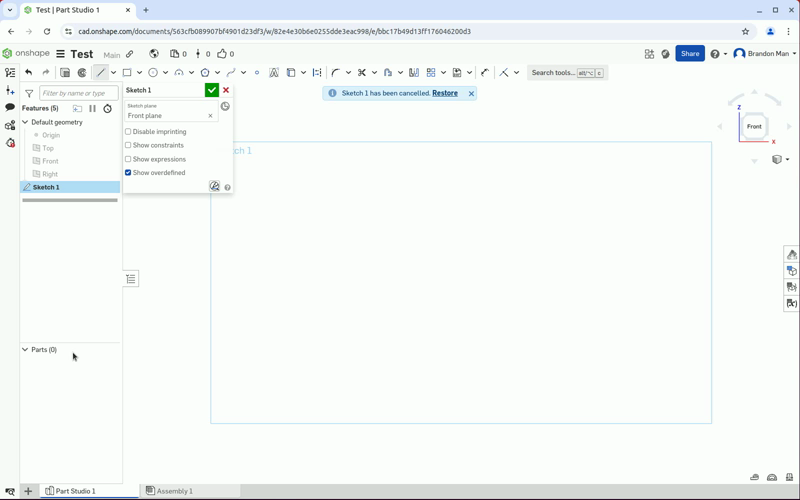
key_down(shift)
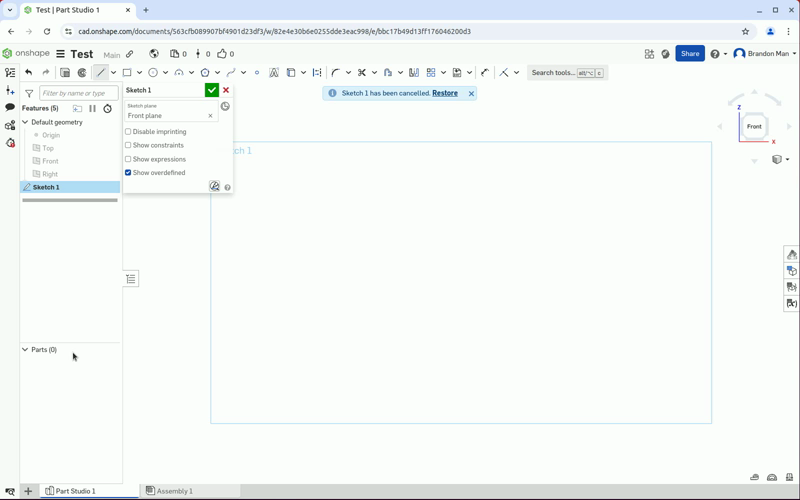
mouse_move(460, 282)
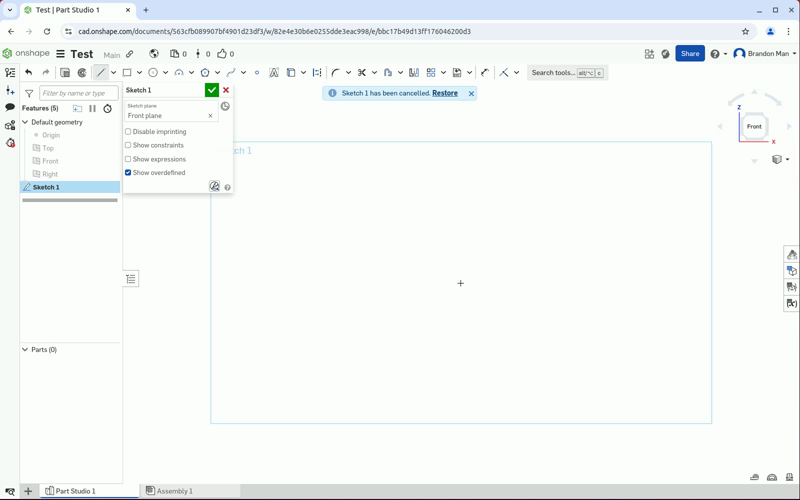
click(460, 282)
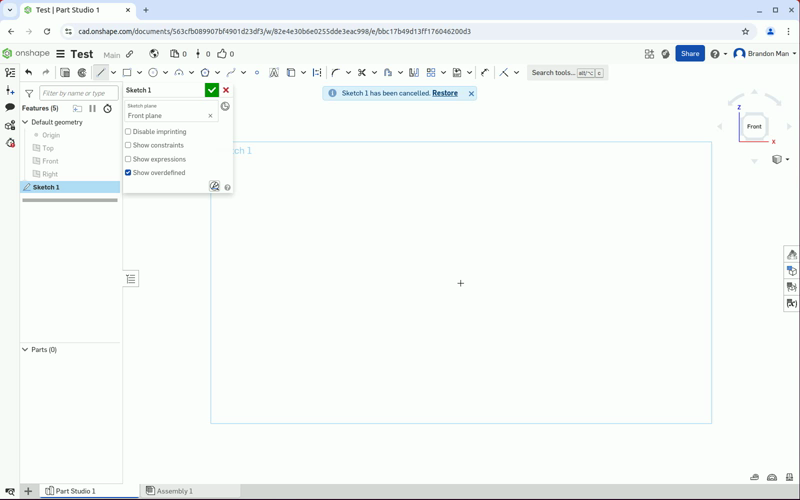
key_up(shift)
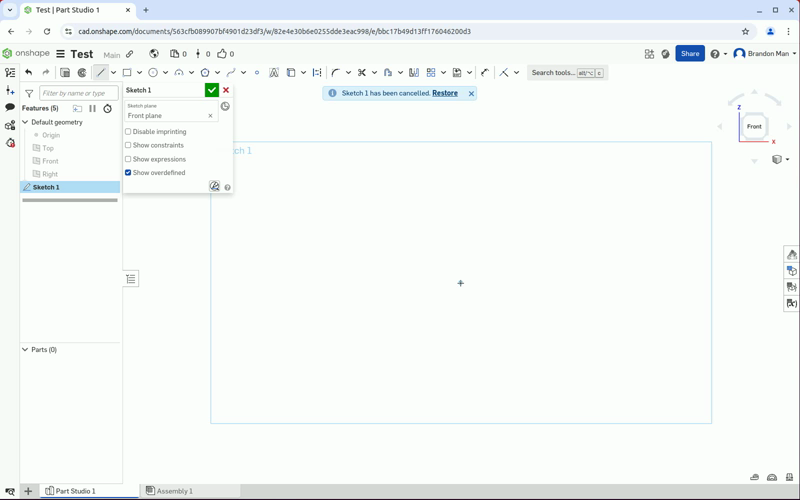
key_down(shift)
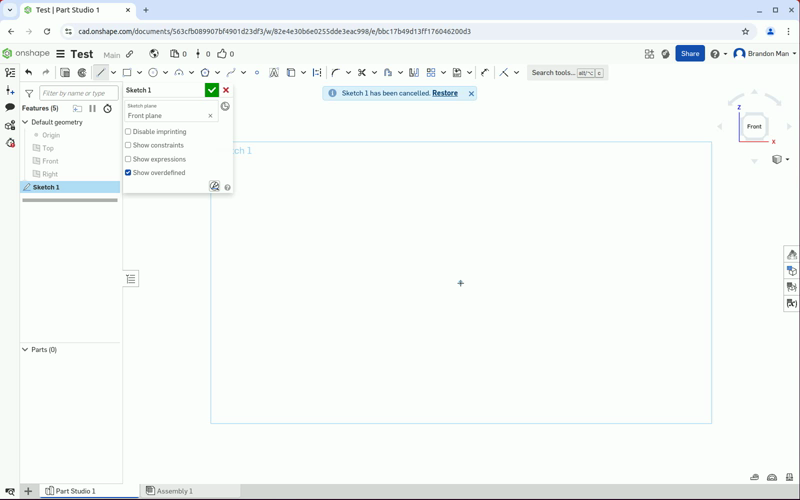
mouse_move(490, 282)
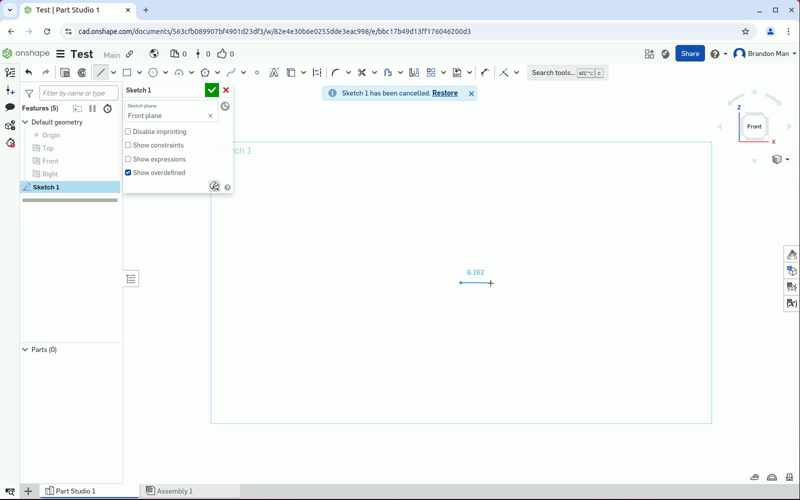
mouse_move(498, 282)
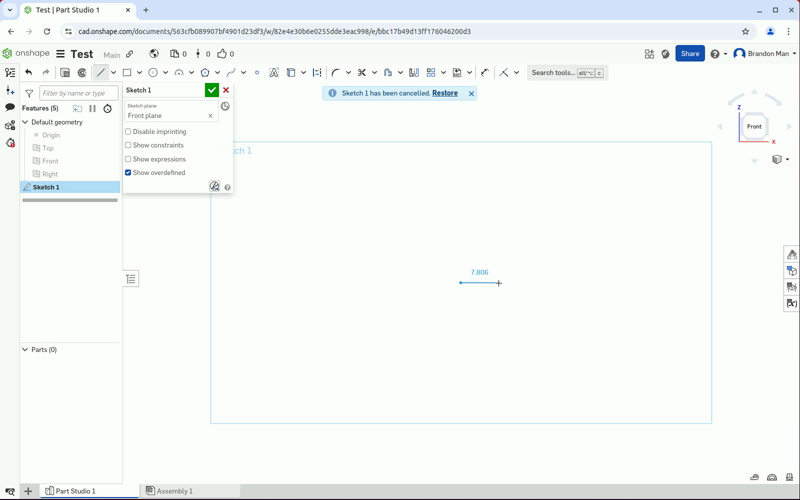
click(498, 282)
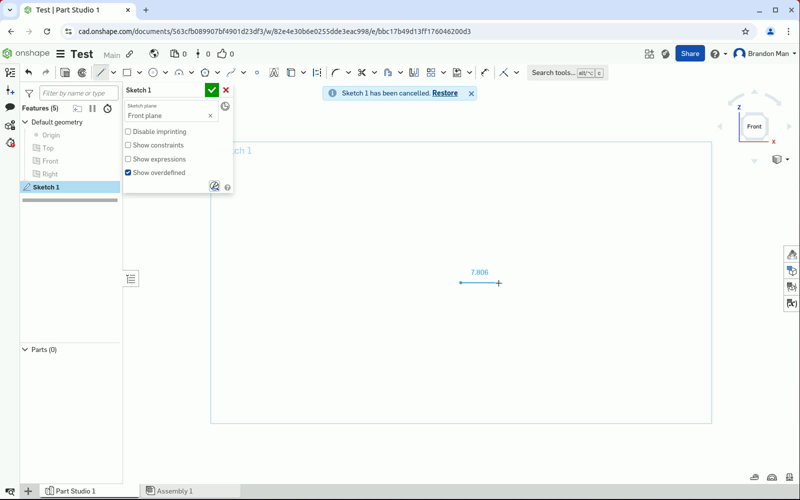
key_up(shift)
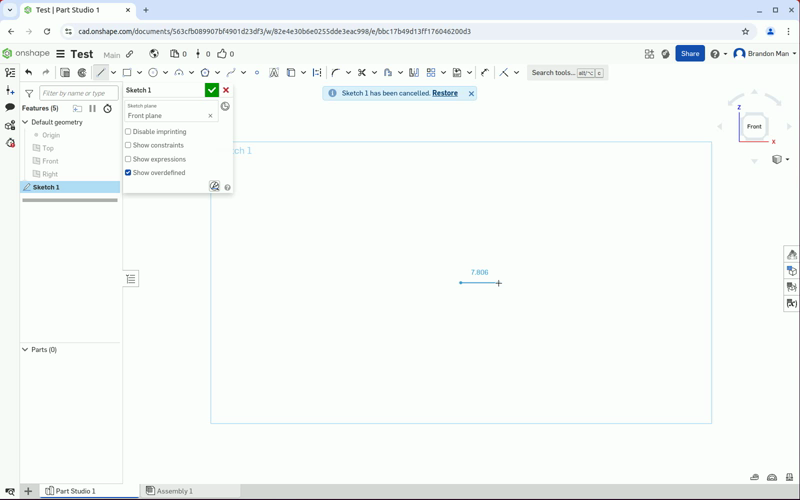
key_down(shift)
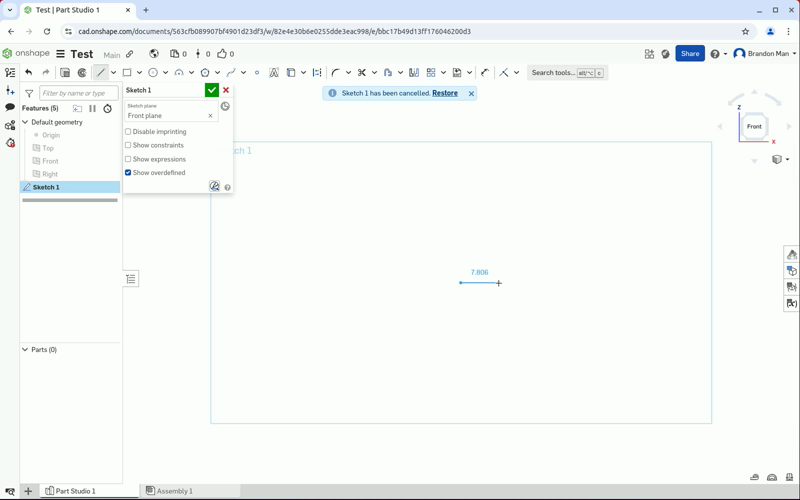
mouse_move(528, 282)
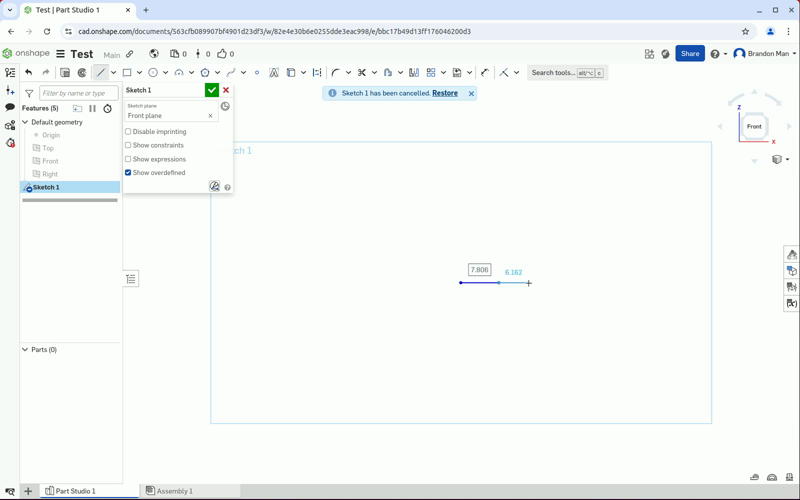
mouse_move(498, 264)
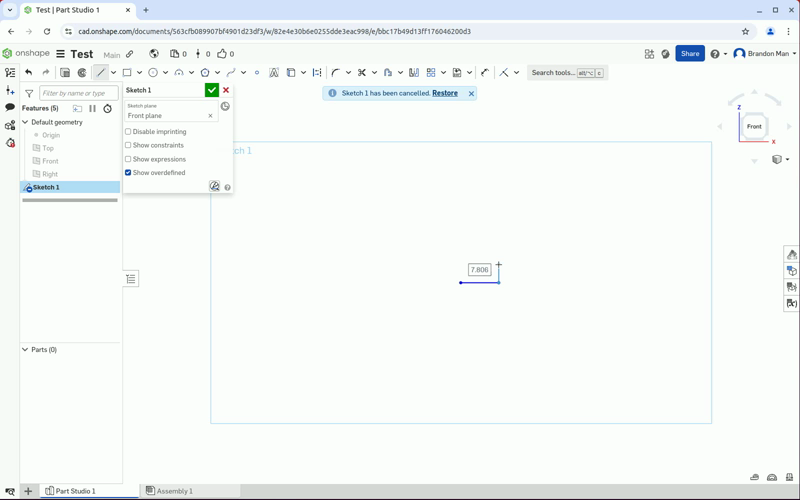
click(498, 264)
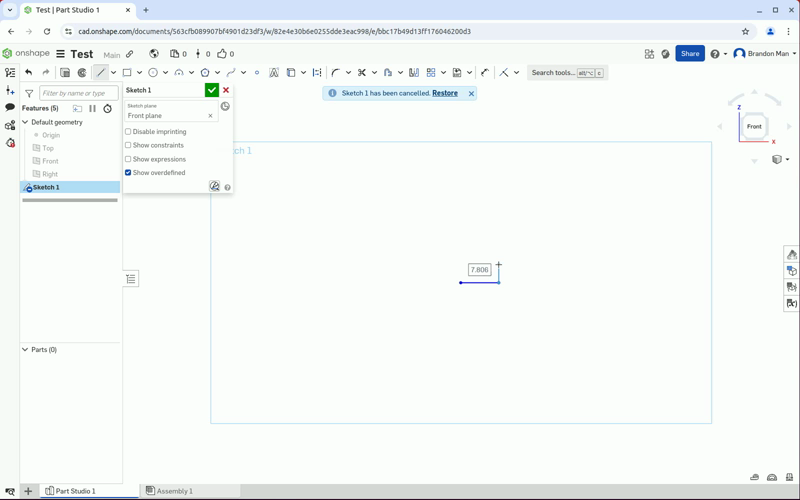
key_up(shift)
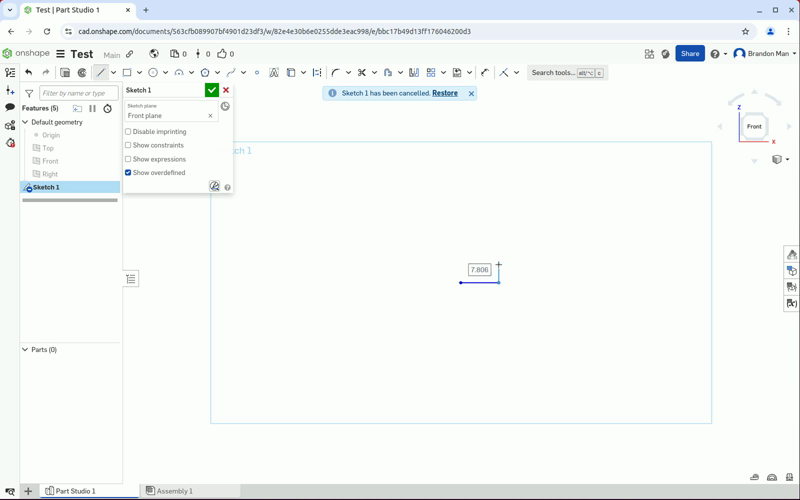
key_down(shift)
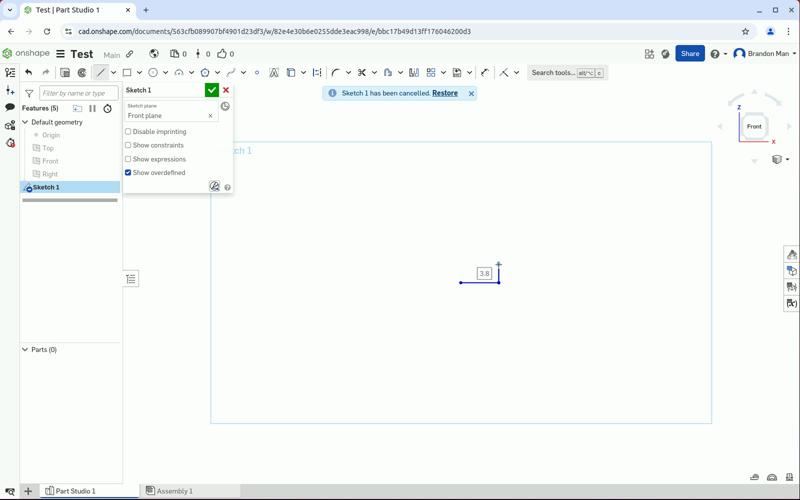
mouse_move(528, 264)
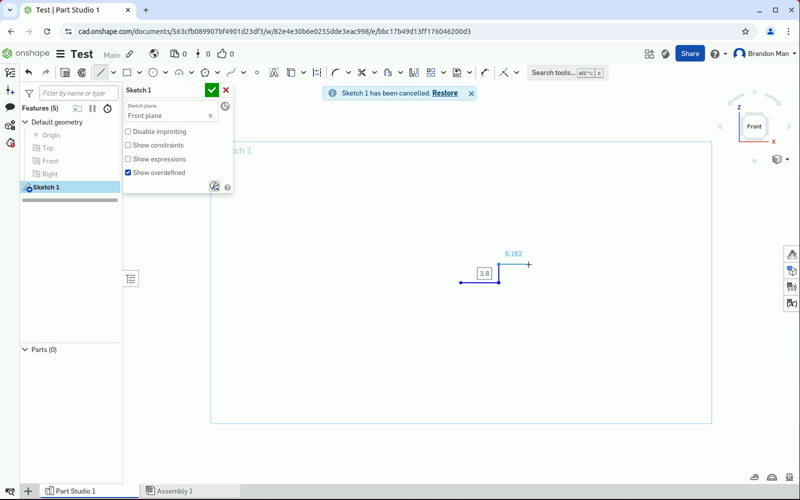
mouse_move(535, 264)
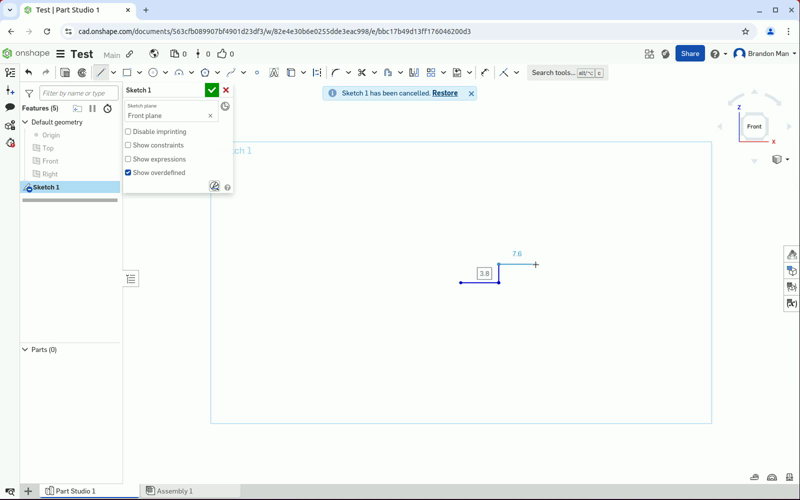
click(535, 264)
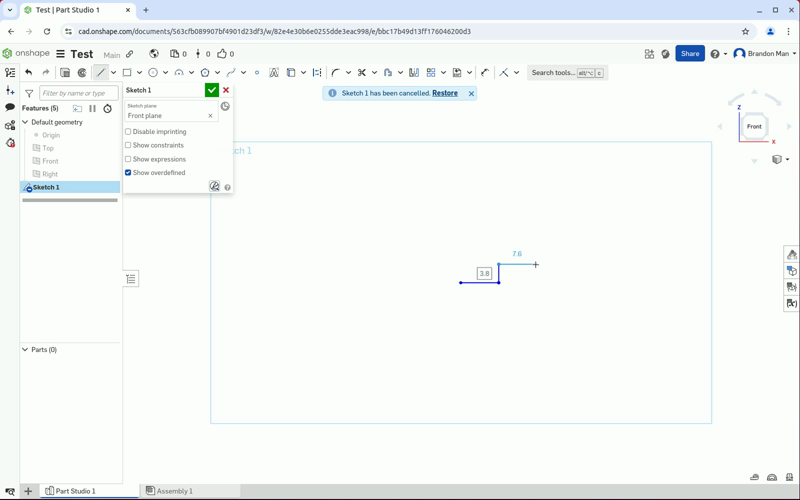
key_up(shift)
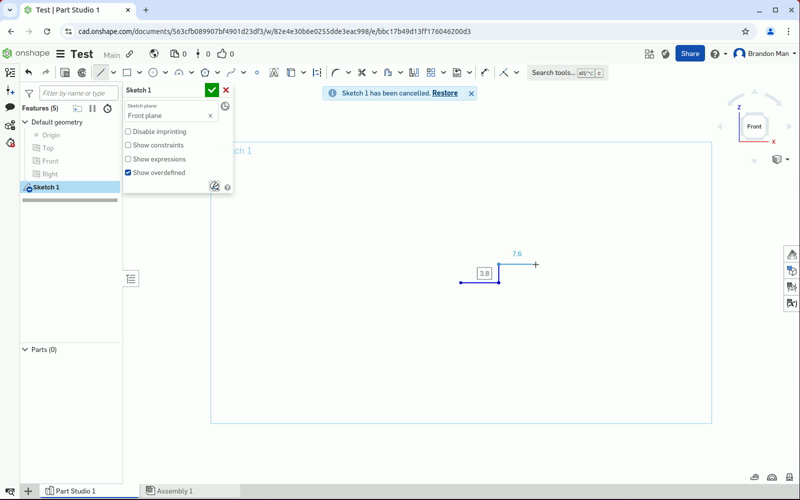
key_down(shift)
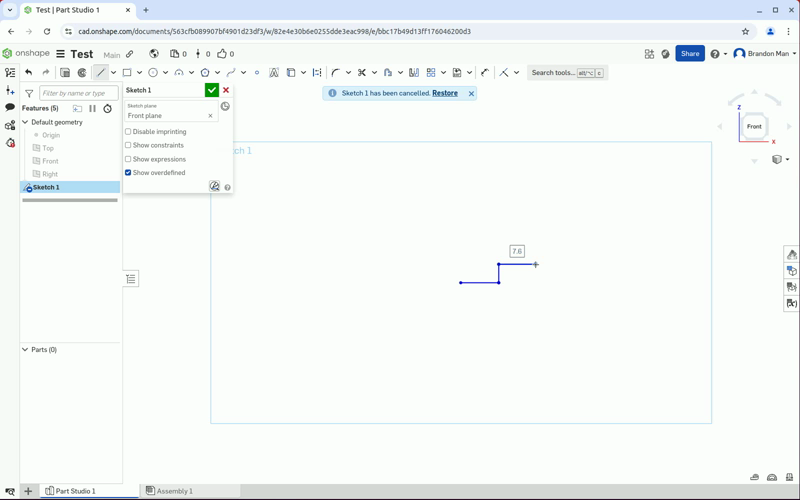
mouse_move(565, 264)
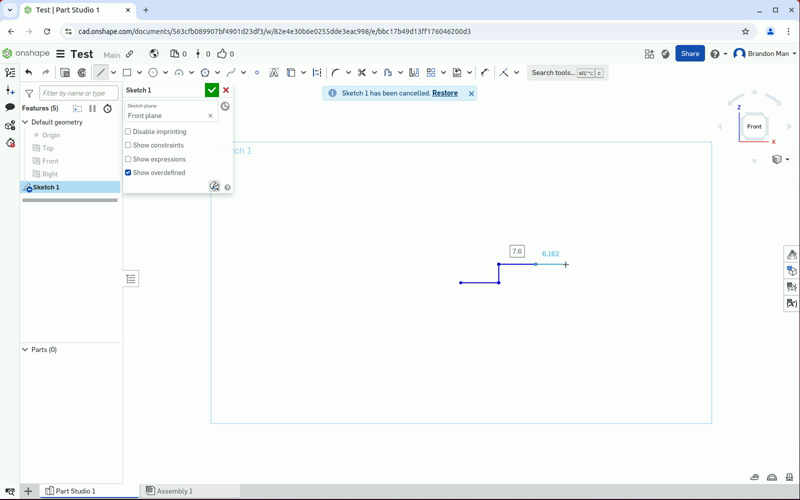
mouse_move(535, 282)
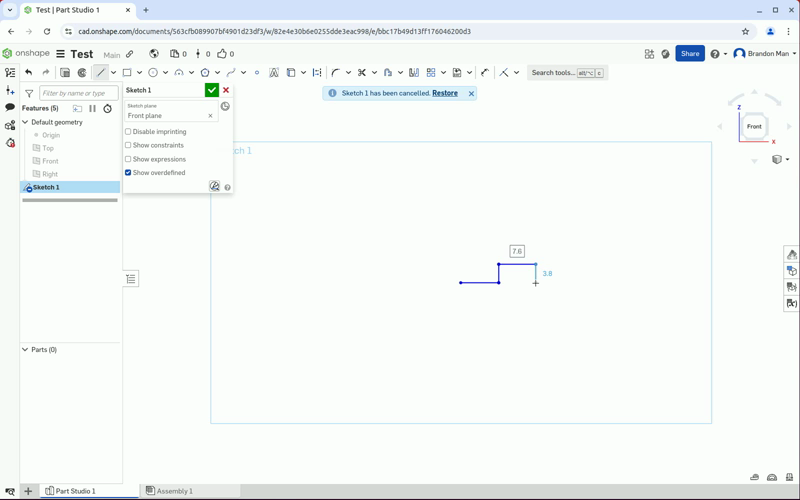
click(535, 282)
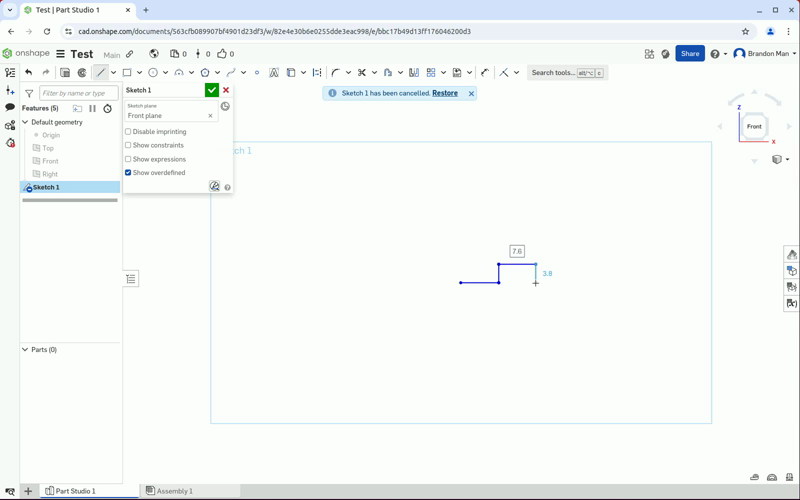
key_up(shift)
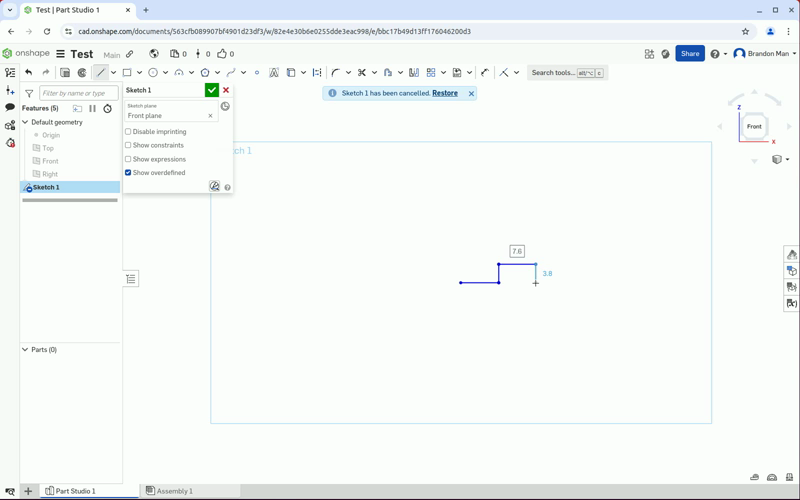
key_down(shift)
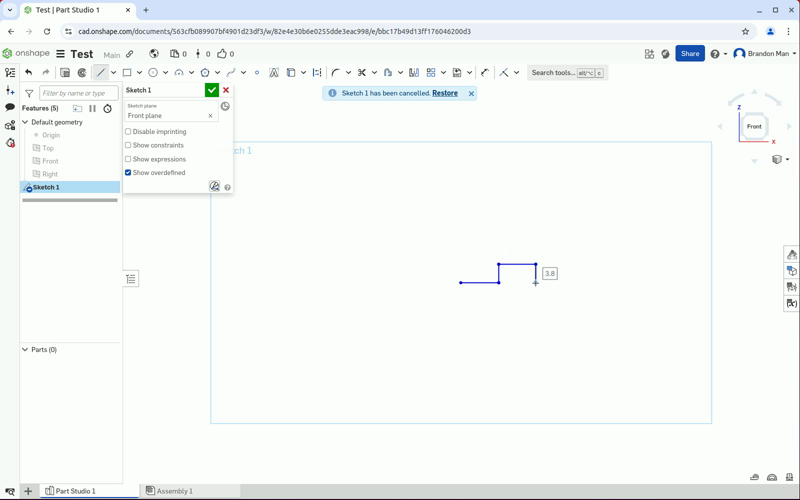
mouse_move(565, 282)
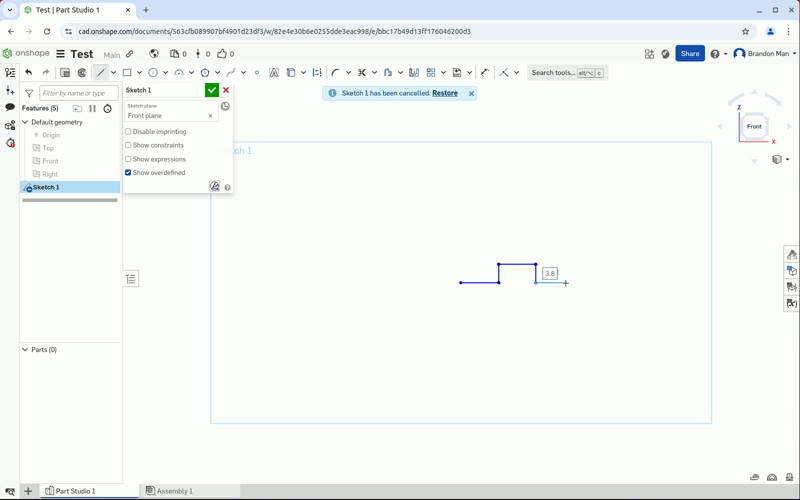
mouse_move(573, 282)
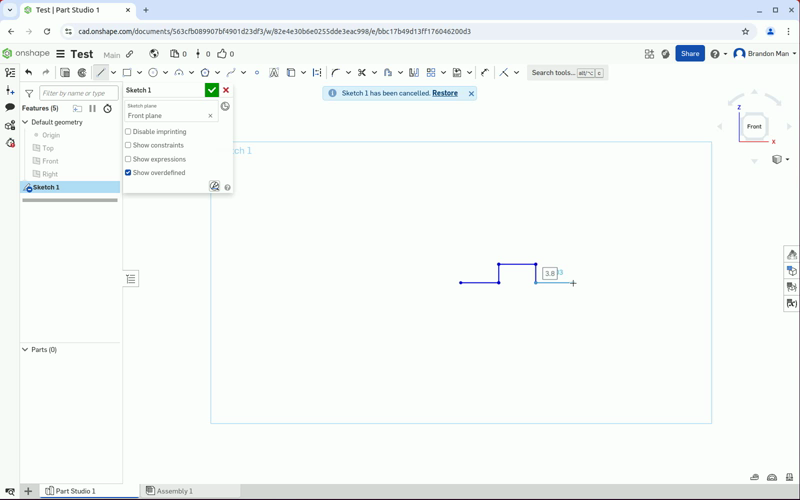
click(573, 282)
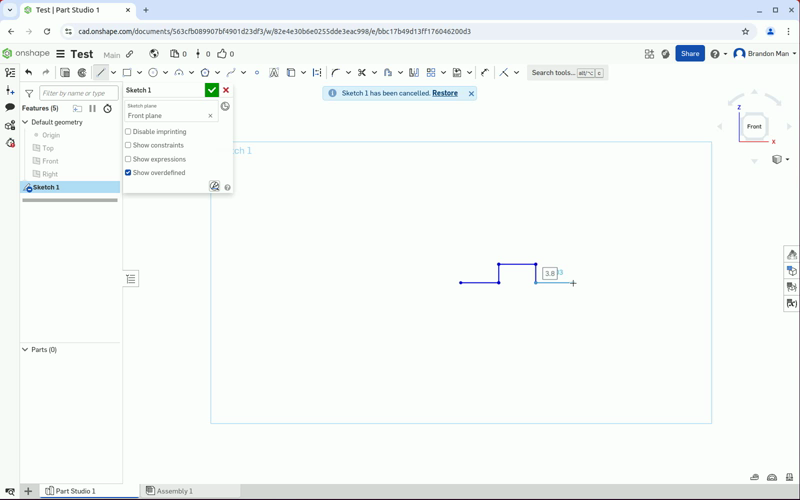
key_up(shift)
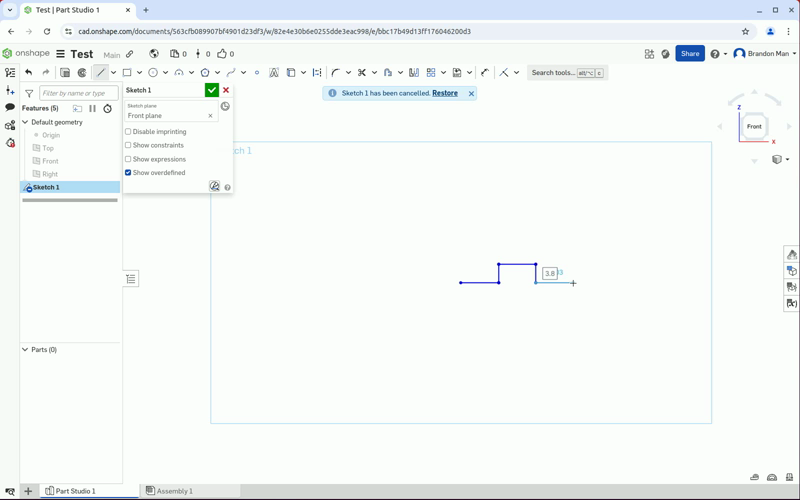
key_down(shift)
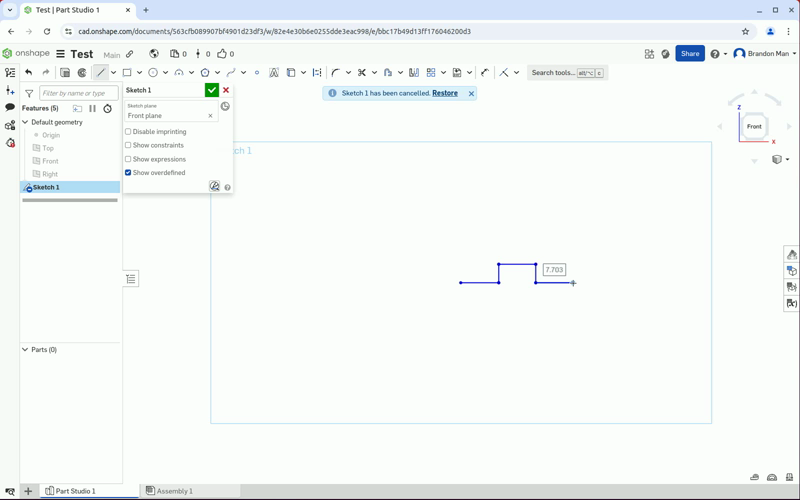
mouse_move(573, 208)
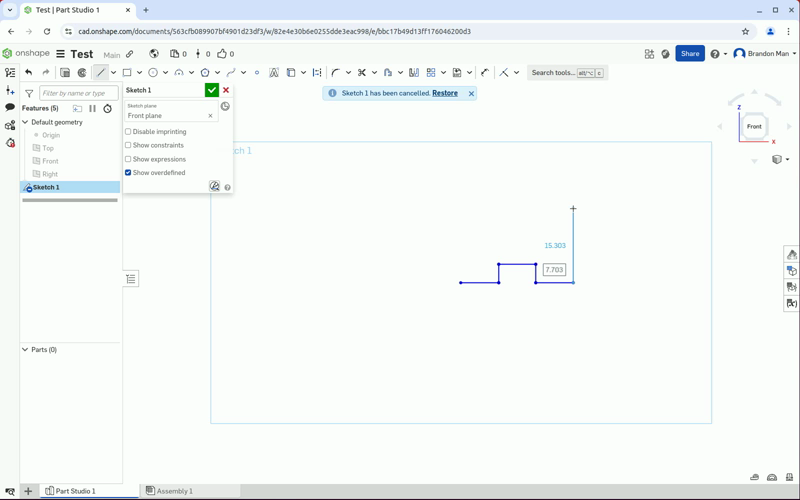
click(573, 208)
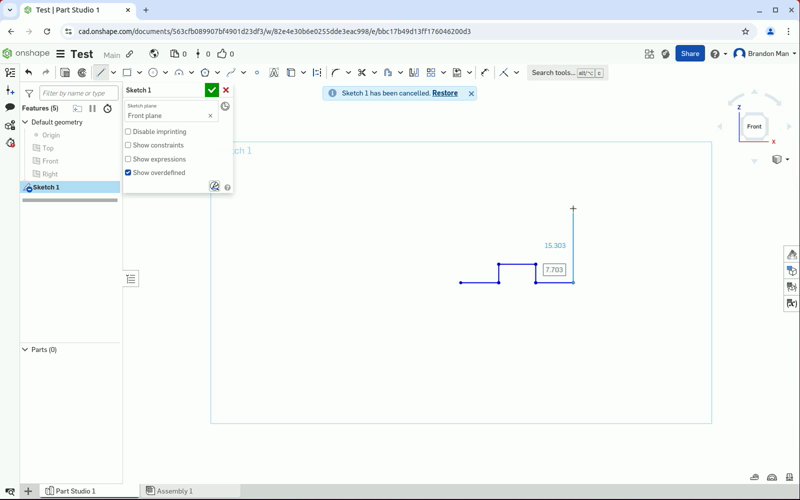
key_up(shift)
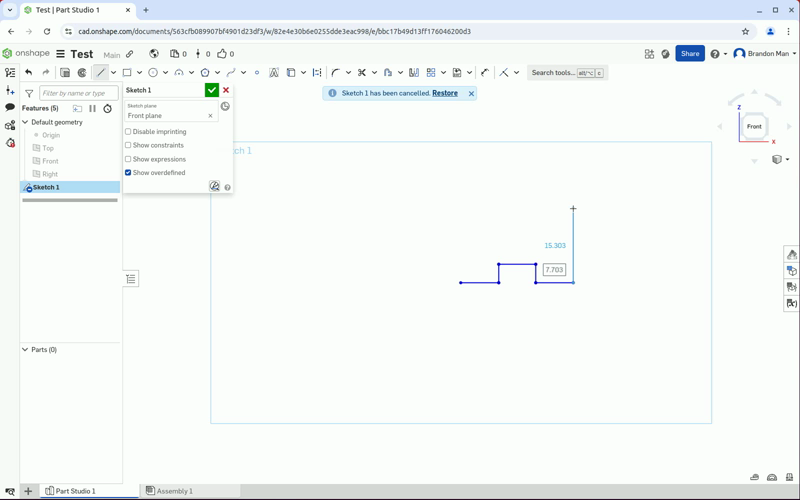
key_down(shift)
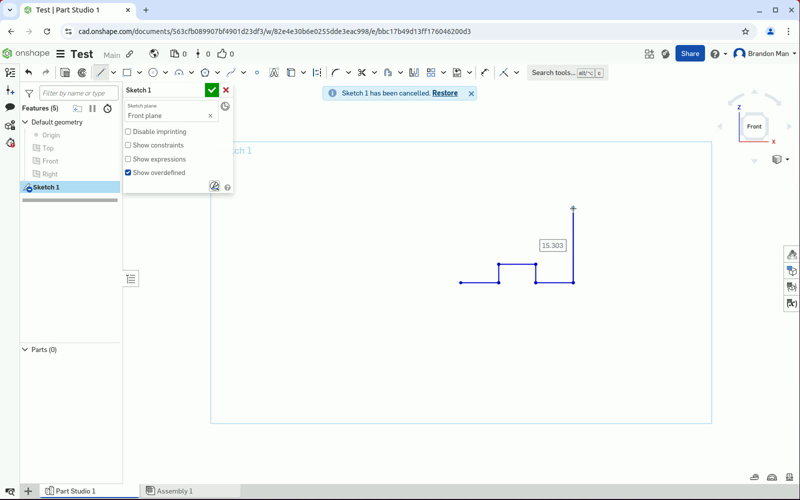
mouse_move(460, 208)
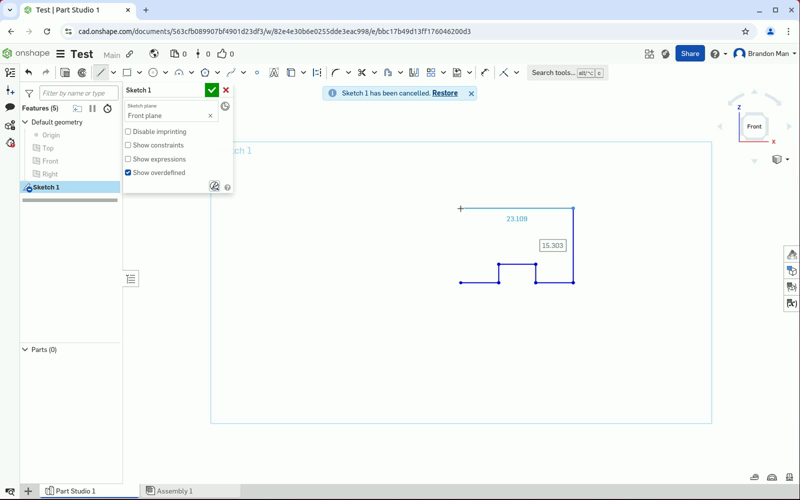
click(460, 208)
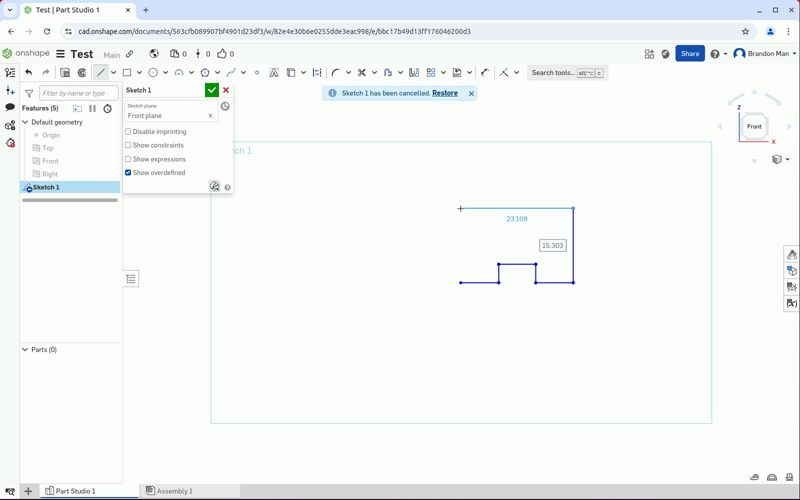
key_up(shift)
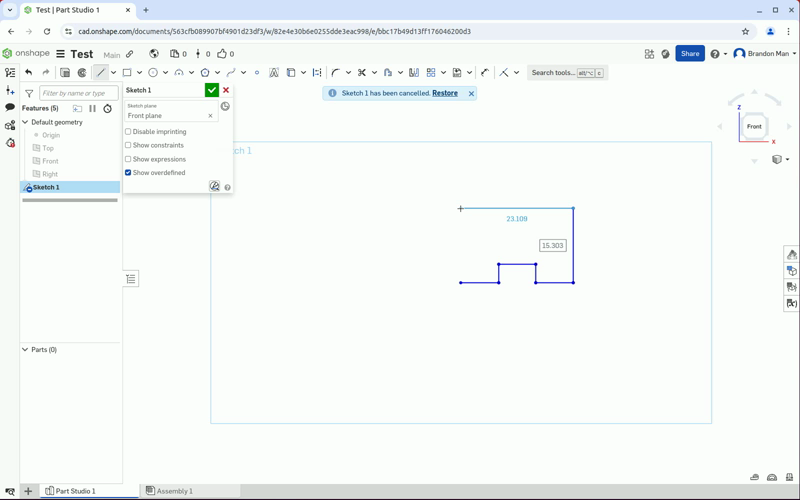
key_down(shift)
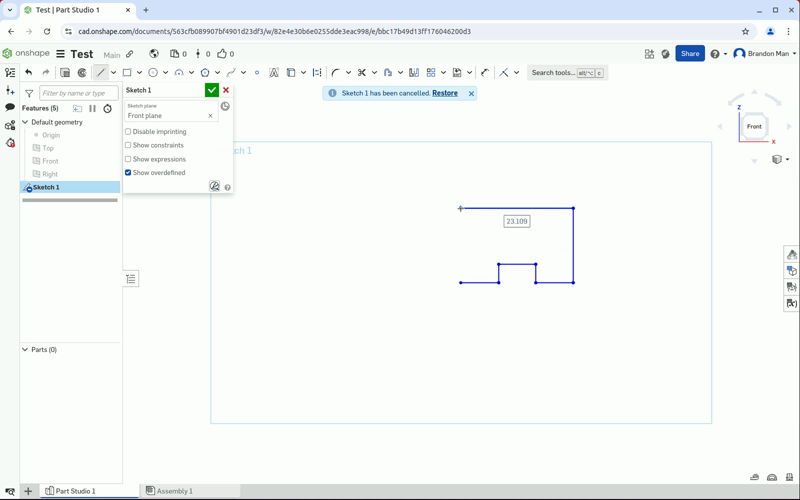
mouse_move(460, 282)
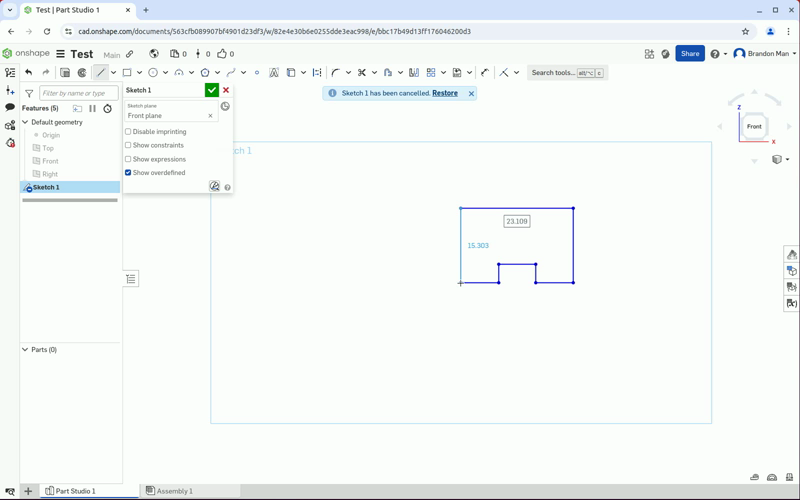
key_up(shift)
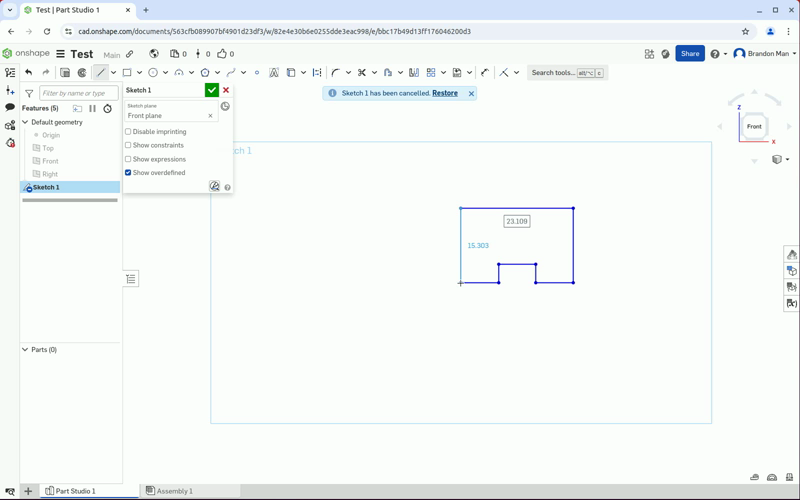
click(460, 282)
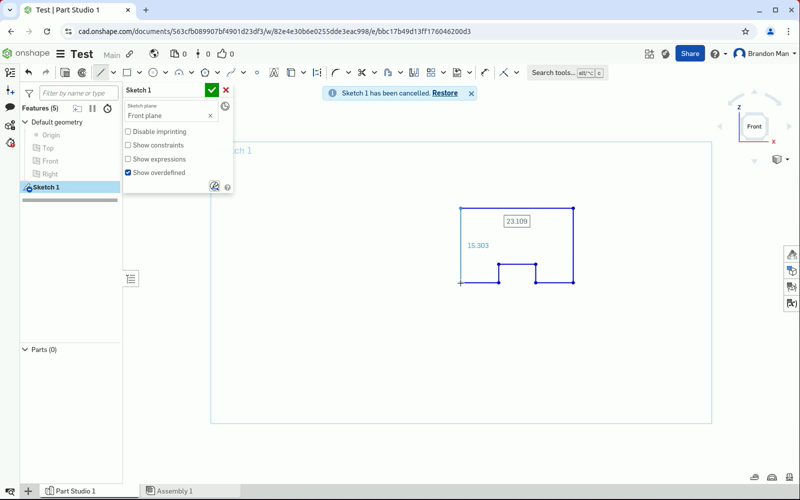
key(esc)
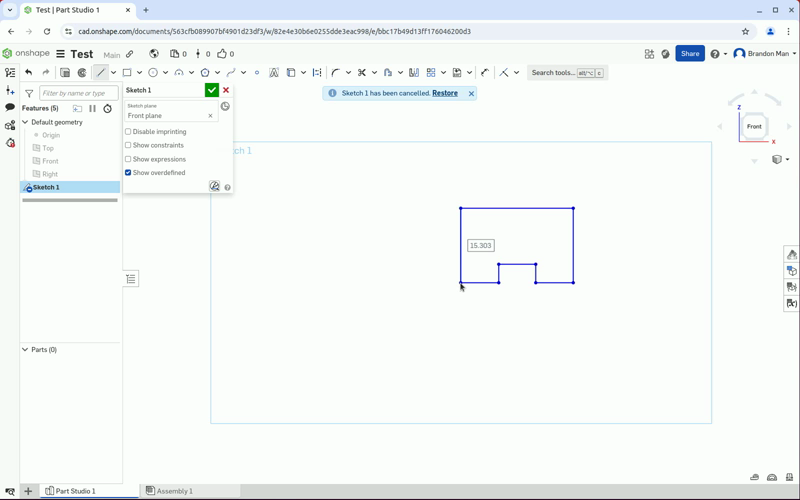
mouse_move(512, 245)
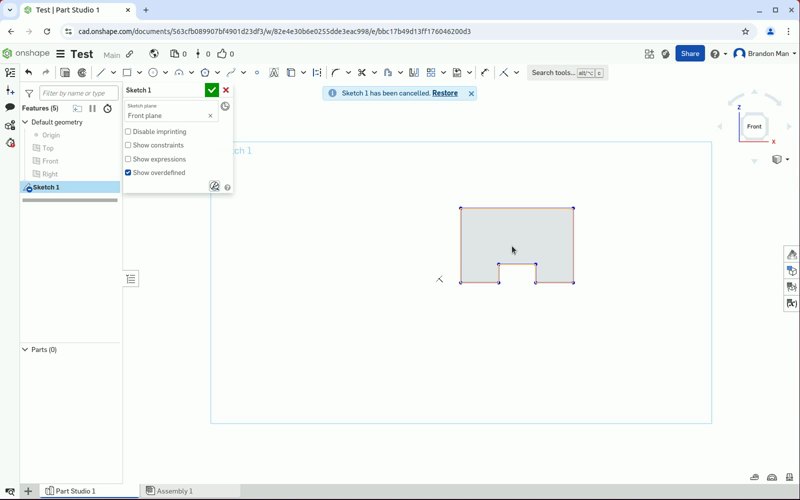
click(512, 245)
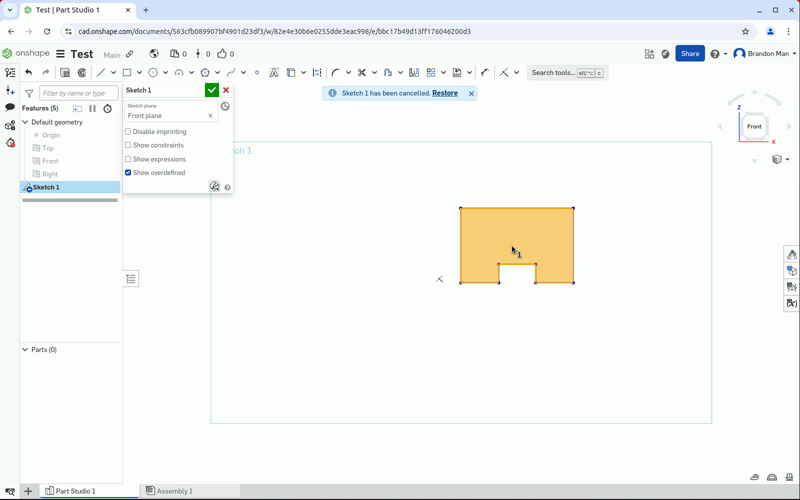
mouse_move(73, 352)
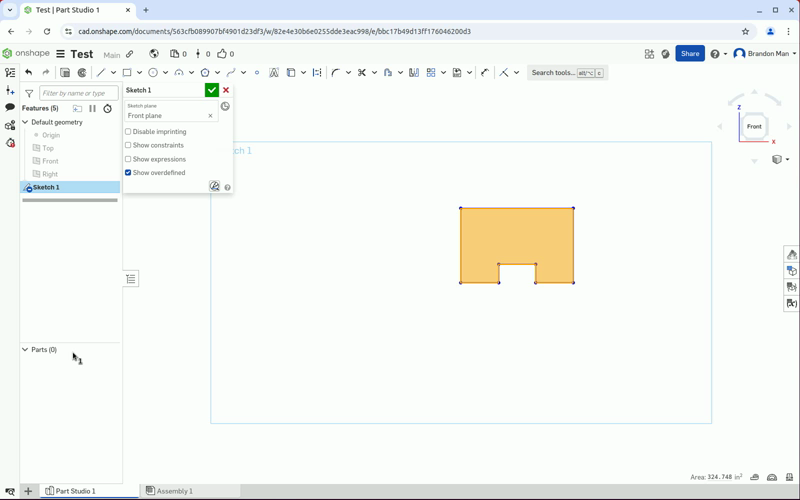
key(shift+y)
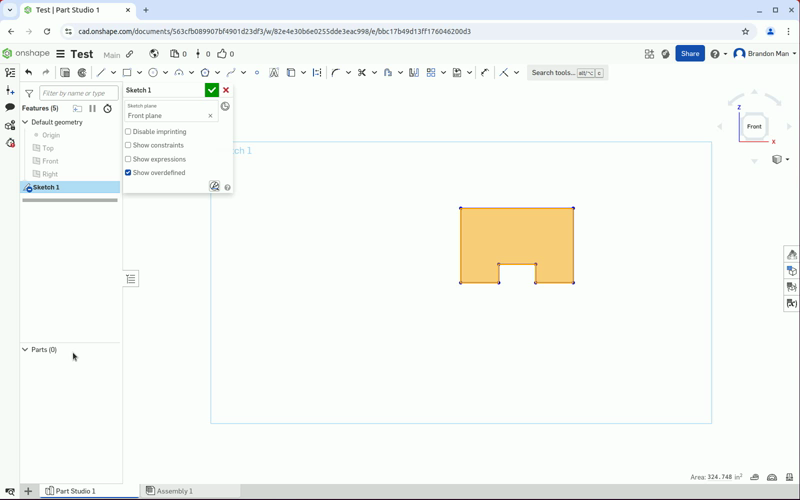
key(shift+e)
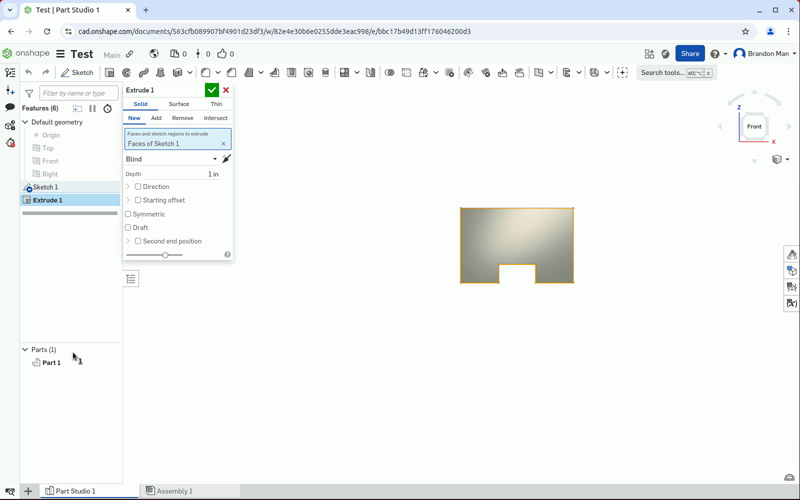
mouse_move(143, 106)
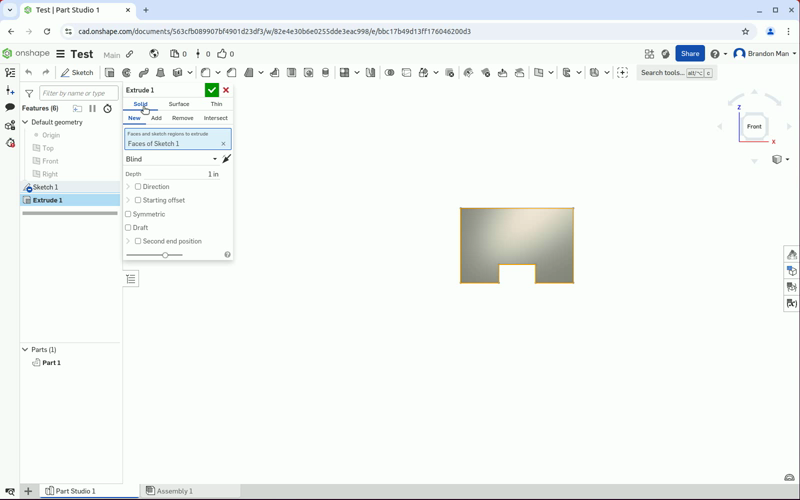
click(143, 106)
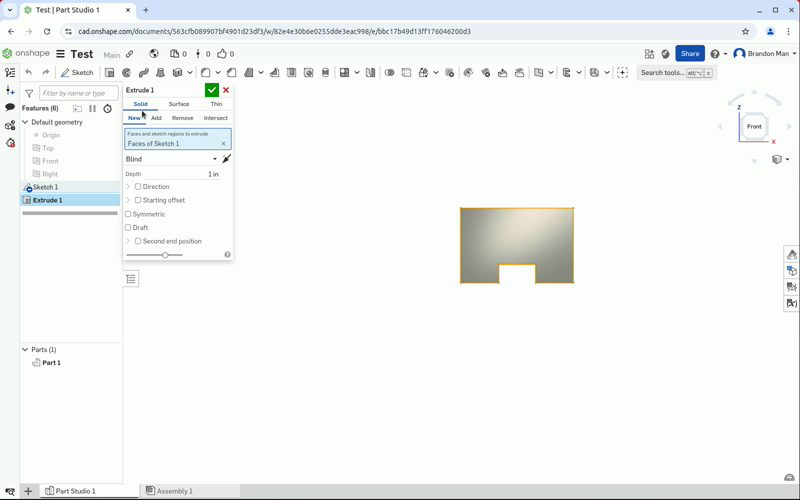
mouse_move(137, 120)
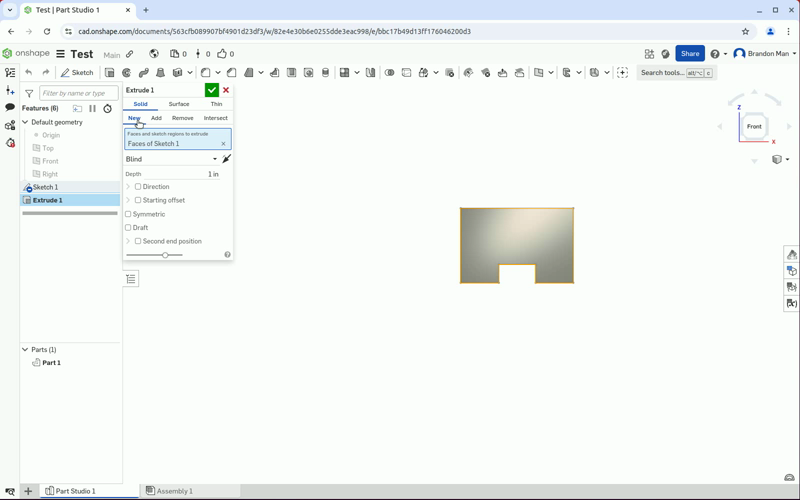
click(137, 120)
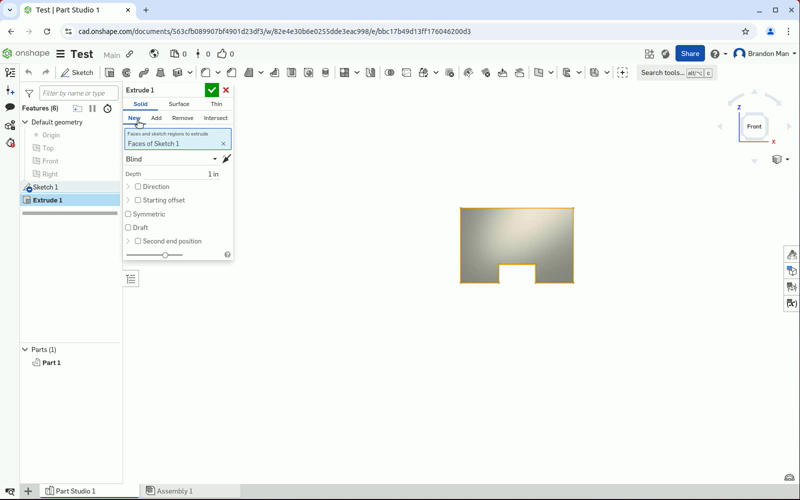
key(tab, 4)
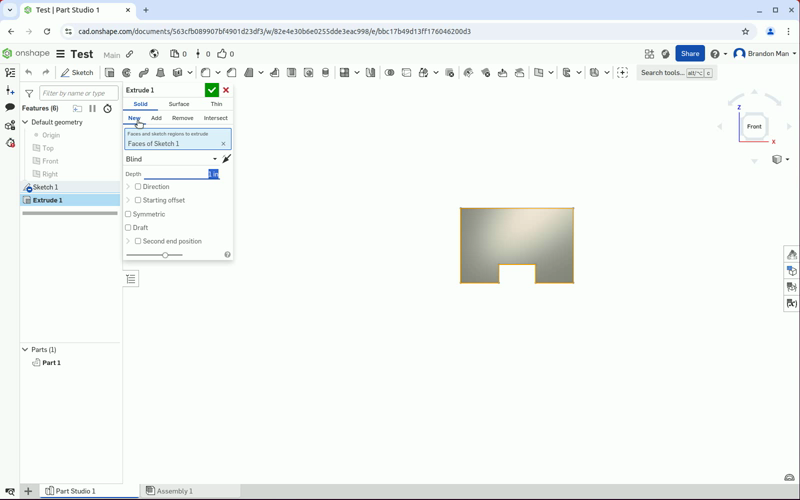
text(-15.405)
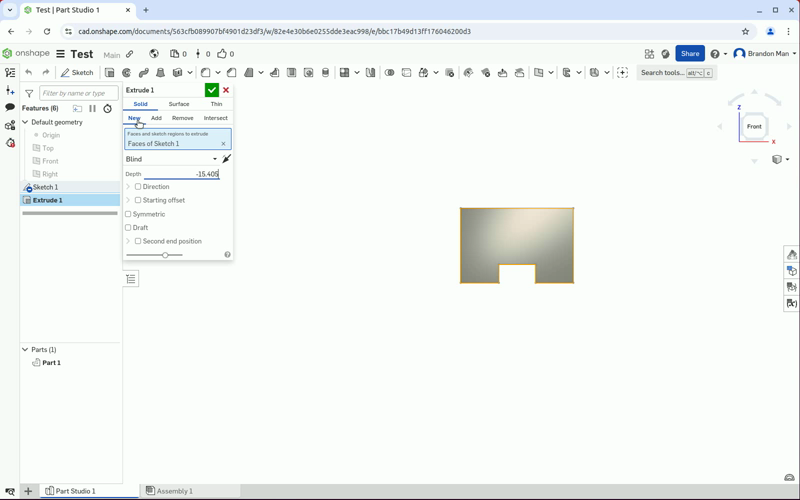
key(enter)
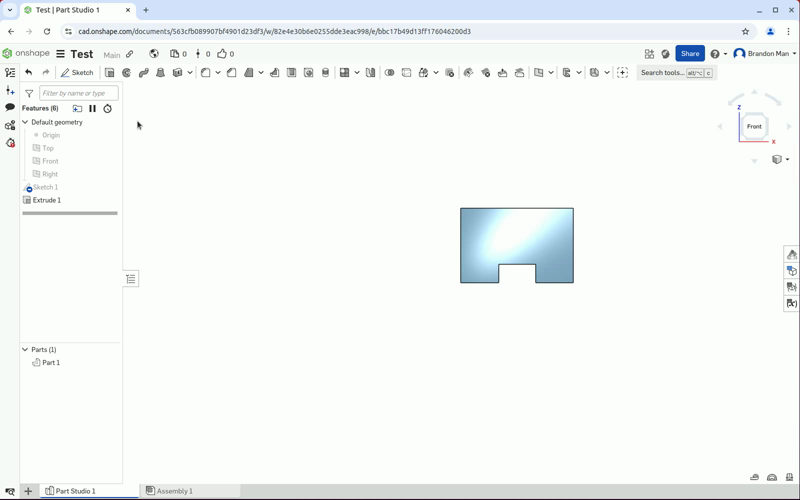
key(shift+h)
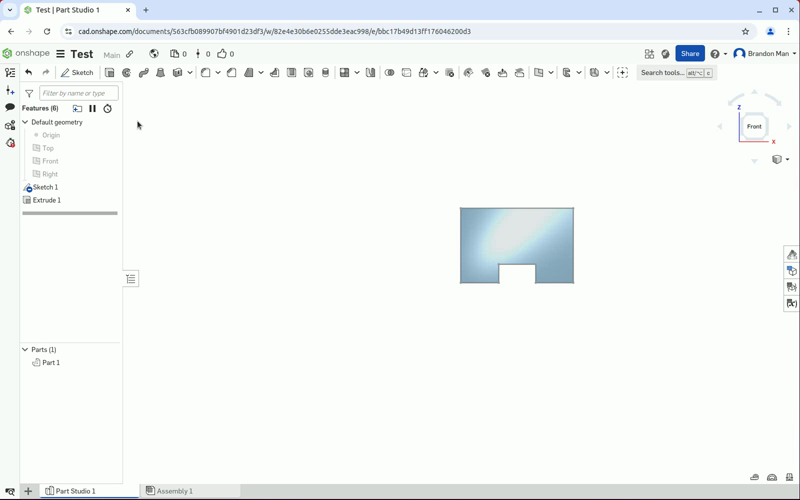
key(shift+h)
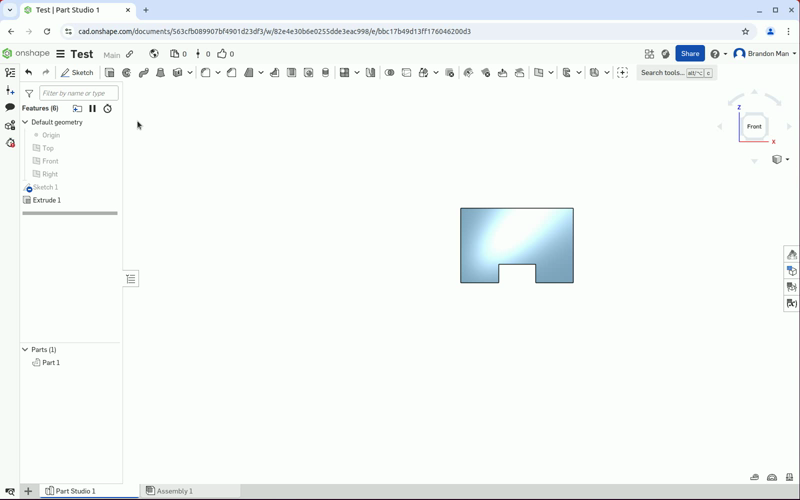
mouse_move(73, 189)
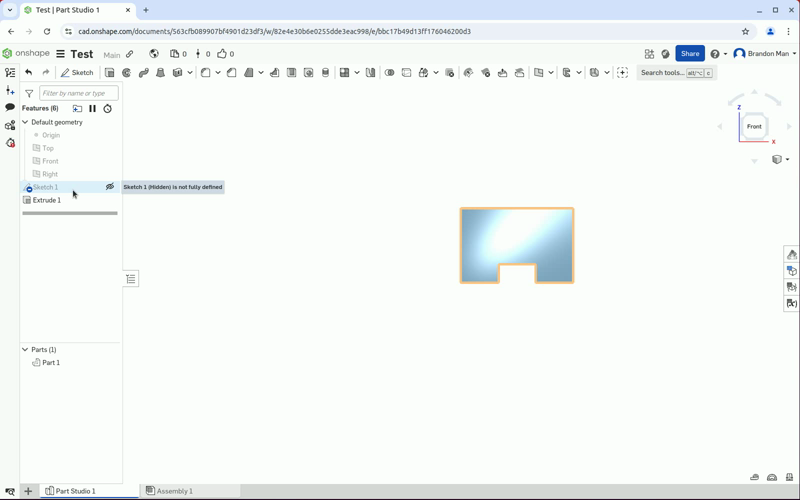
click(73, 189)
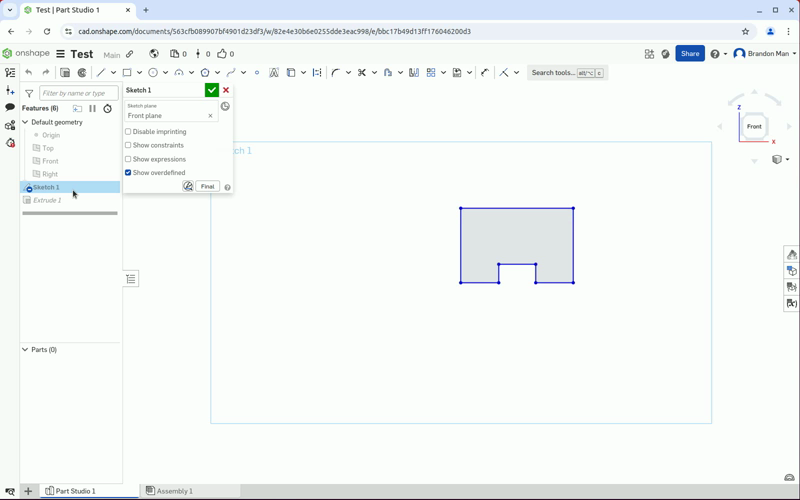
mouse_move(229, 92)
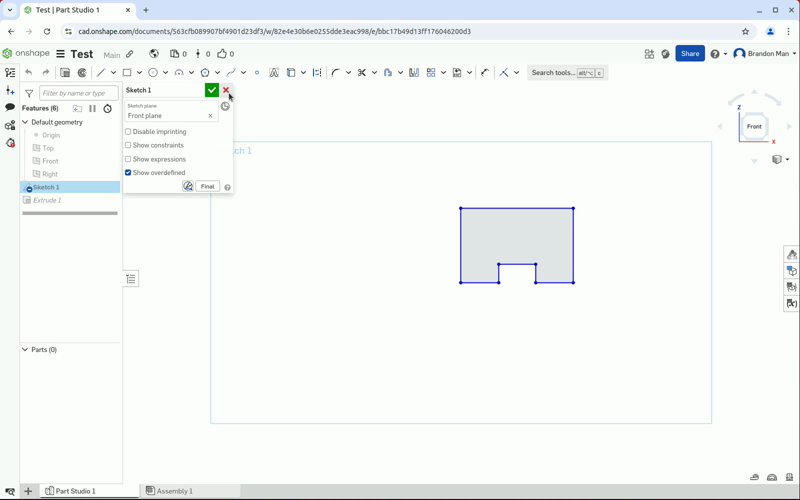
click(229, 92)
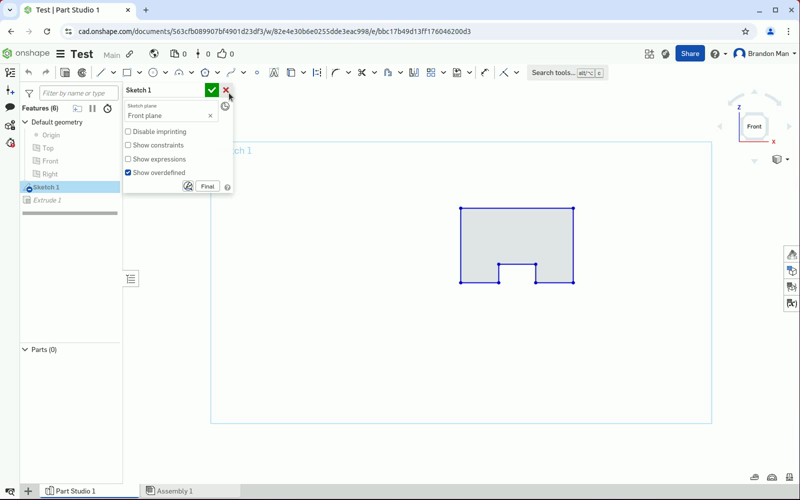
key(shift+s)
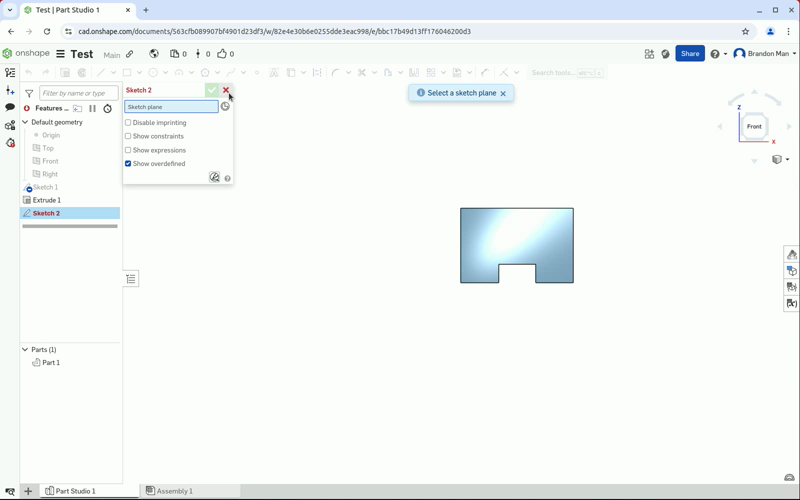
mouse_move(73, 163)
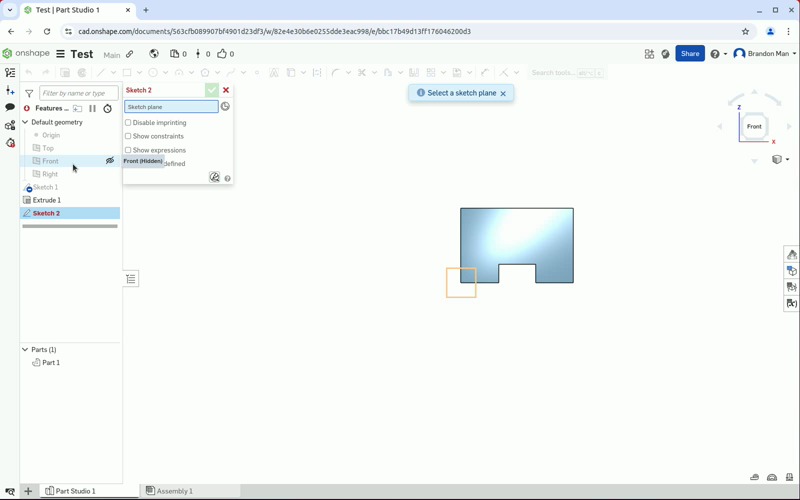
click(73, 163)
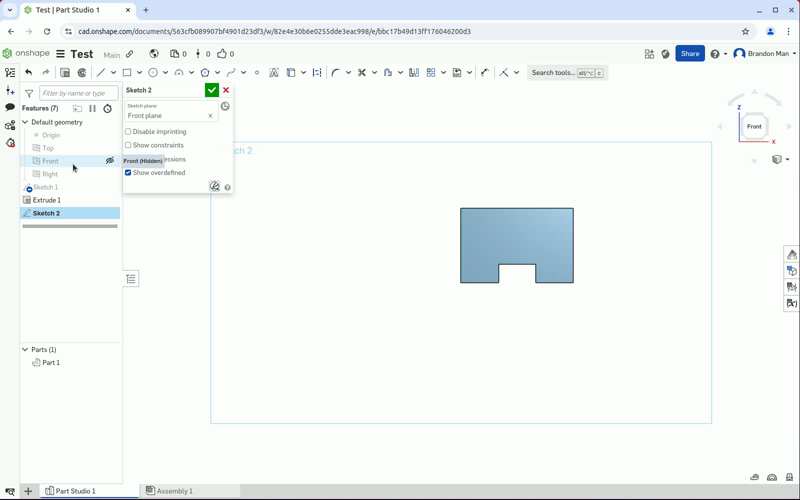
mouse_move(73, 352)
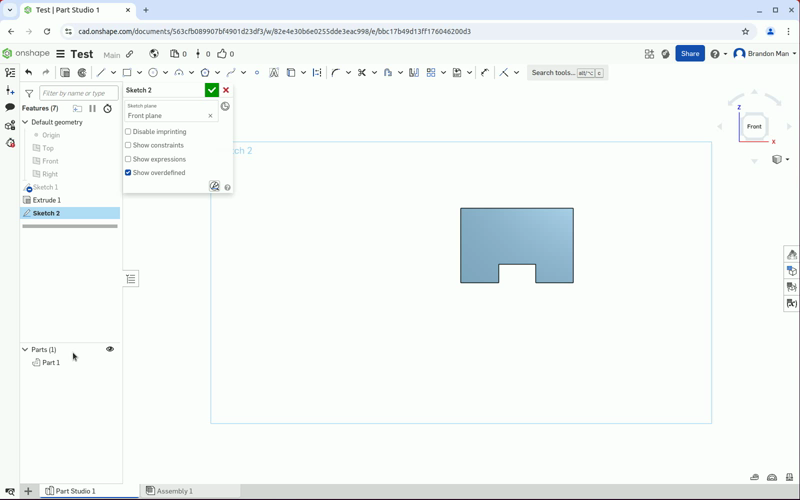
key(y)
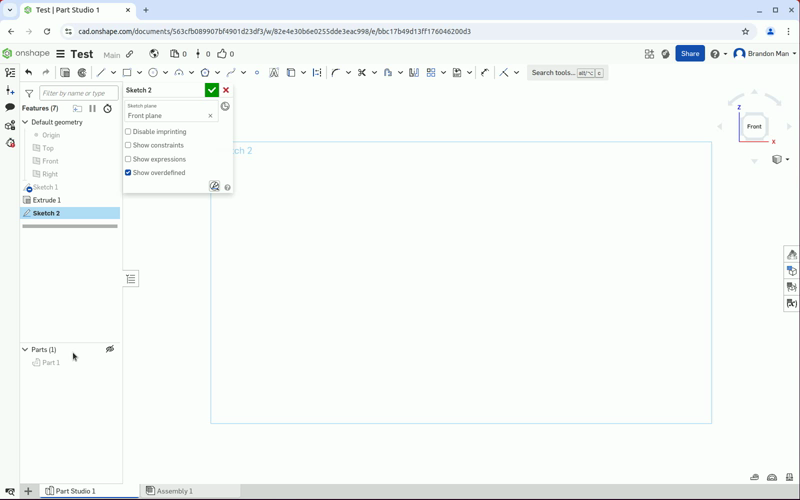
key(l)
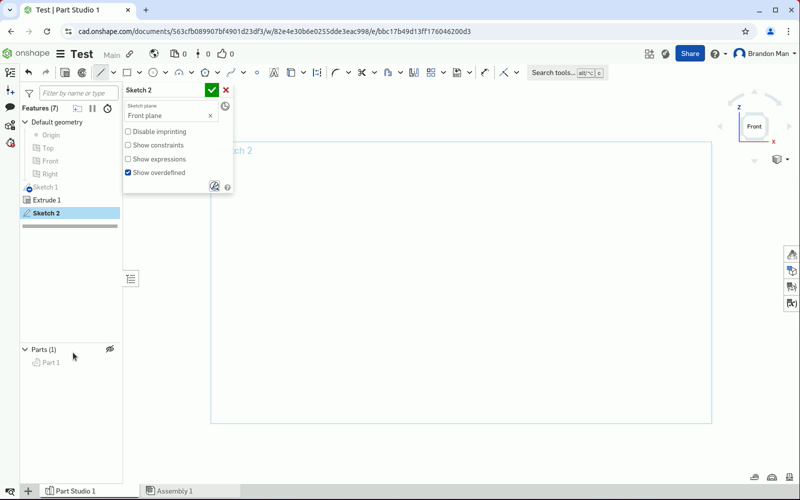
key_down(shift)
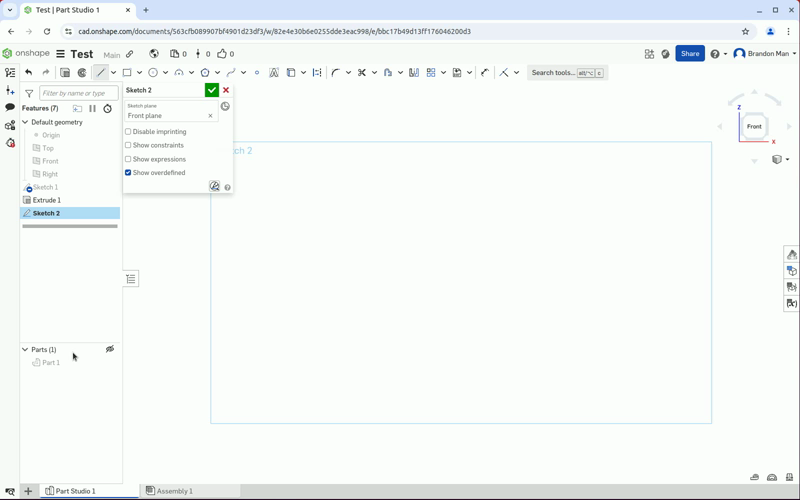
mouse_move(460, 282)
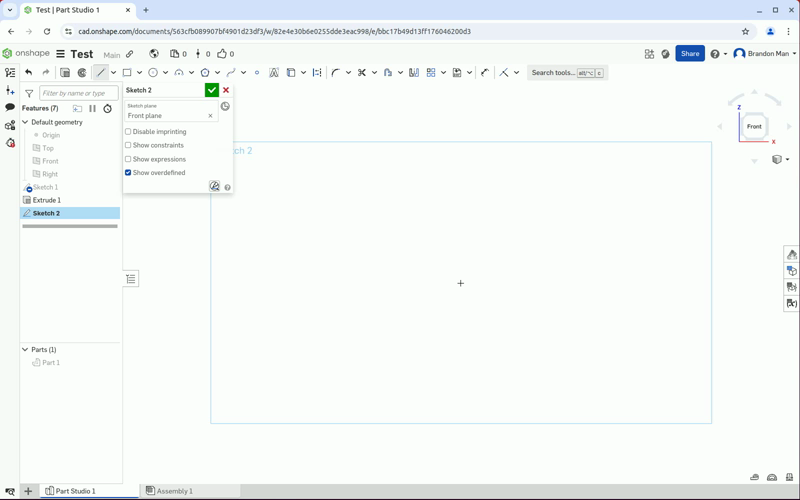
click(460, 282)
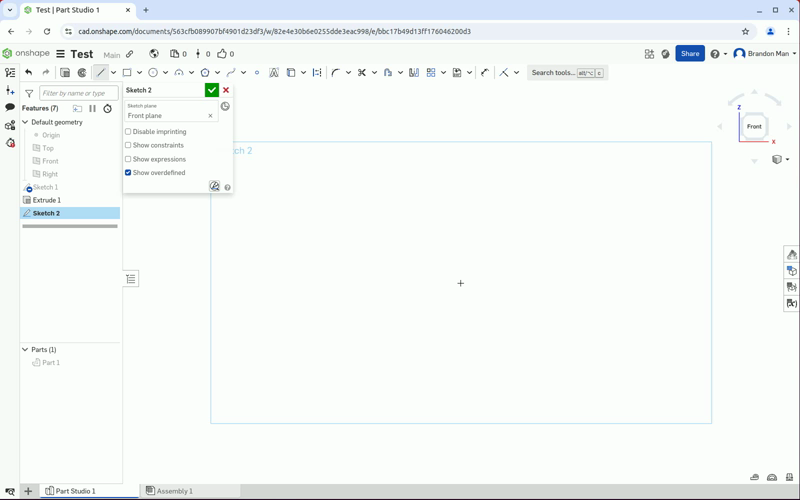
key_up(shift)
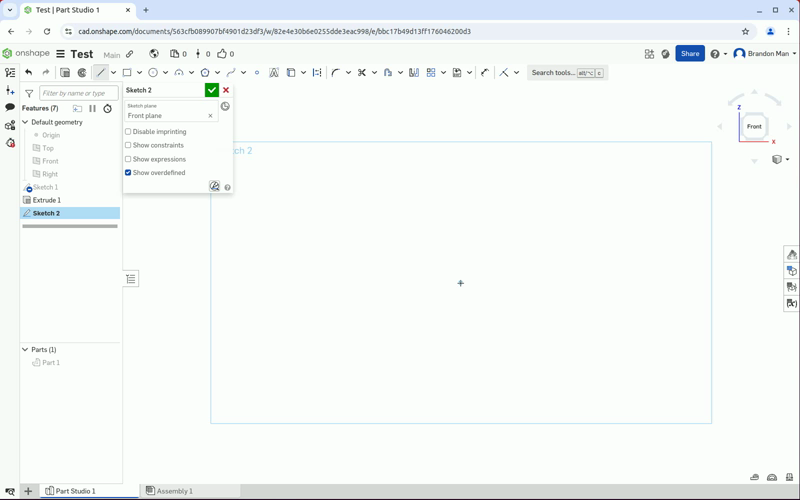
key_down(shift)
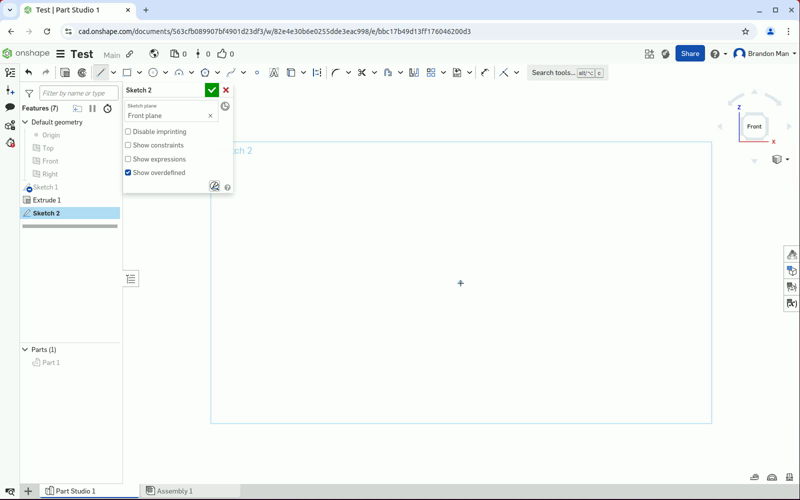
mouse_move(498, 207)
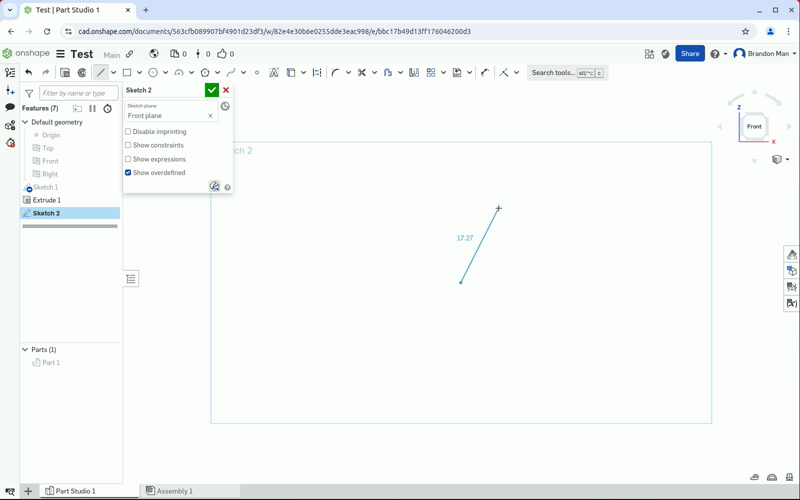
click(498, 207)
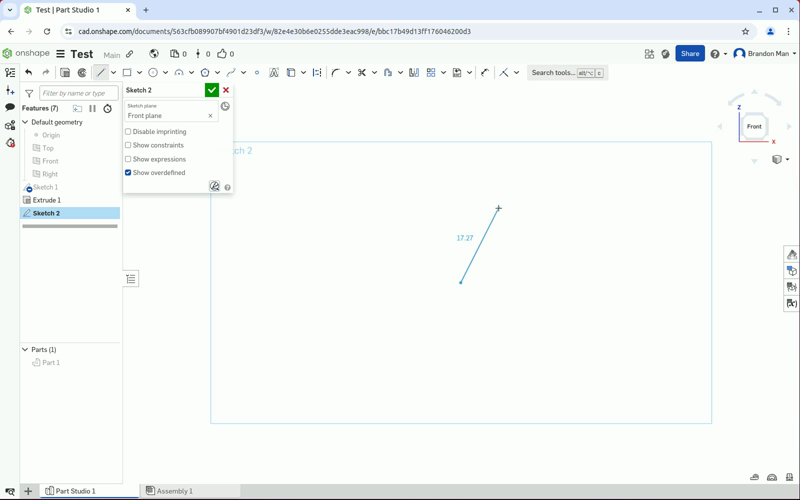
key_up(shift)
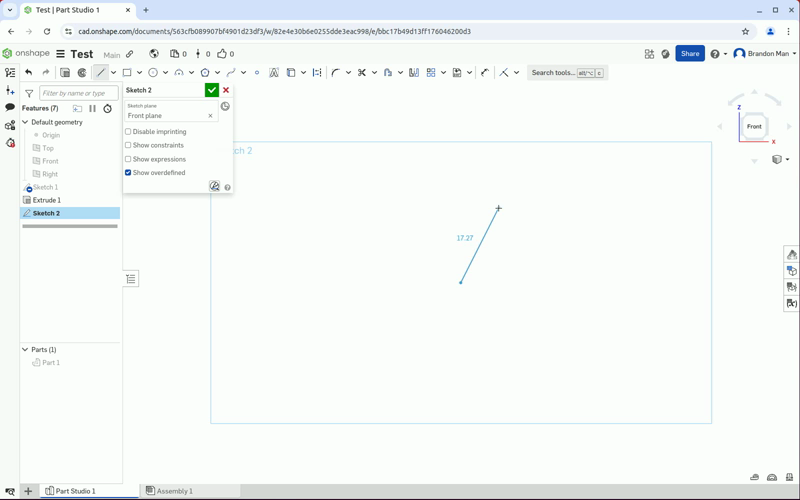
key_down(shift)
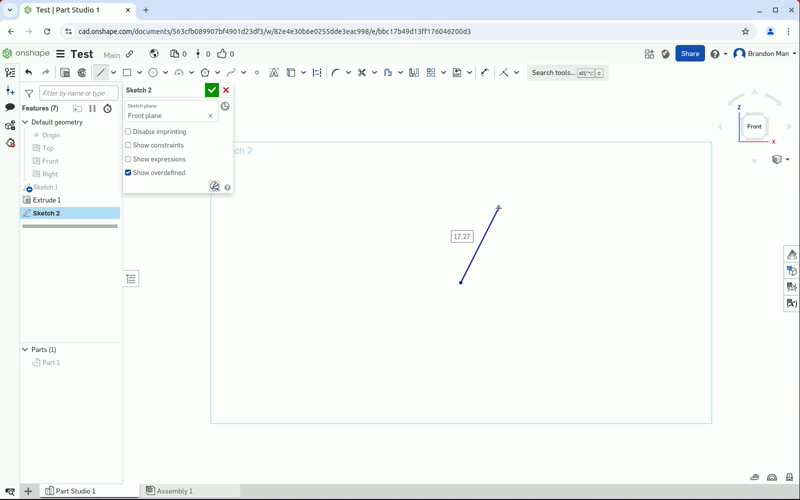
mouse_move(528, 207)
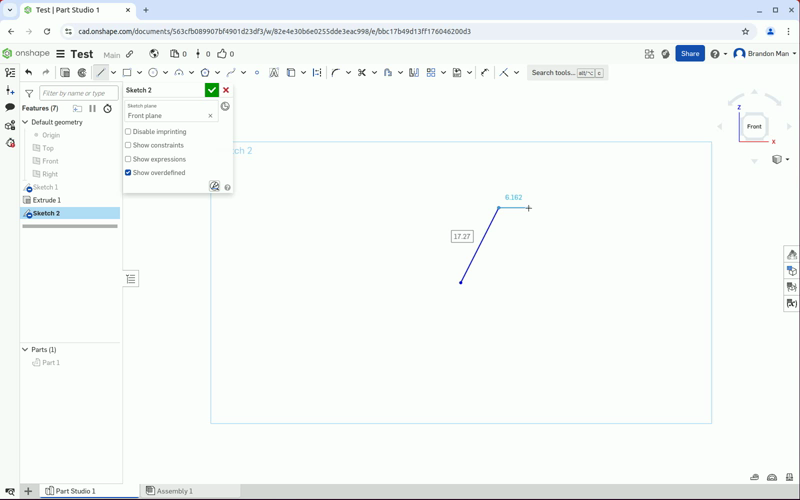
mouse_move(460, 207)
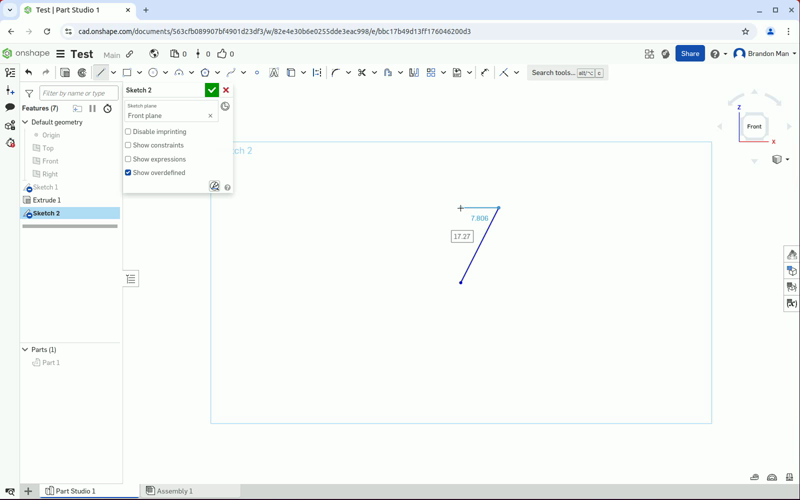
click(460, 207)
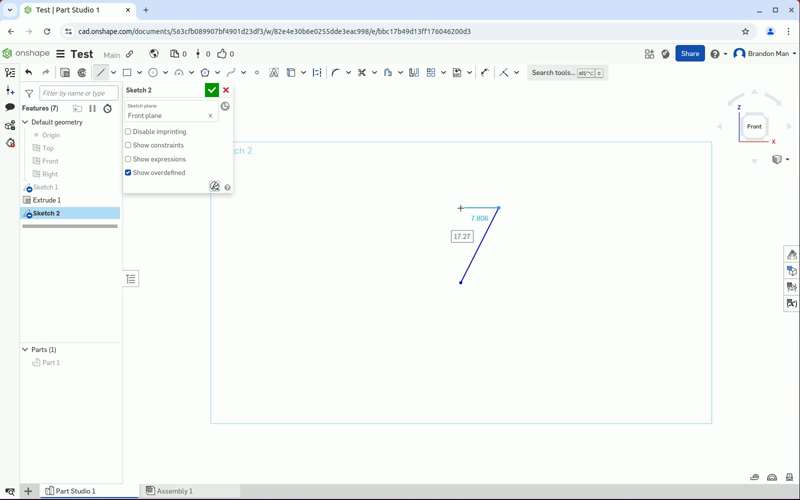
key_up(shift)
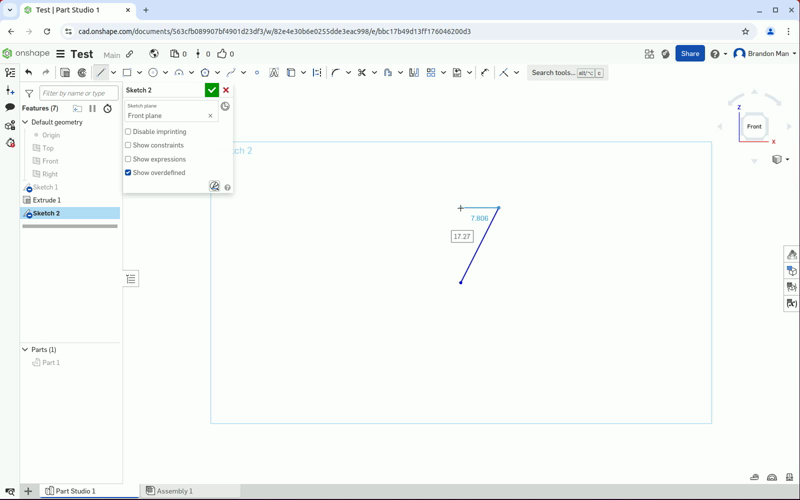
key_down(shift)
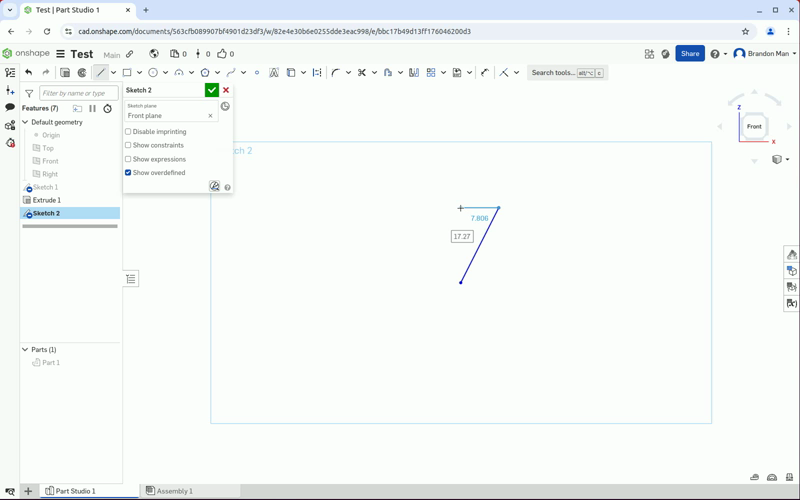
mouse_move(460, 282)
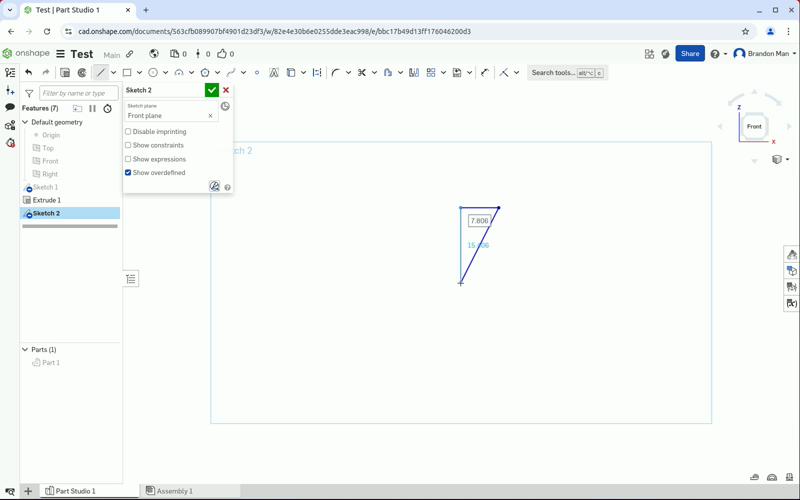
key_up(shift)
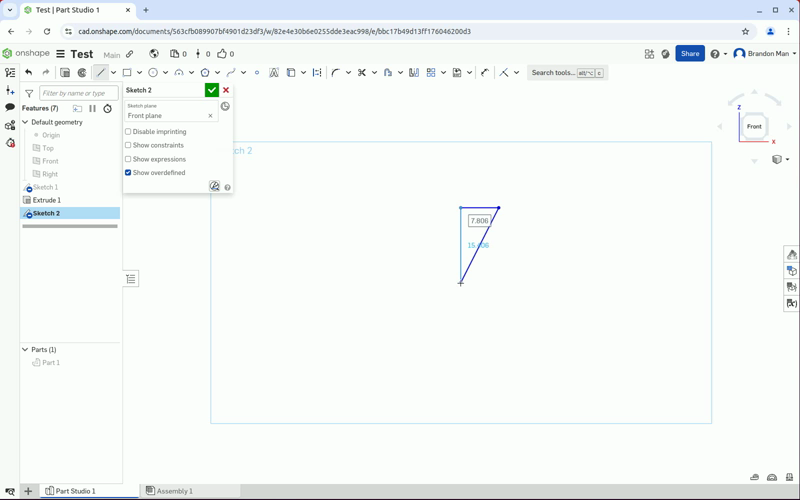
click(460, 282)
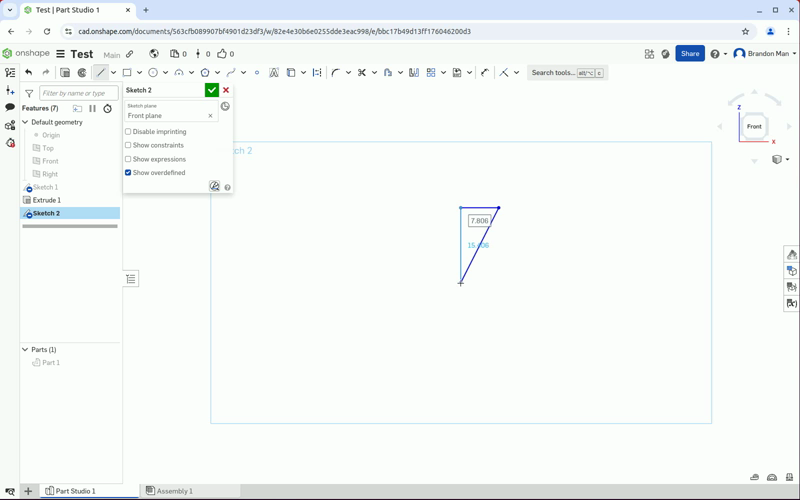
key(esc)
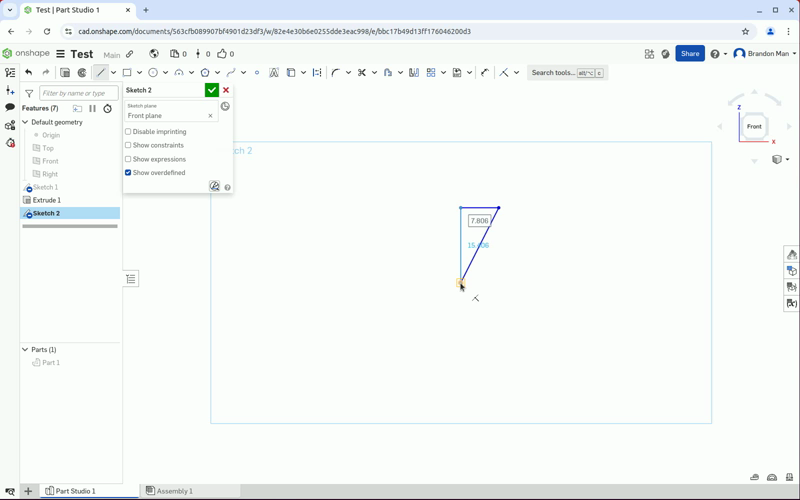
mouse_move(489, 209)
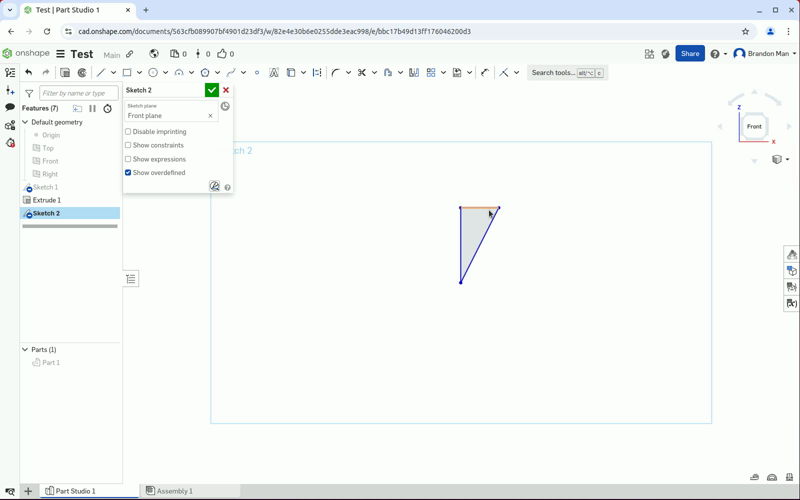
scroll(6)
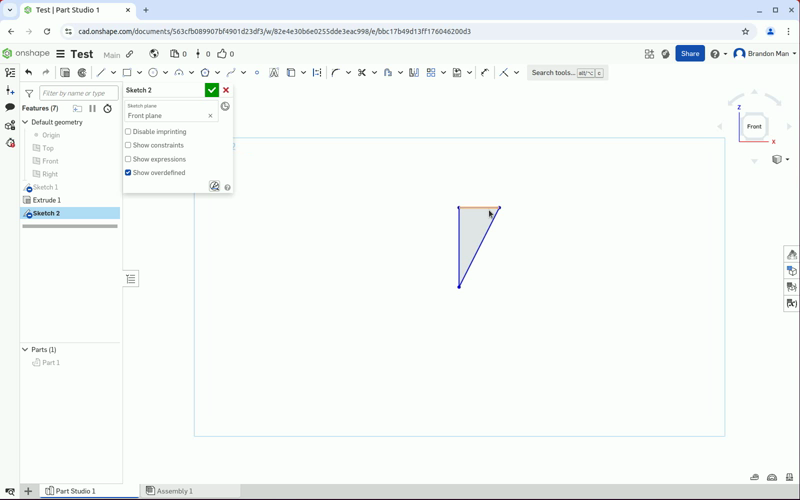
scroll(6)
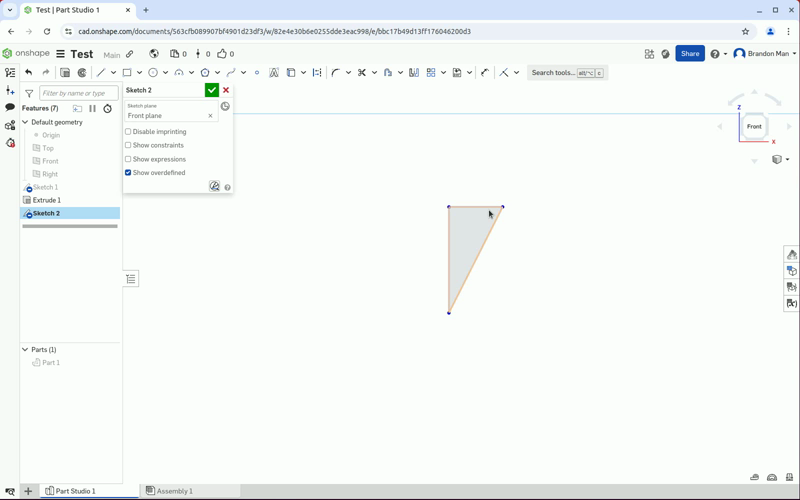
scroll(6)
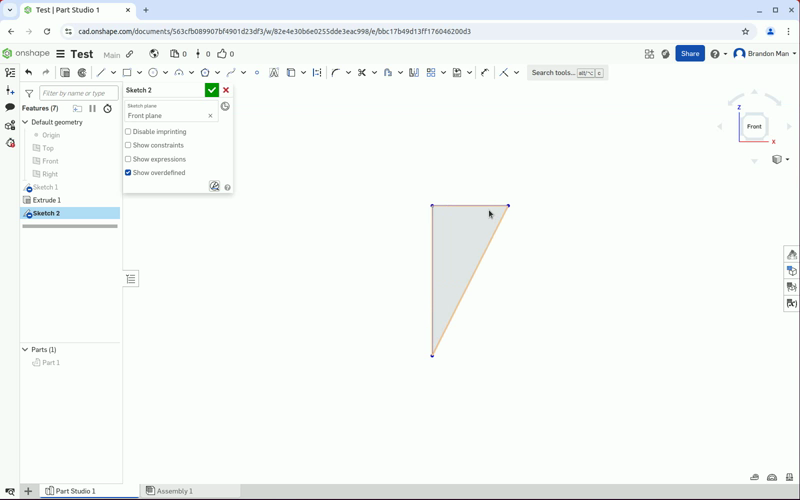
scroll(6)
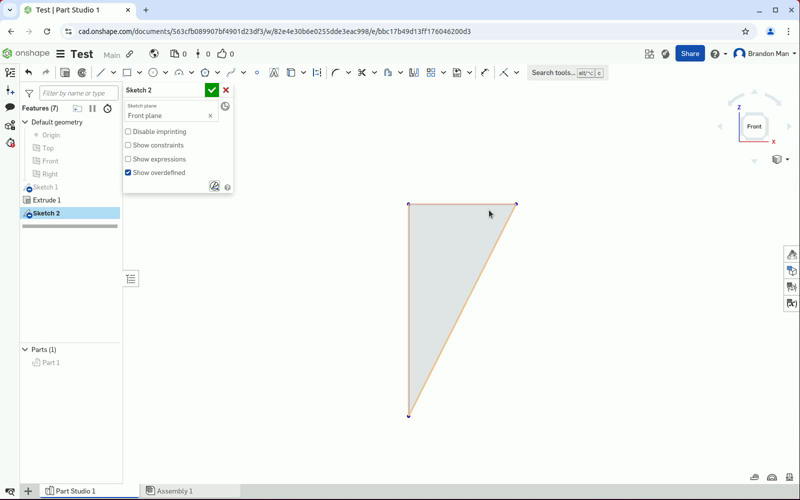
scroll(6)
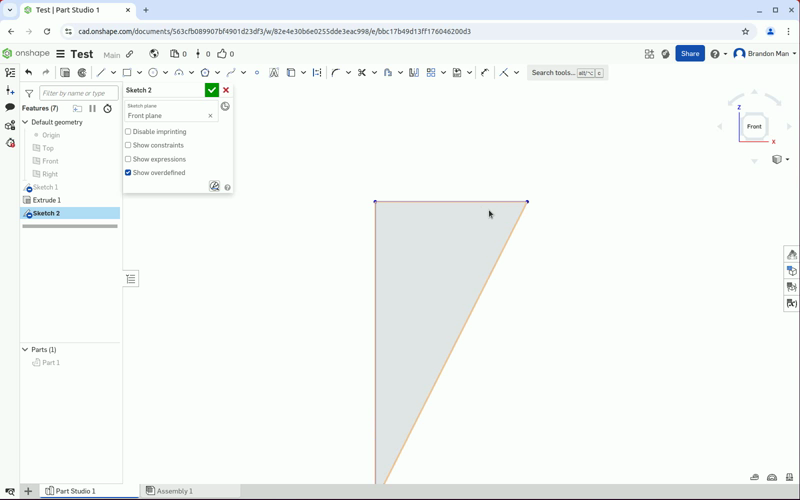
scroll(6)
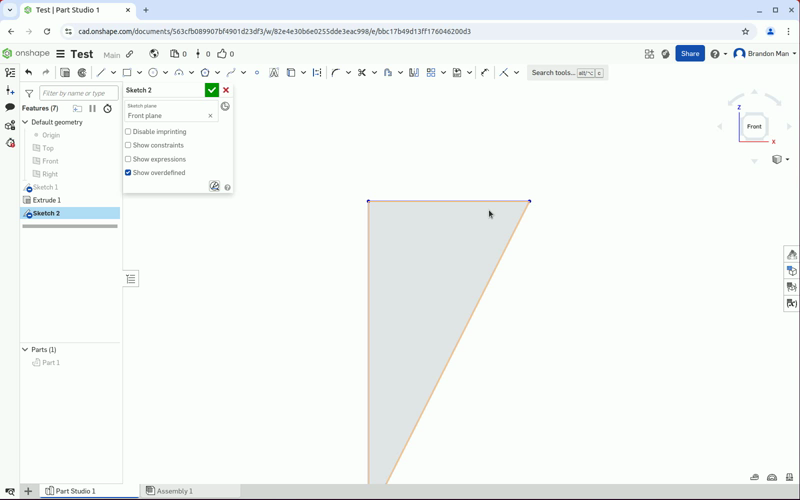
scroll(6)
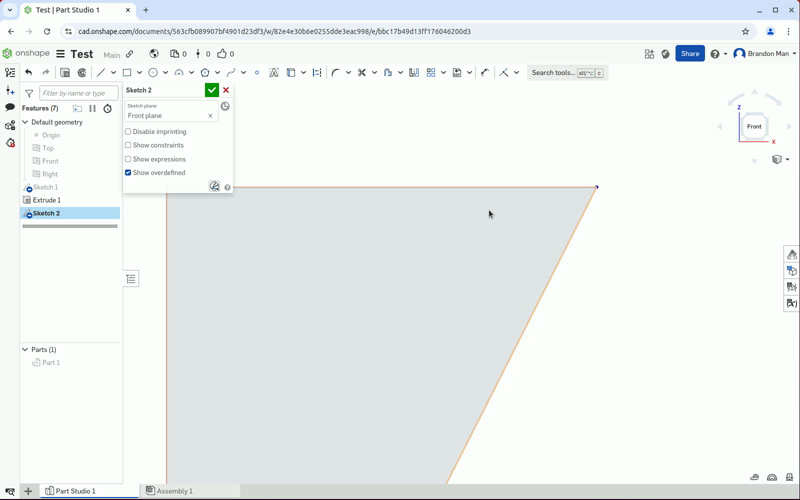
click(489, 209)
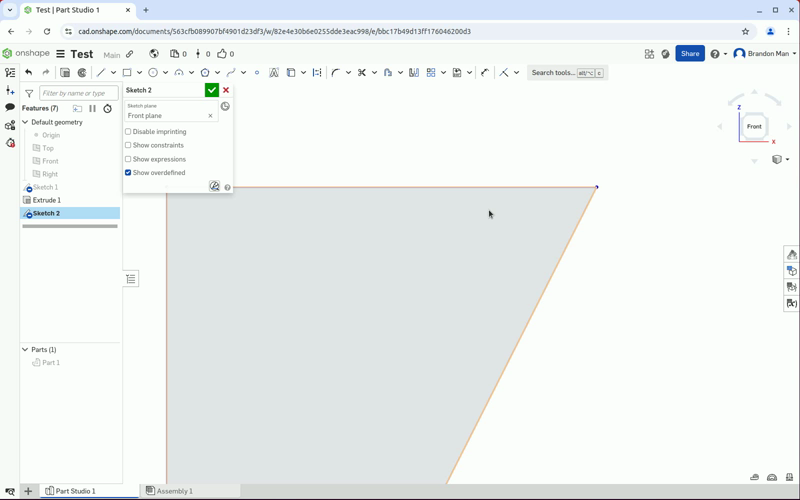
scroll(-6)
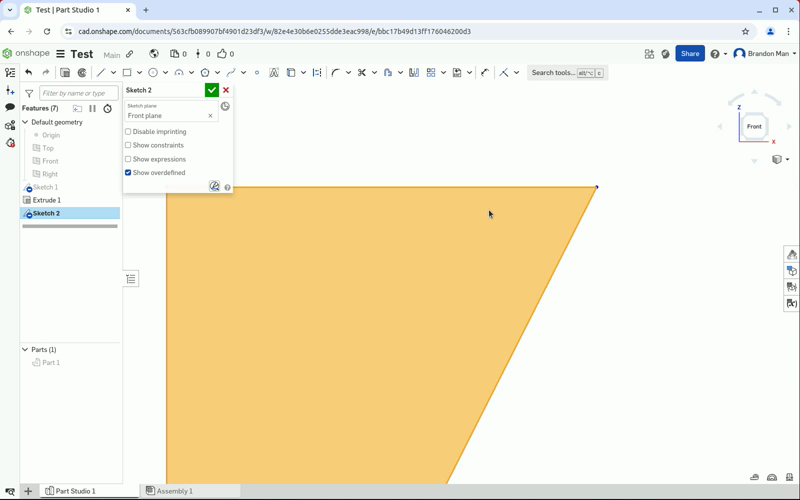
scroll(-6)
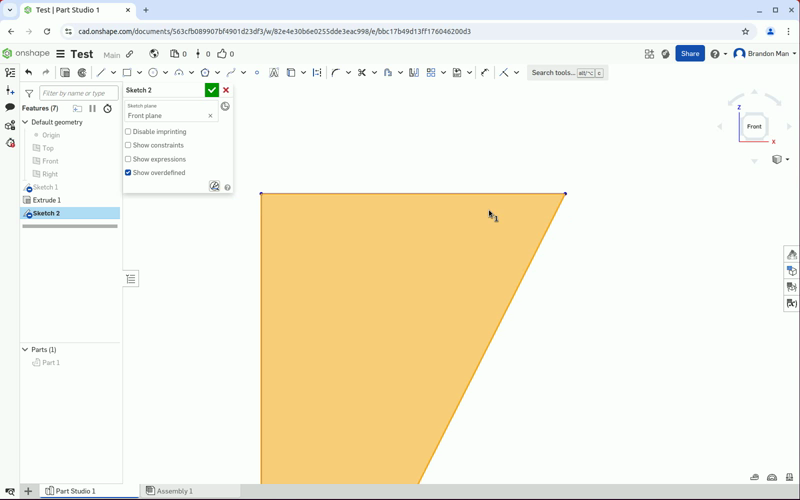
scroll(-6)
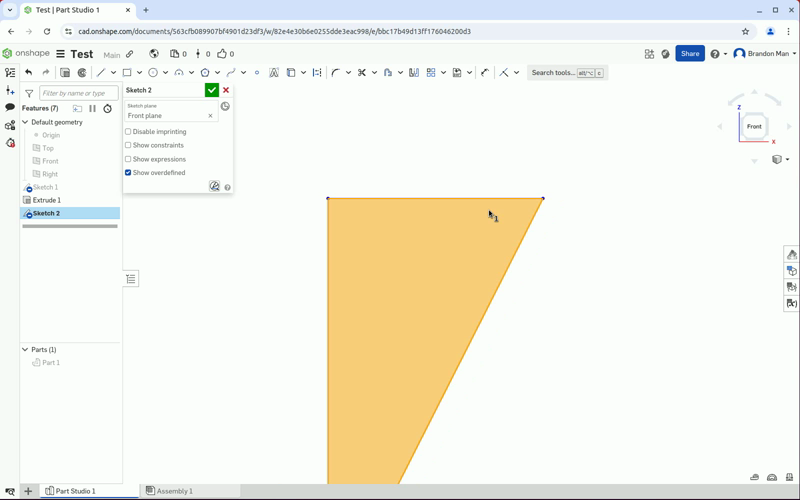
scroll(-6)
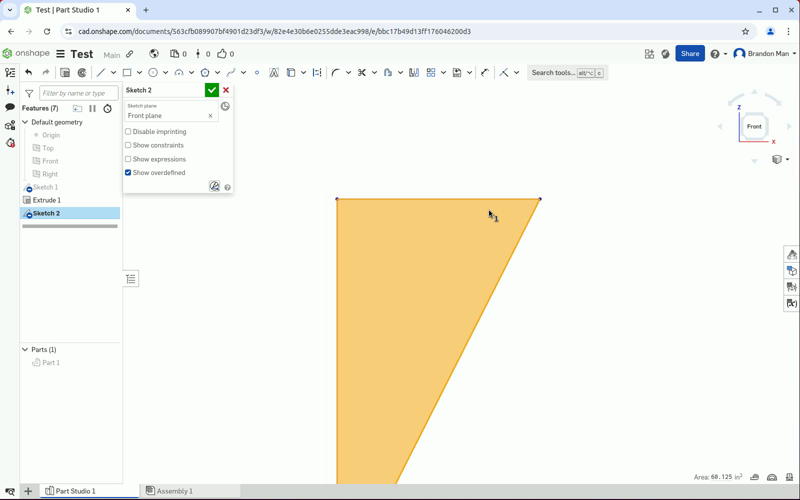
scroll(-6)
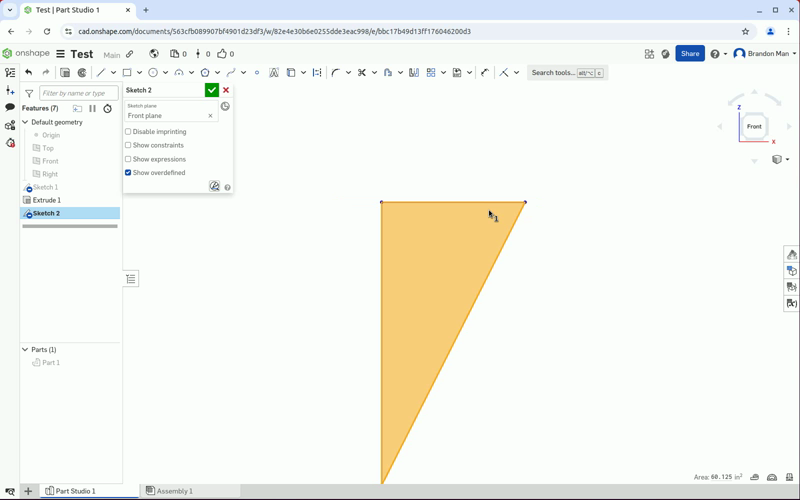
scroll(-6)
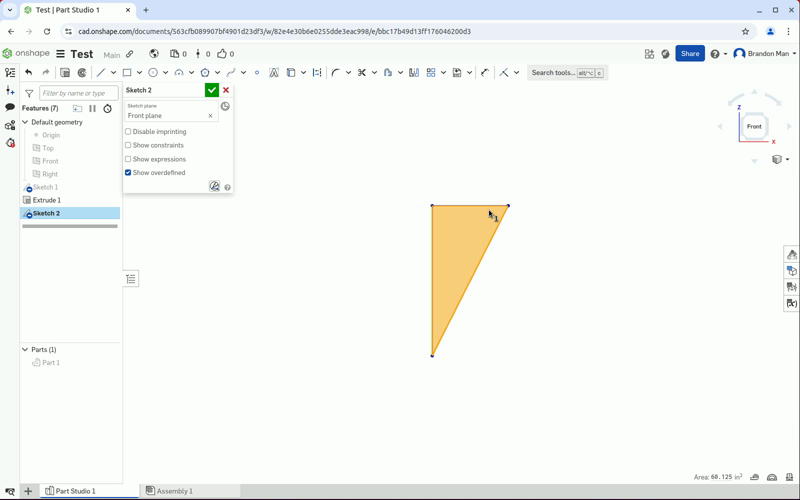
scroll(-6)
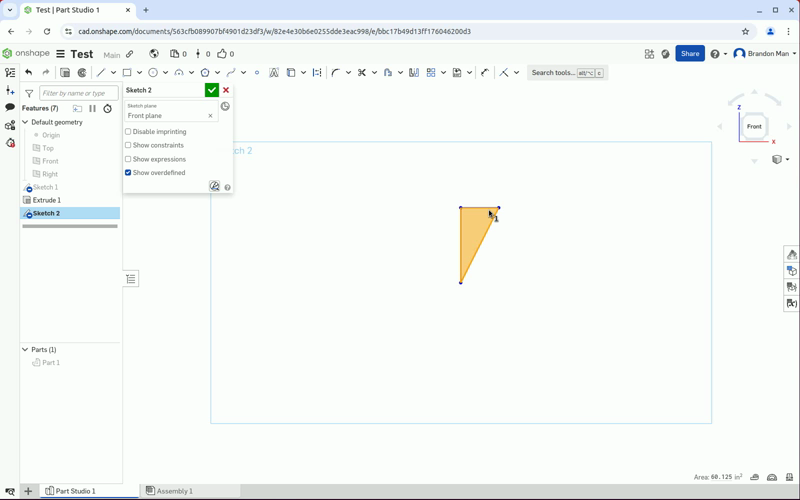
mouse_move(73, 352)
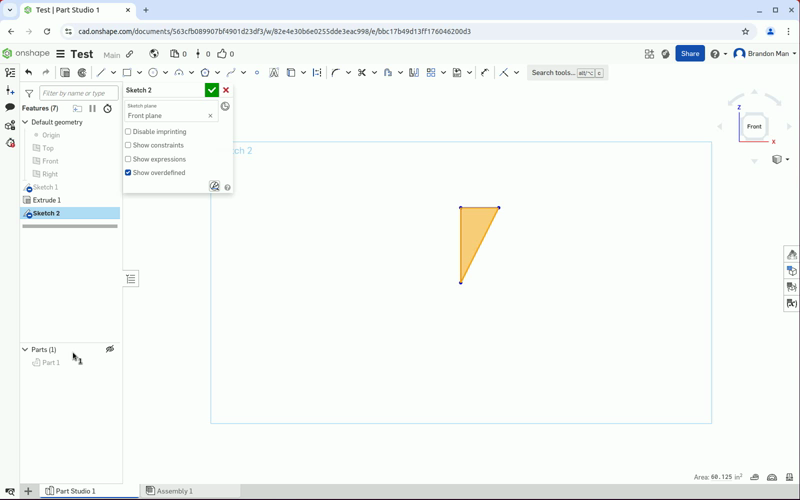
key(shift+y)
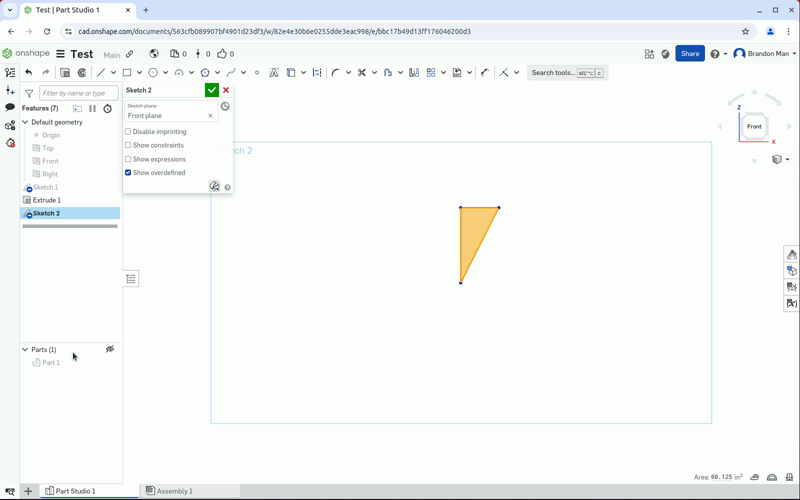
key(shift+e)
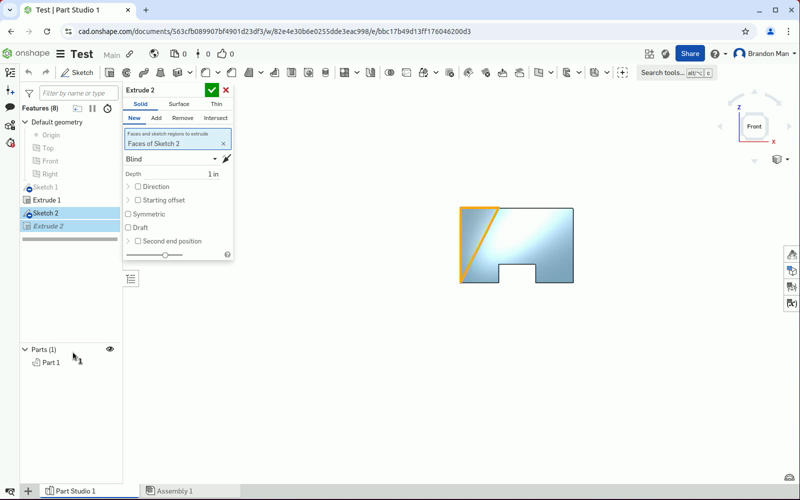
mouse_move(143, 106)
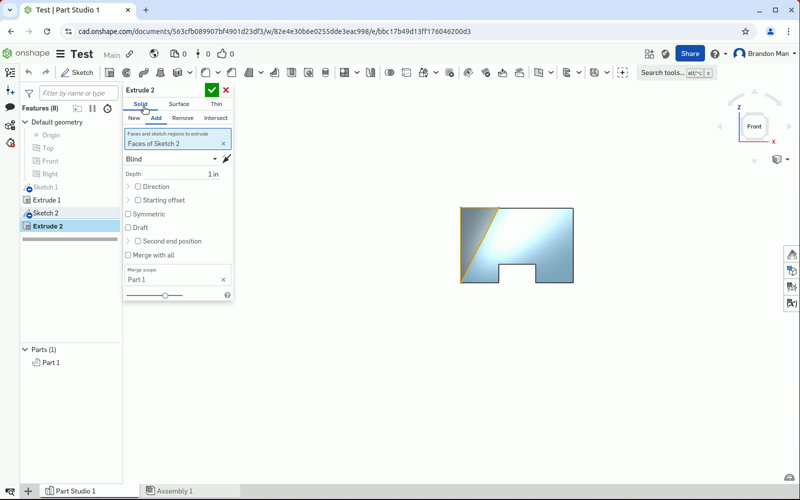
click(143, 106)
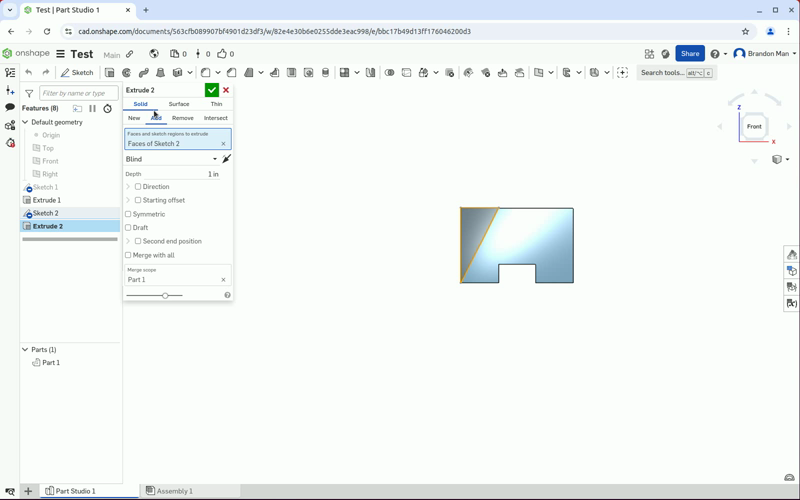
mouse_move(186, 120)
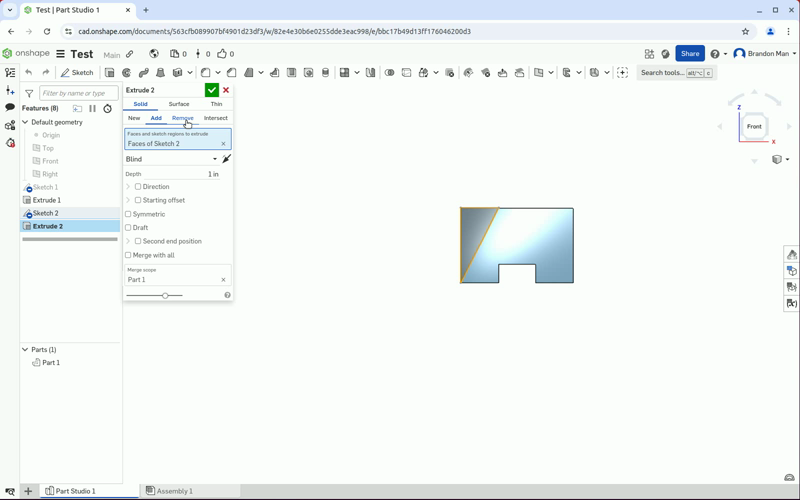
click(186, 120)
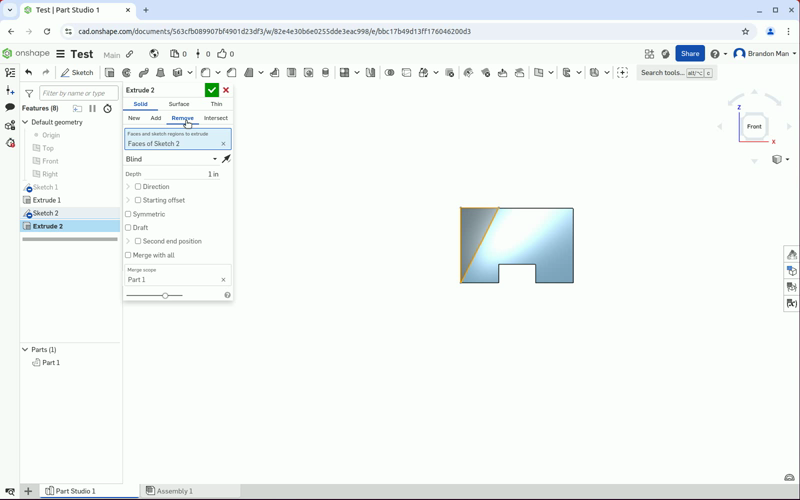
key(tab, 4)
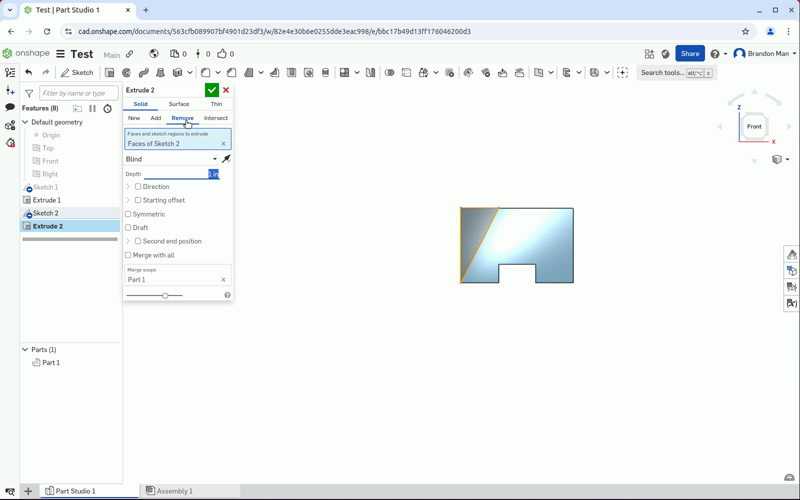
text(15.405)
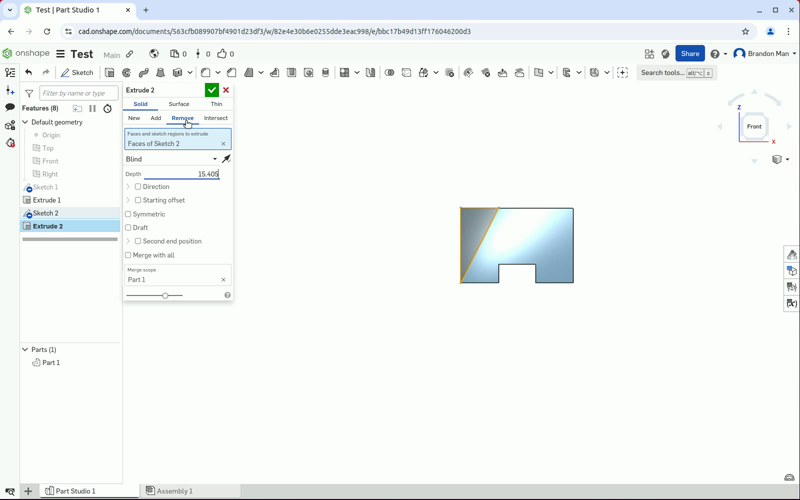
key(tab, 6)
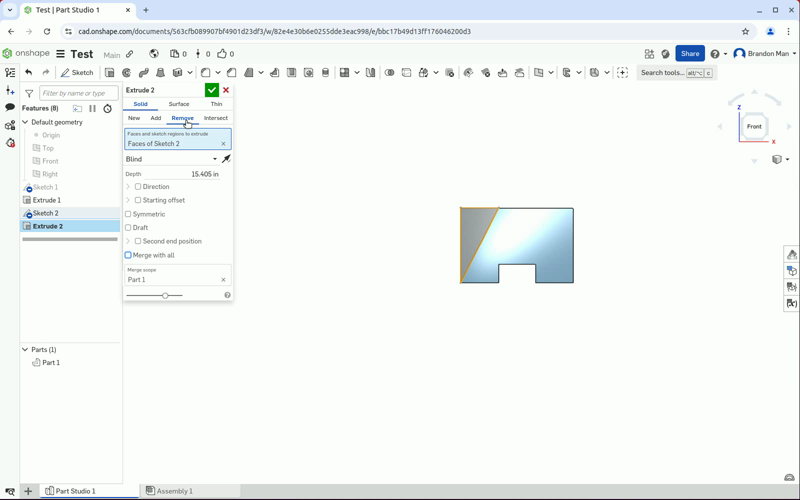
key(space)
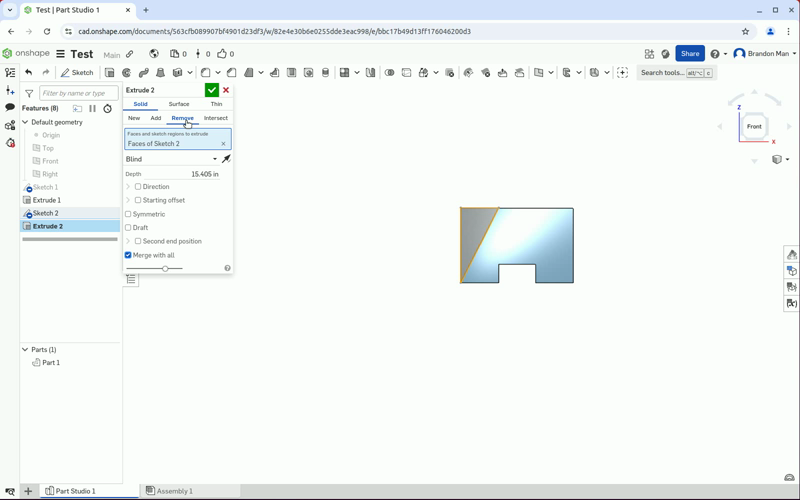
key(enter)
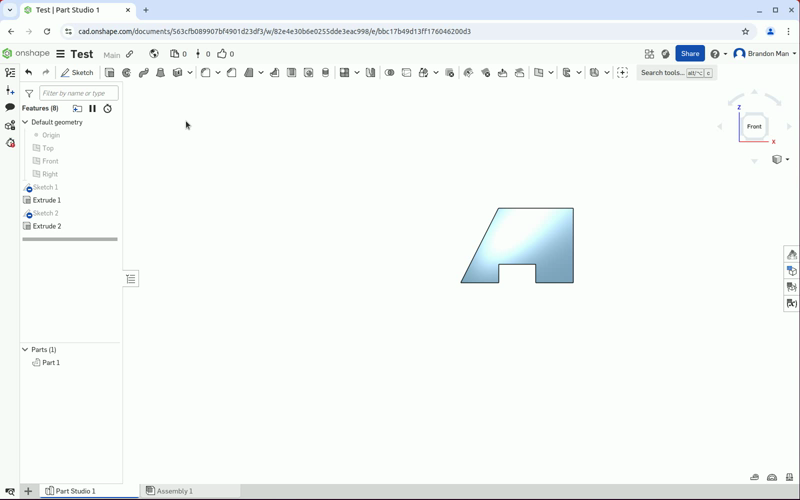
key(shift+h)
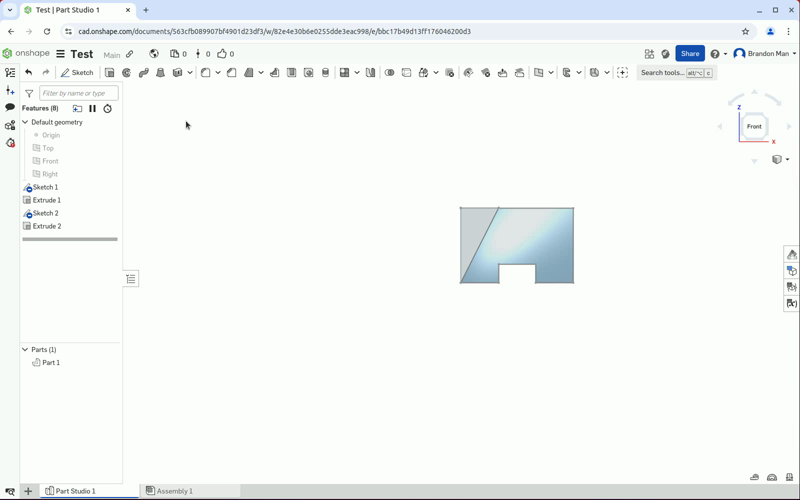
key(shift+h)
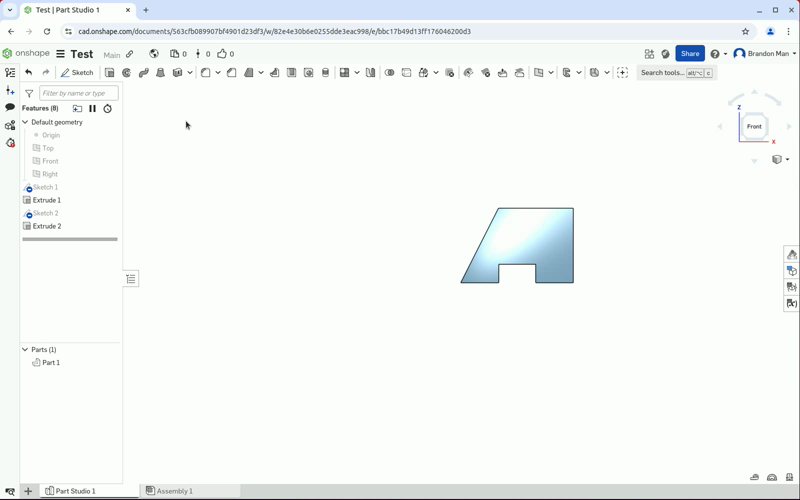
mouse_move(73, 189)
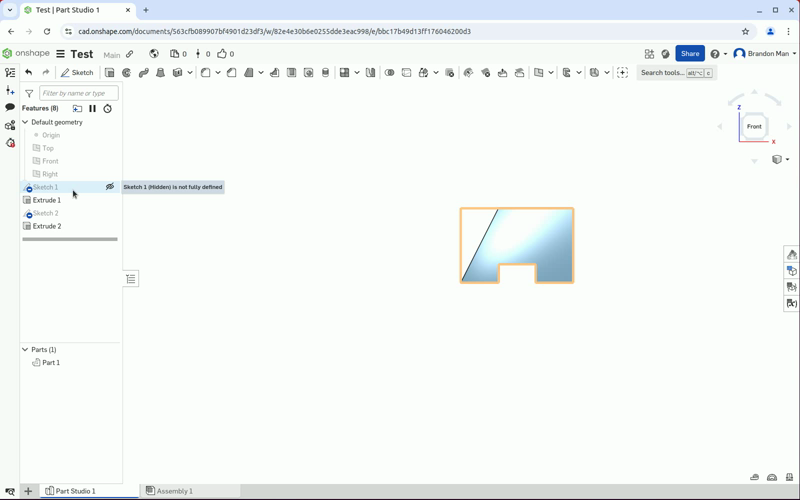
click(73, 189)
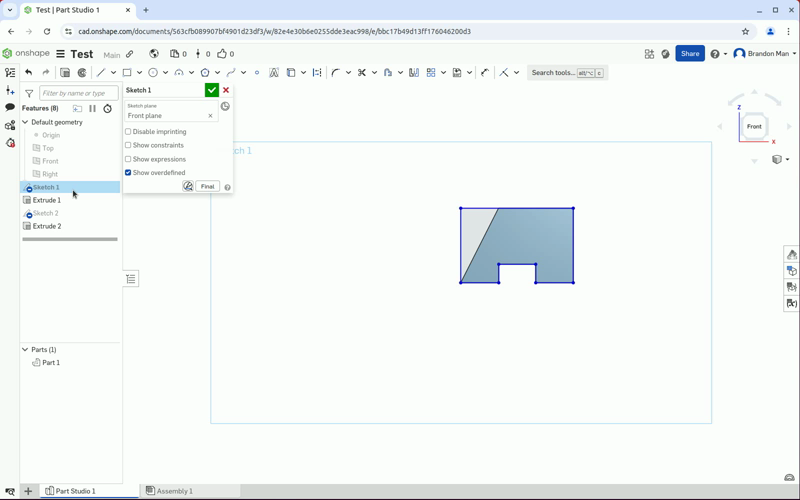
mouse_move(229, 92)
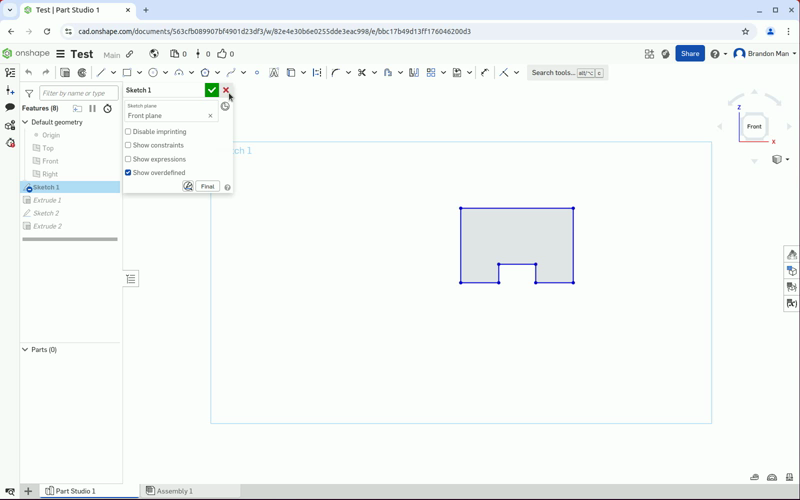
click(229, 92)
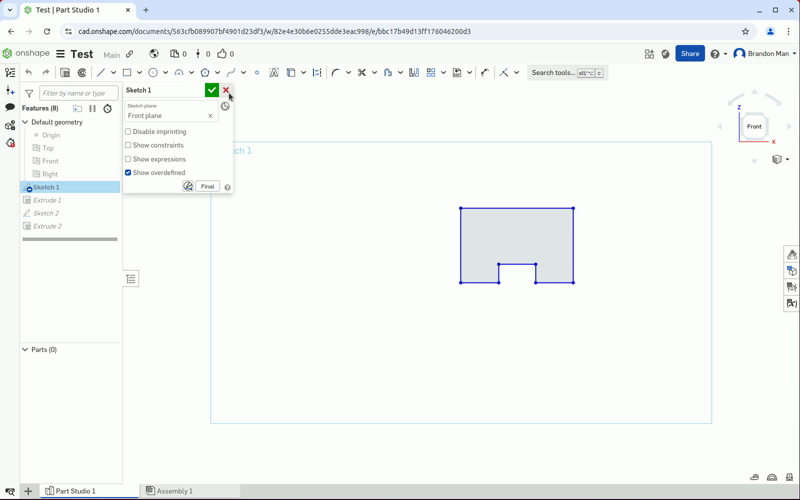
key(shift+s)
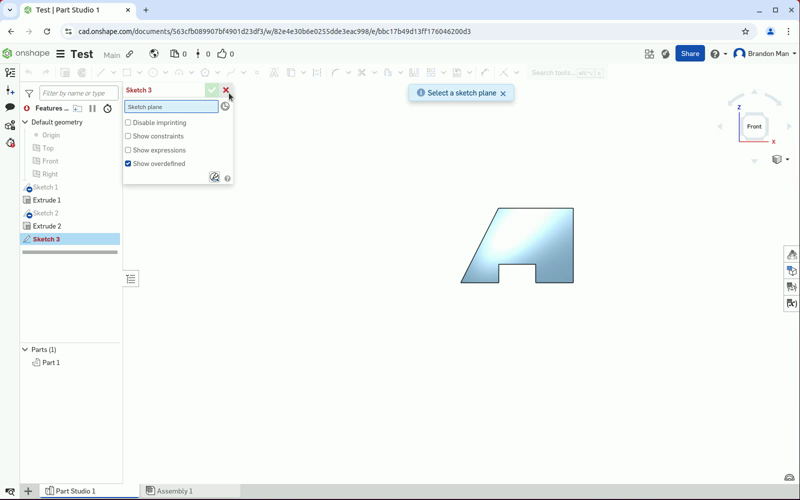
mouse_move(73, 163)
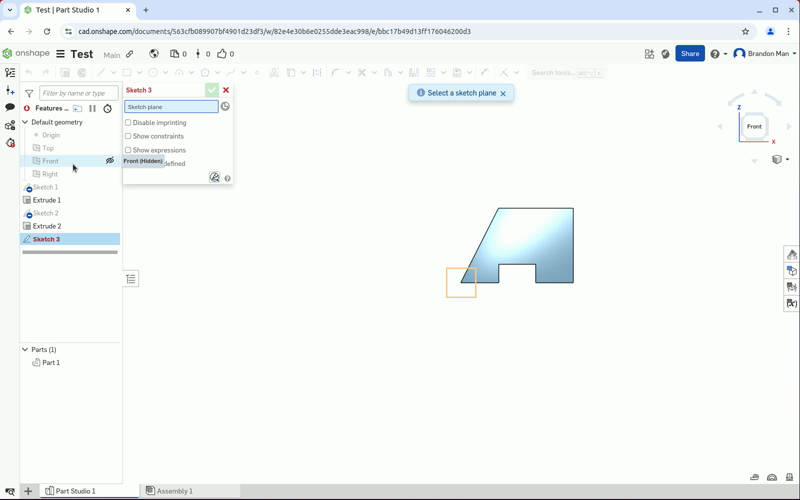
click(73, 163)
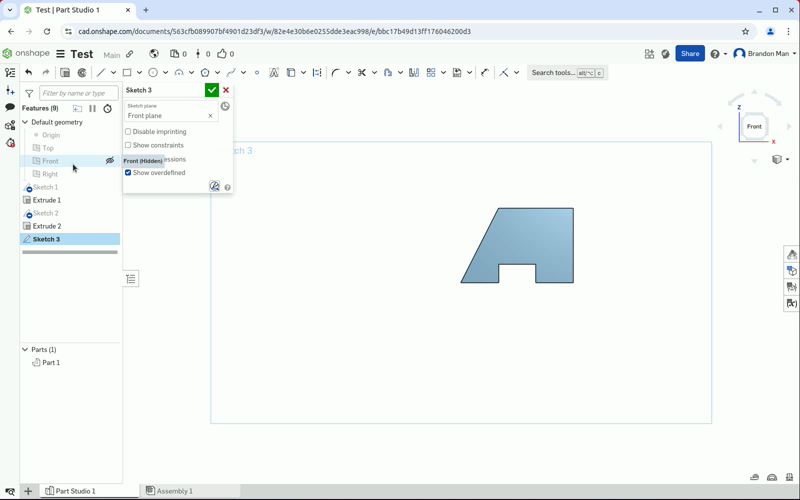
mouse_move(73, 352)
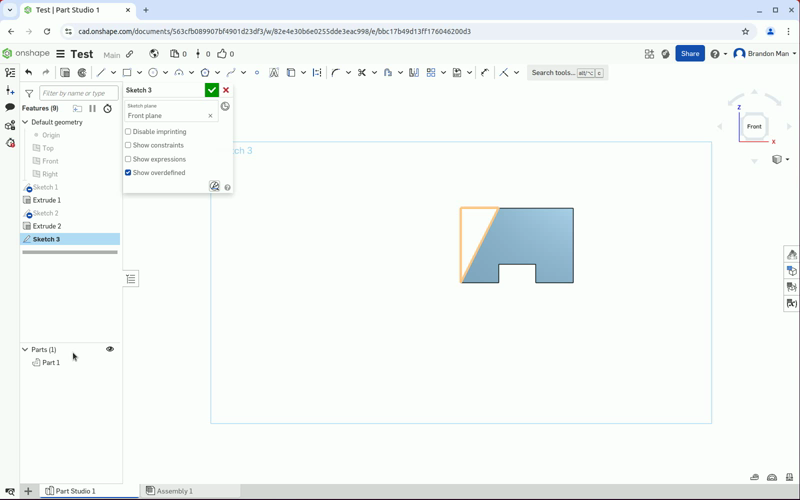
key(y)
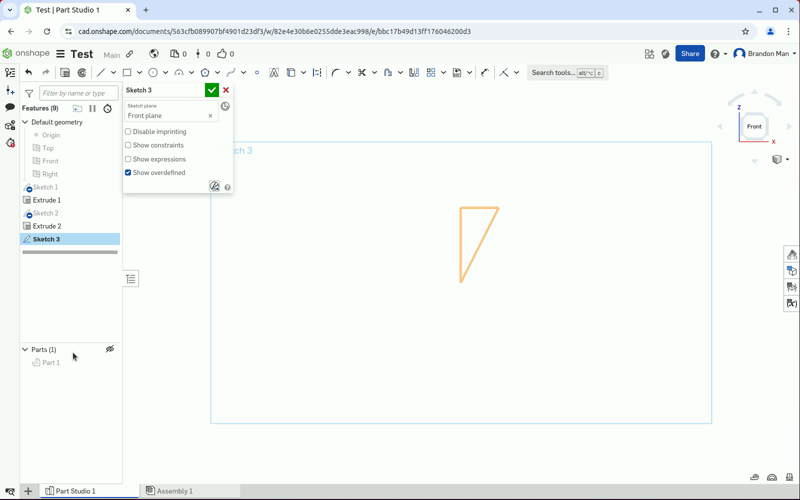
key(l)
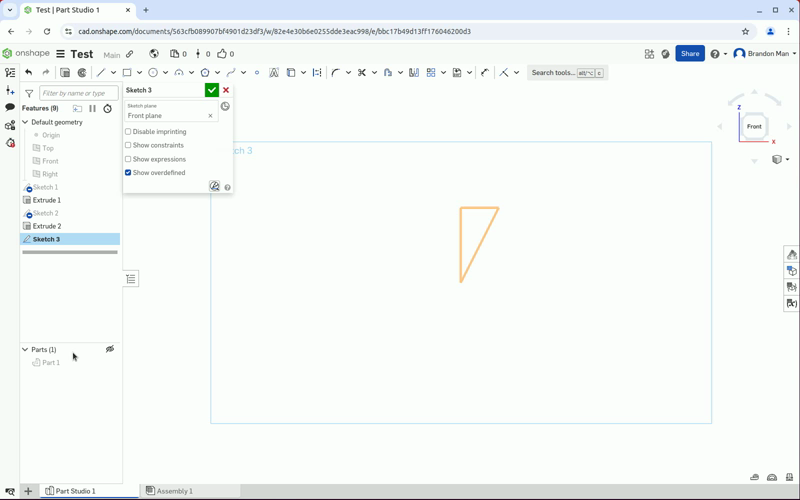
key_down(shift)
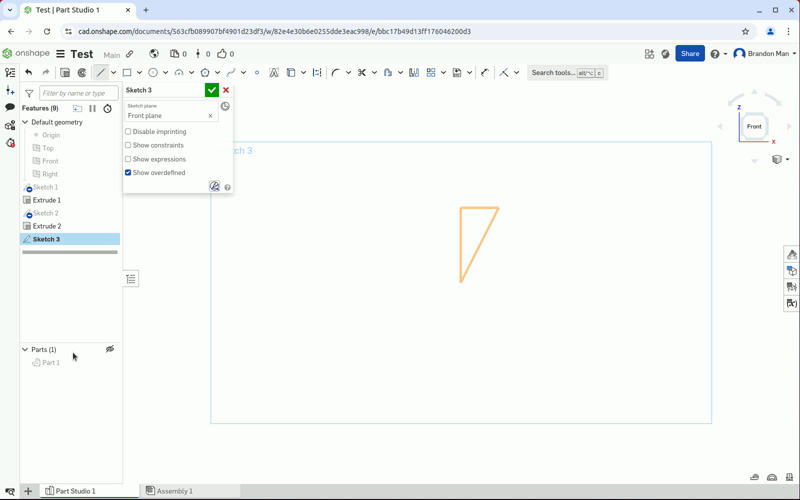
mouse_move(535, 207)
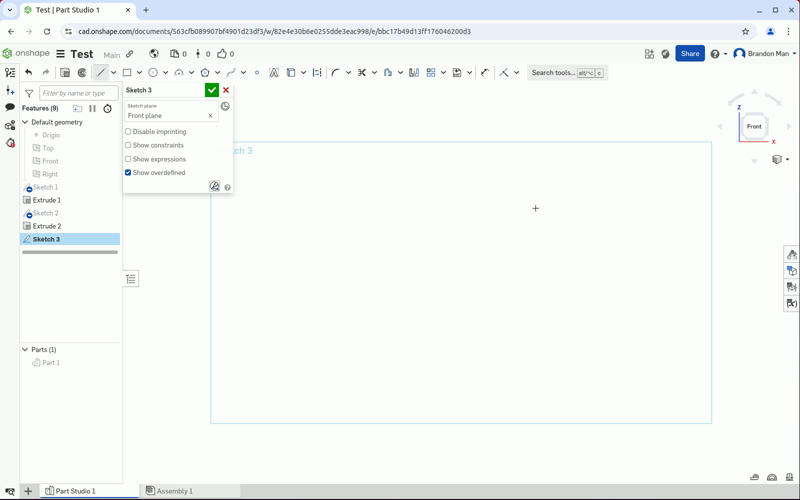
click(535, 207)
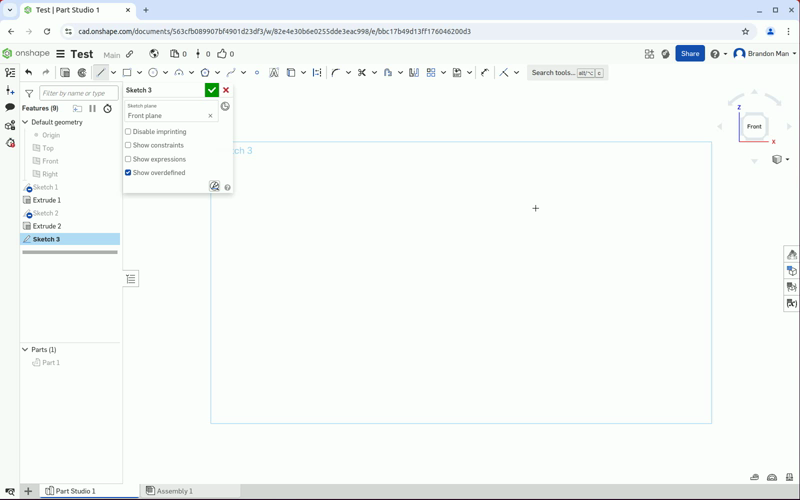
key_up(shift)
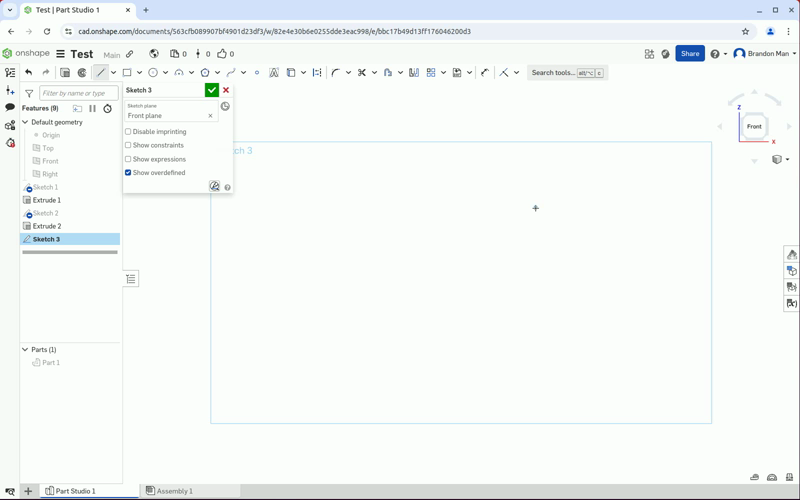
key_down(shift)
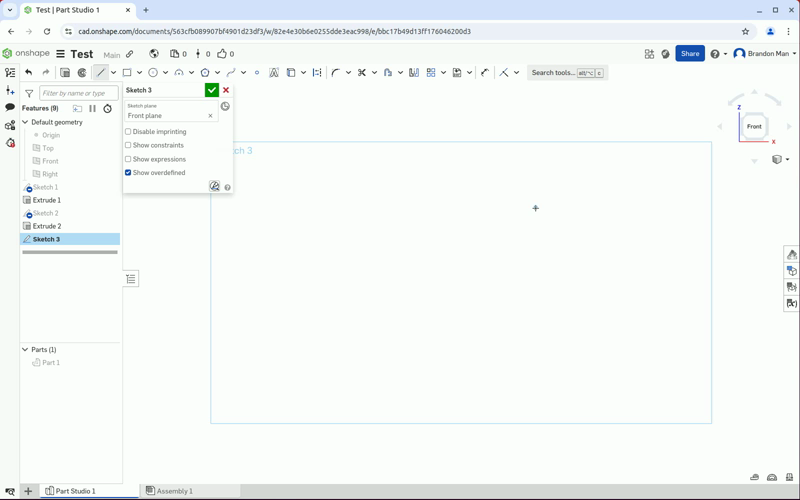
mouse_move(573, 283)
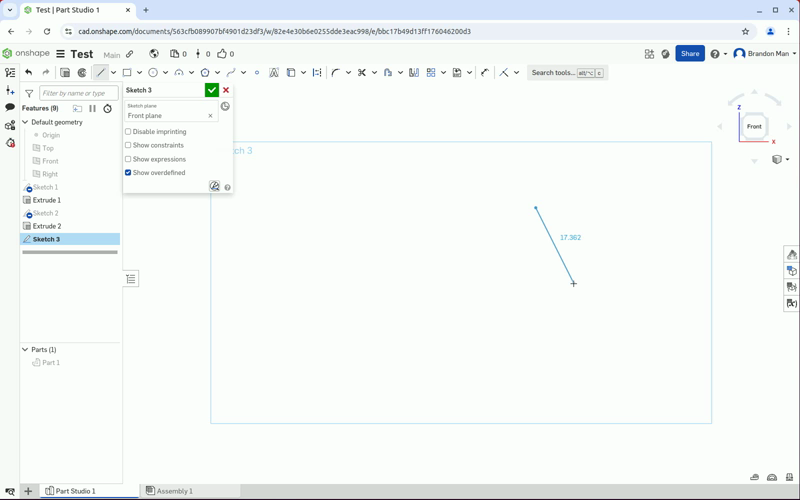
click(573, 283)
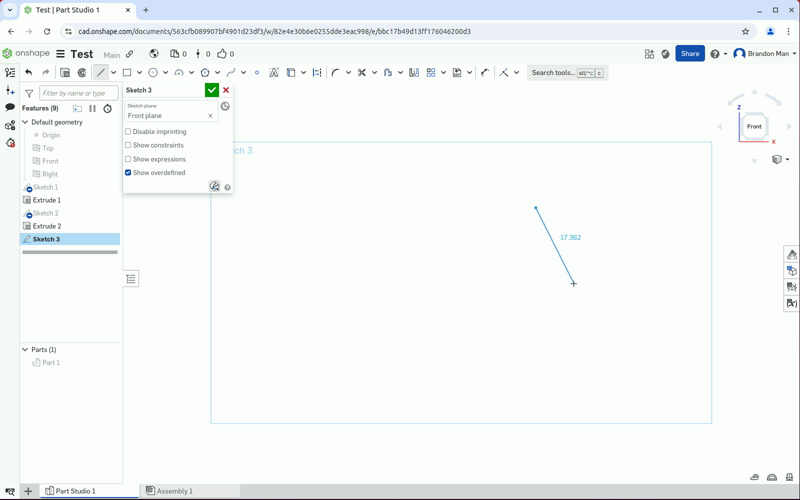
key_up(shift)
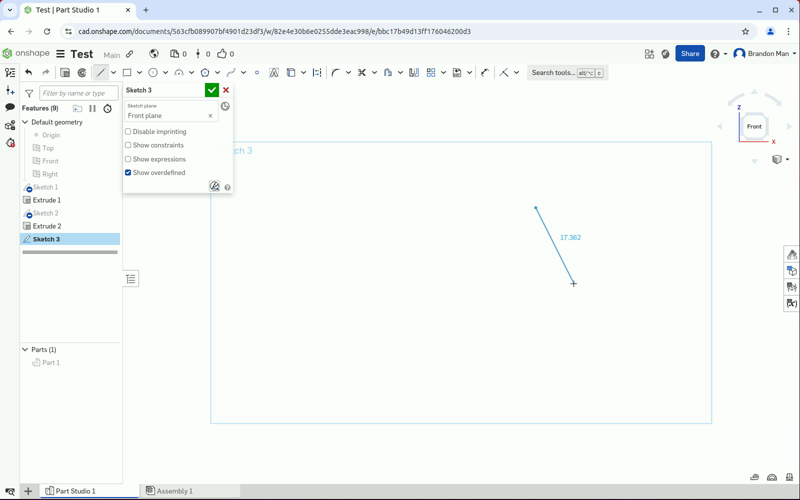
key_down(shift)
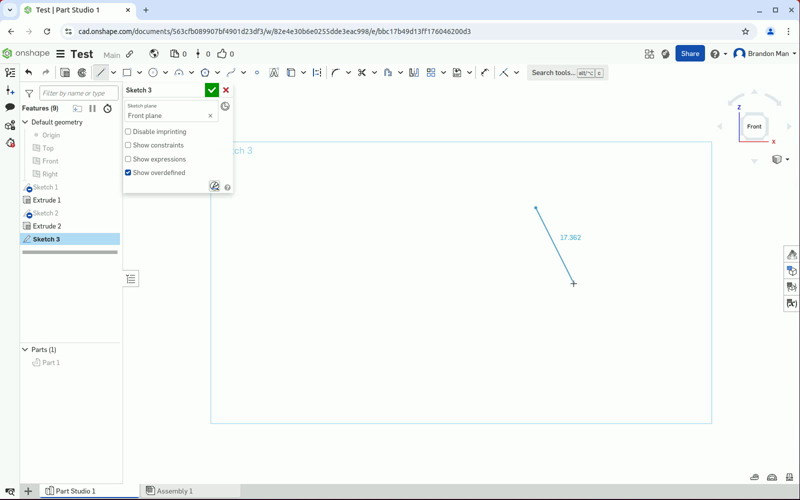
mouse_move(573, 207)
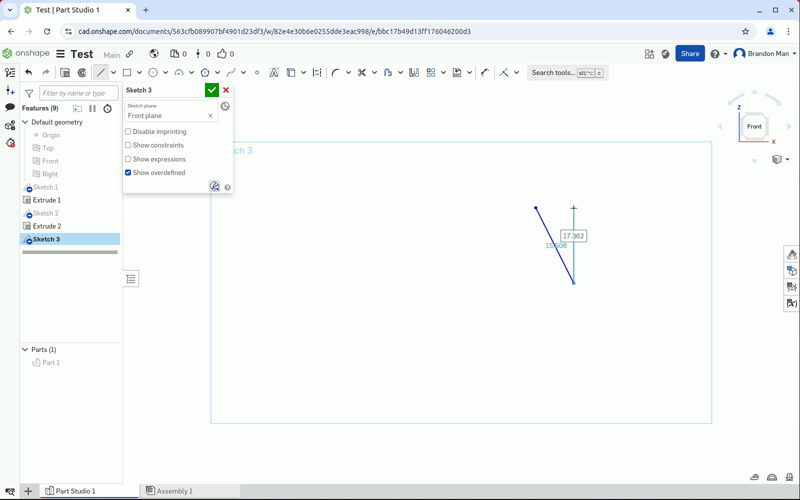
click(573, 207)
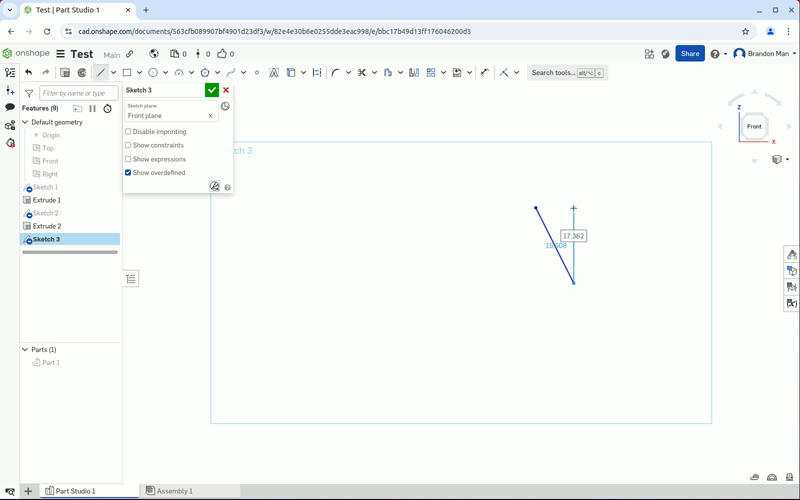
key_up(shift)
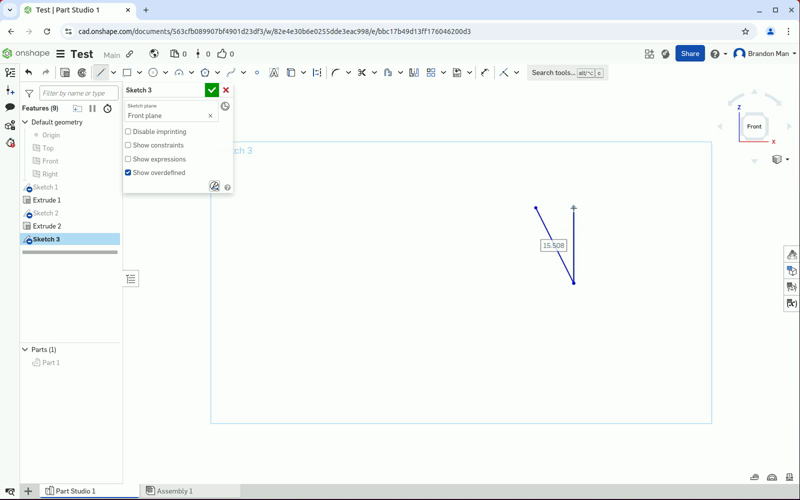
mouse_move(589, 207)
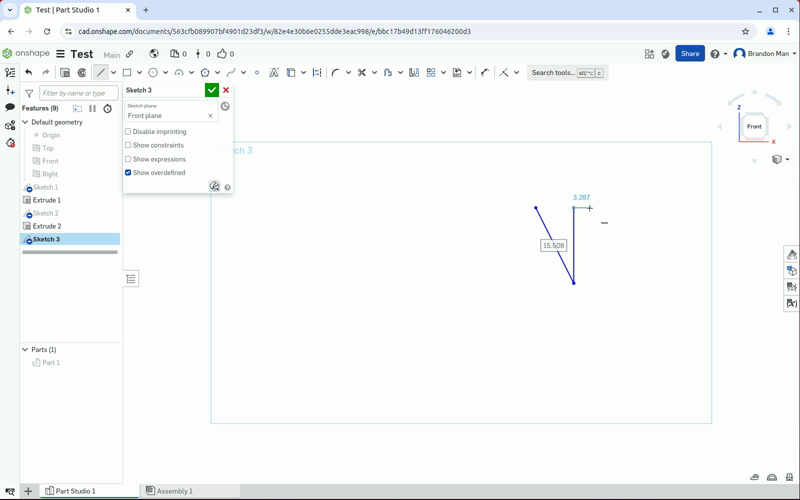
key_down(shift)
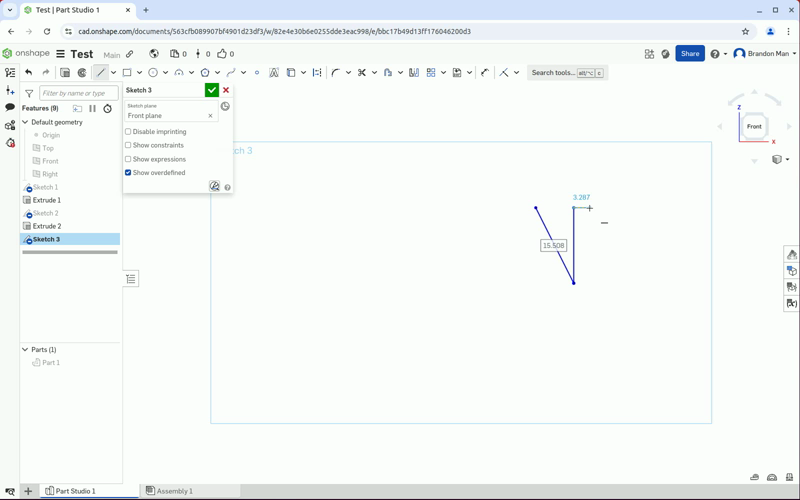
mouse_move(535, 207)
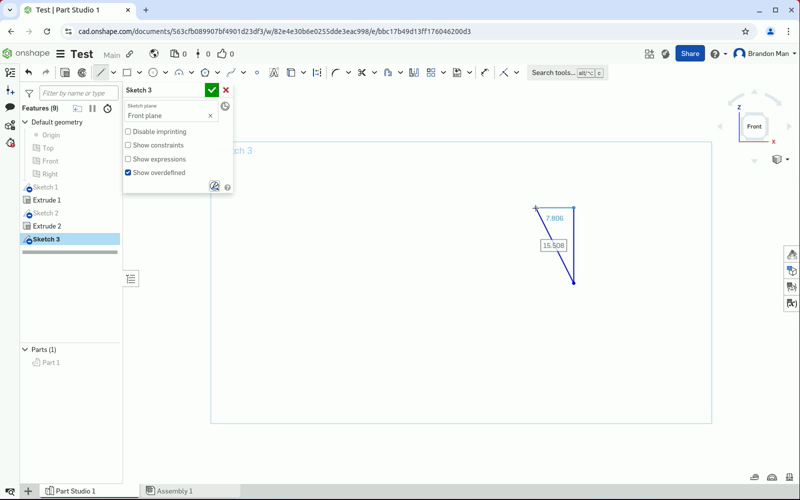
key_up(shift)
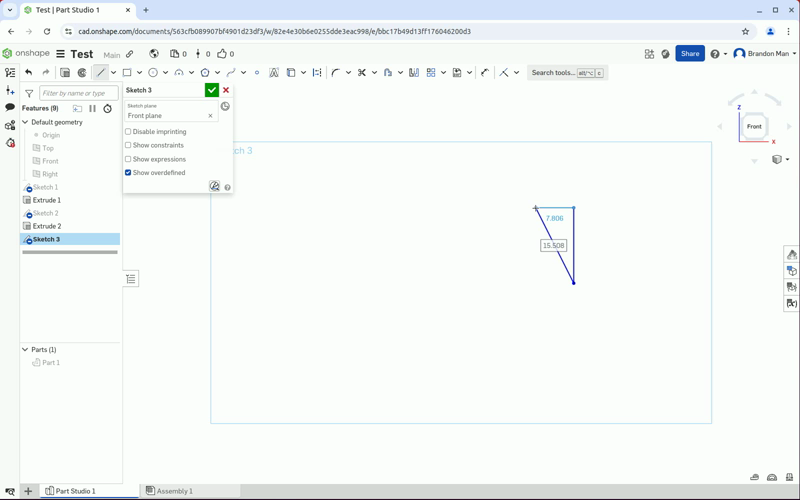
click(535, 207)
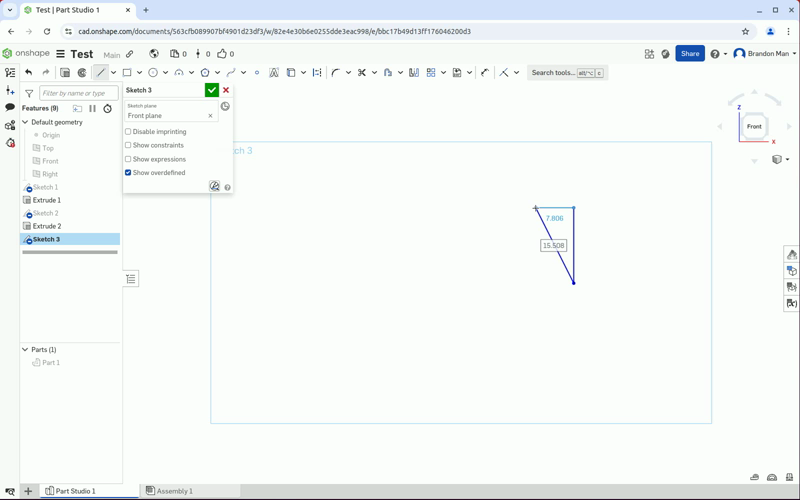
key(esc)
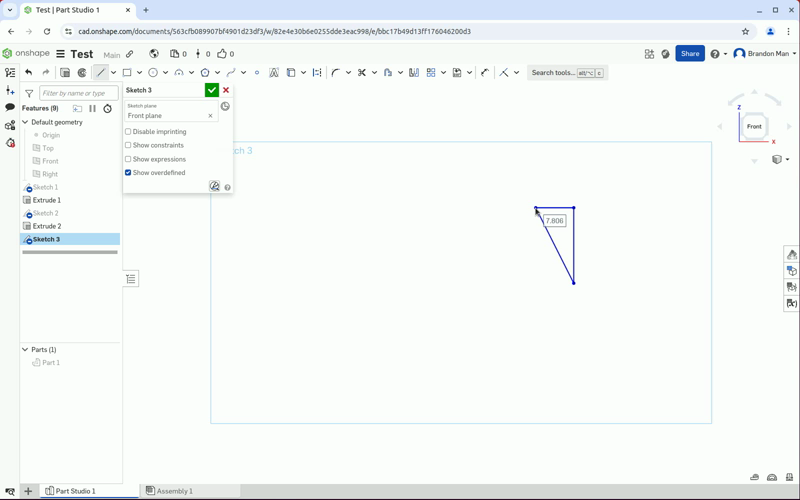
mouse_move(561, 236)
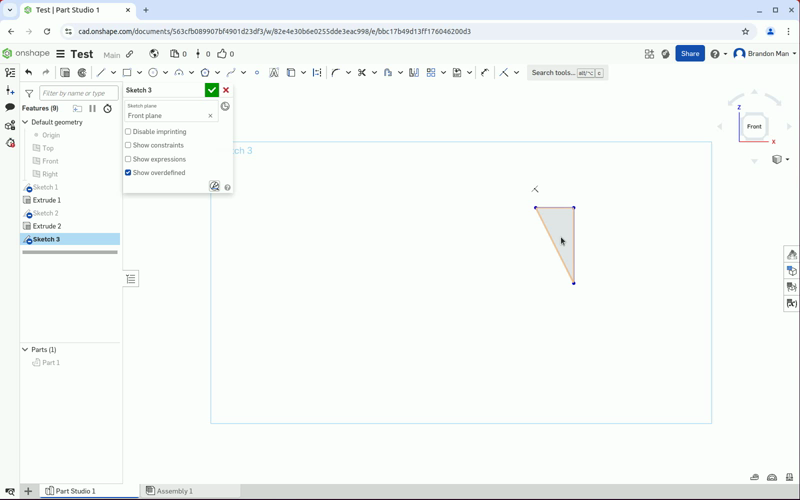
scroll(6)
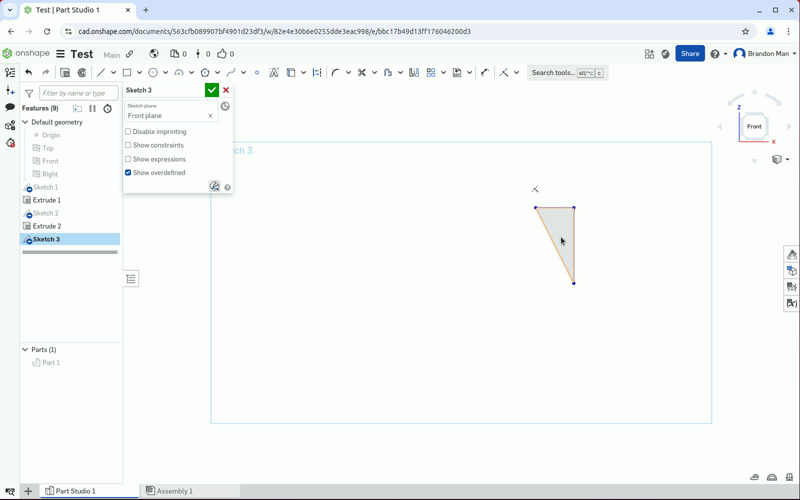
scroll(6)
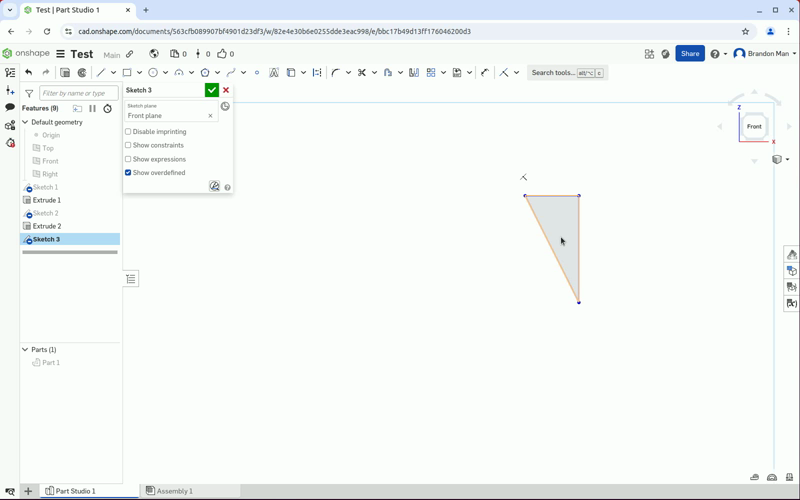
scroll(6)
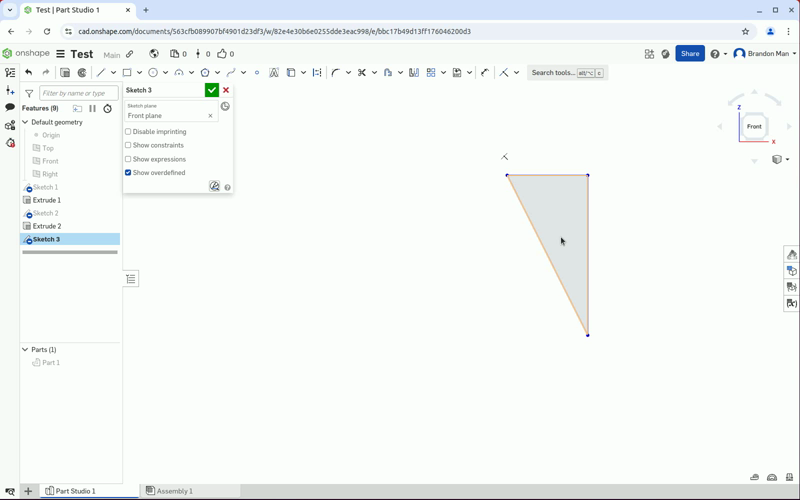
scroll(6)
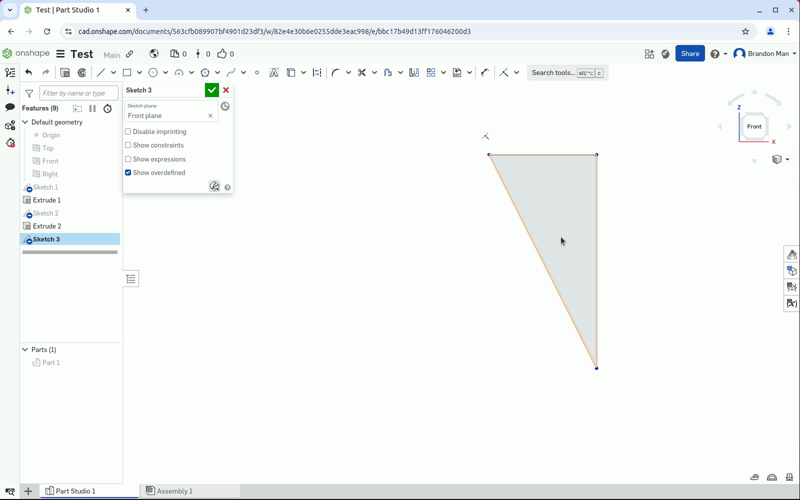
scroll(6)
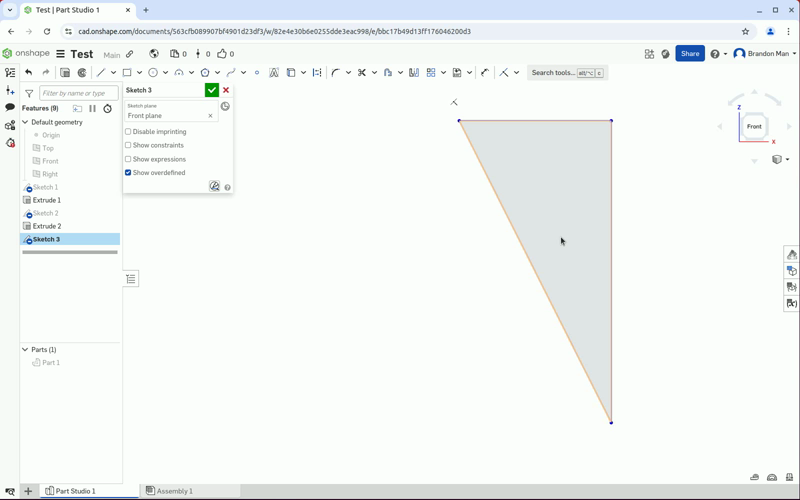
scroll(6)
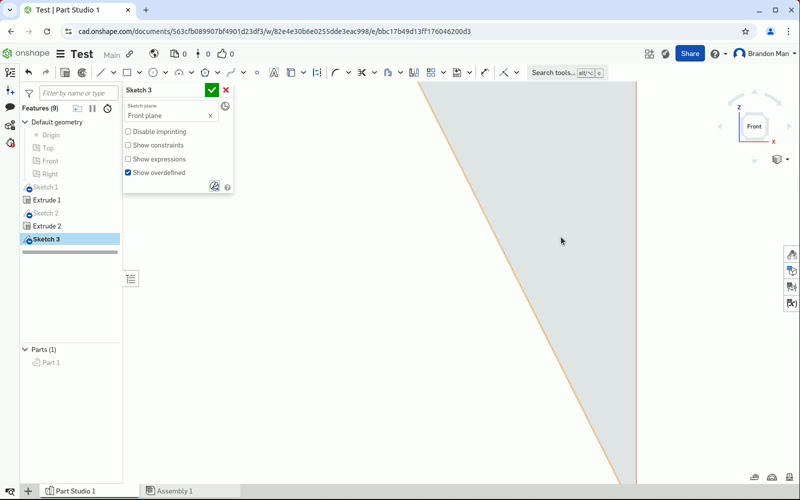
scroll(6)
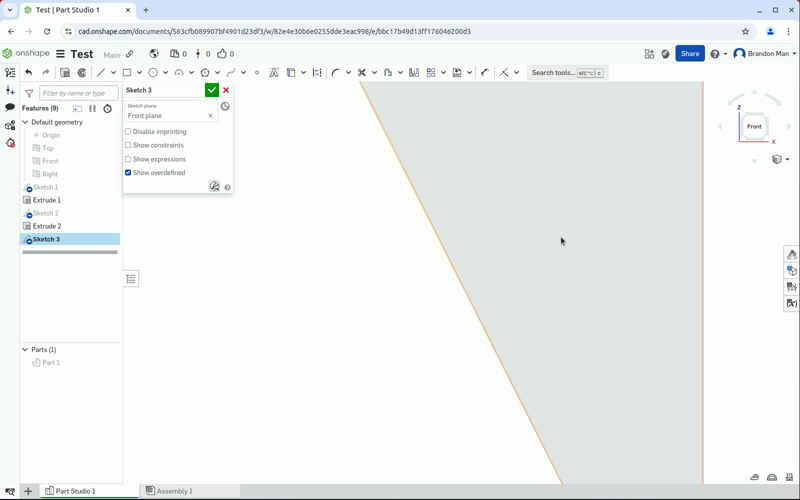
click(561, 236)
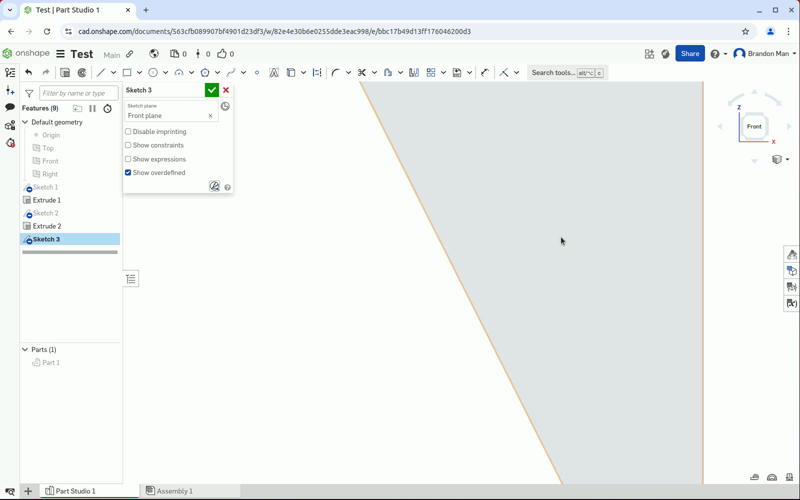
scroll(-6)
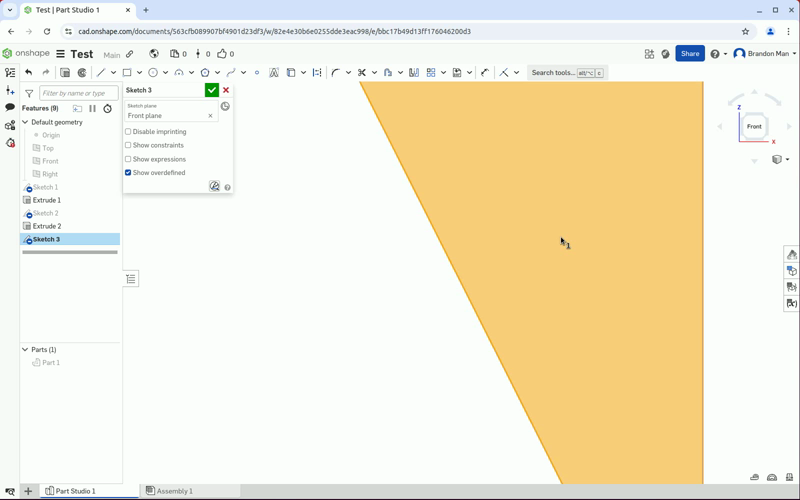
scroll(-6)
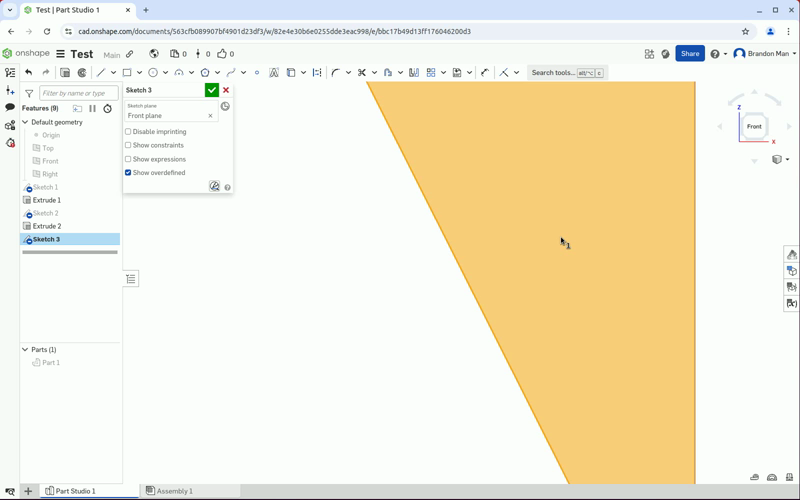
scroll(-6)
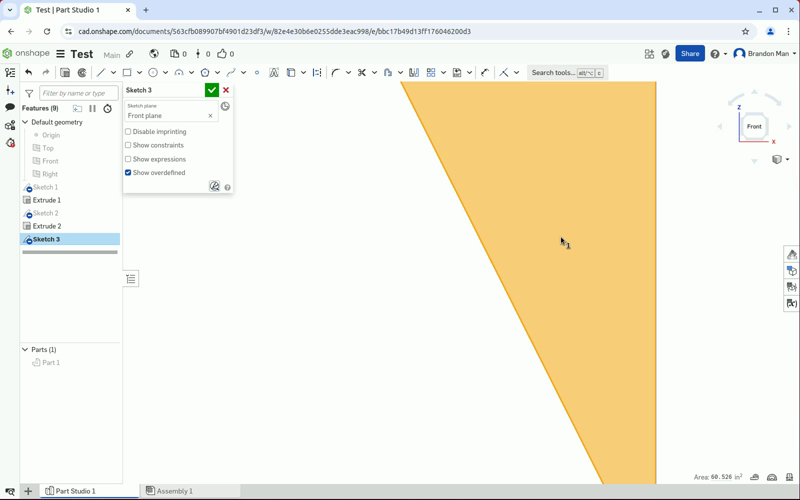
scroll(-6)
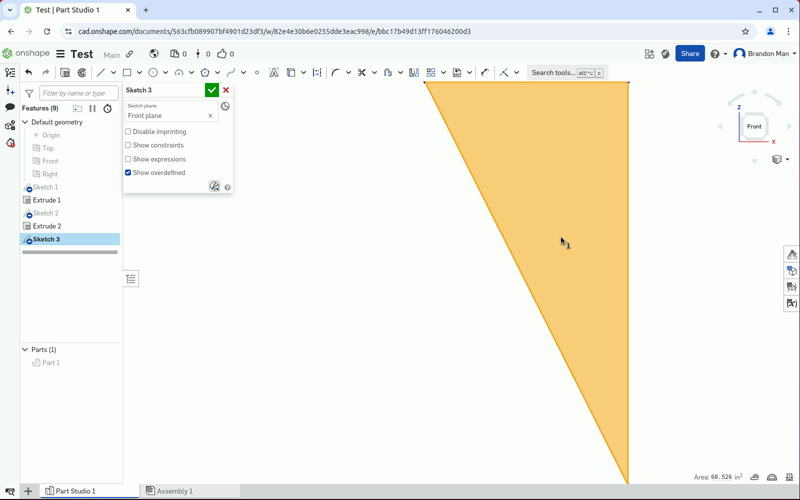
scroll(-6)
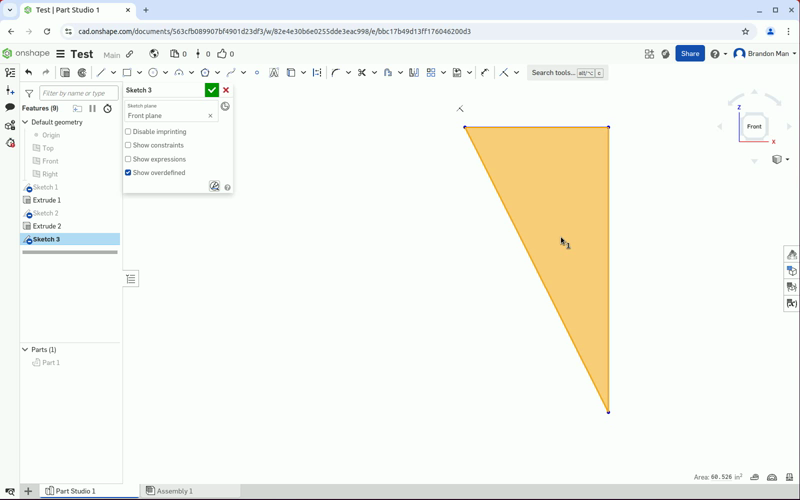
scroll(-6)
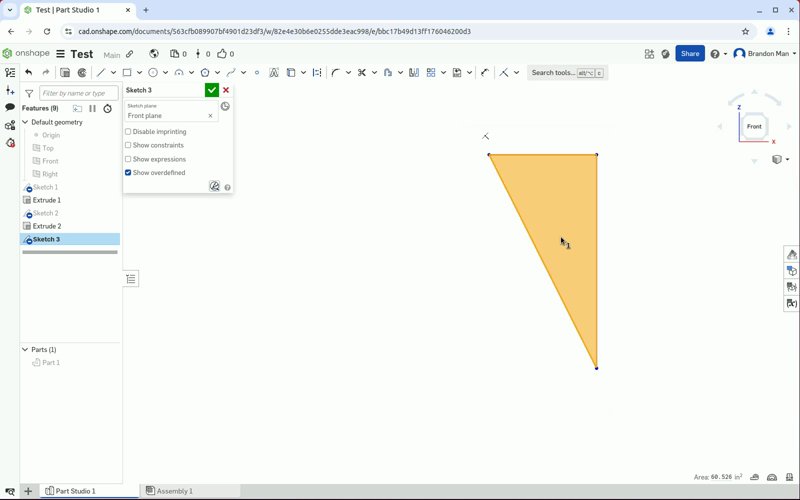
scroll(-6)
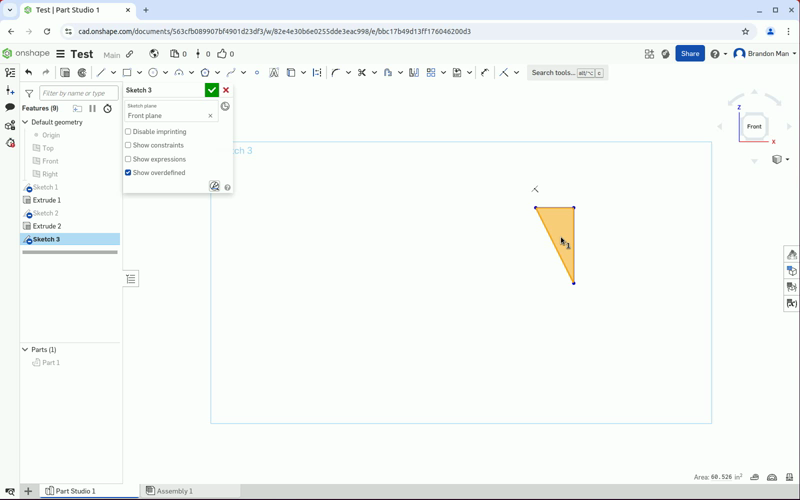
mouse_move(73, 352)
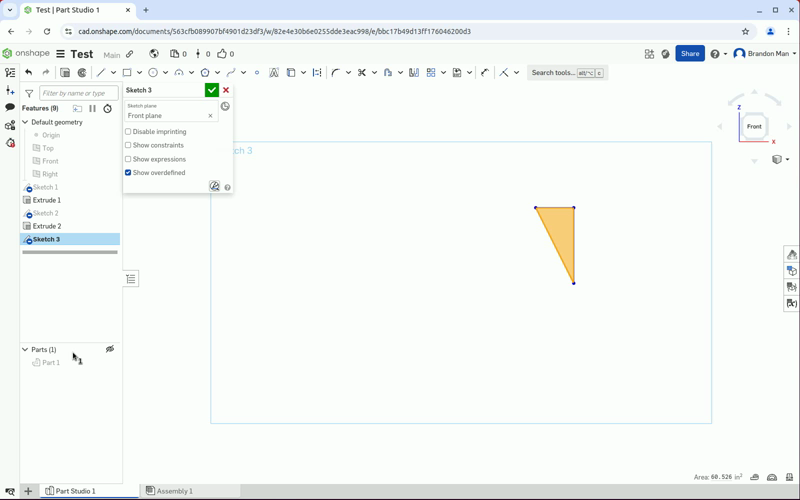
key(shift+y)
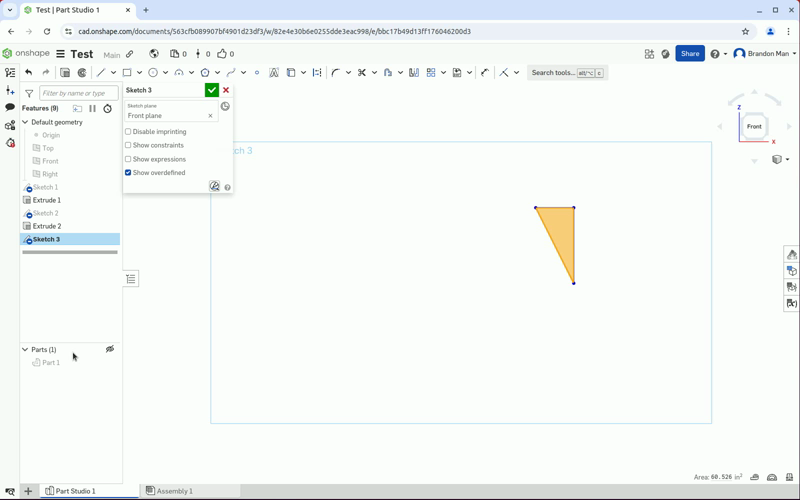
key(shift+e)
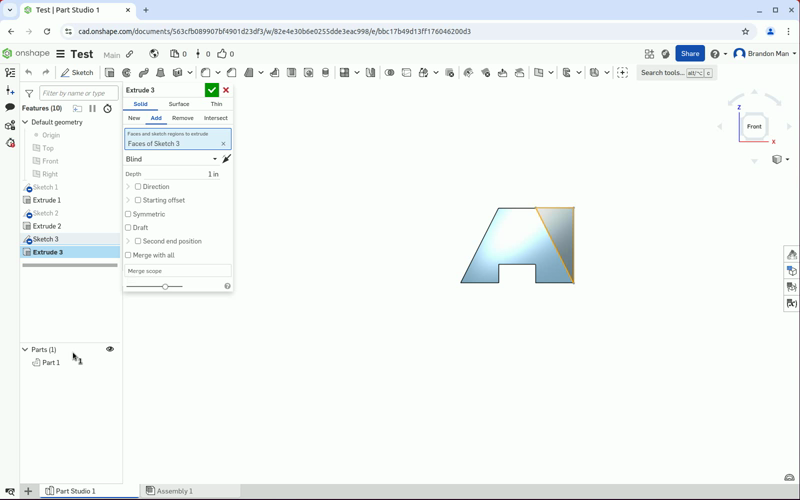
mouse_move(143, 106)
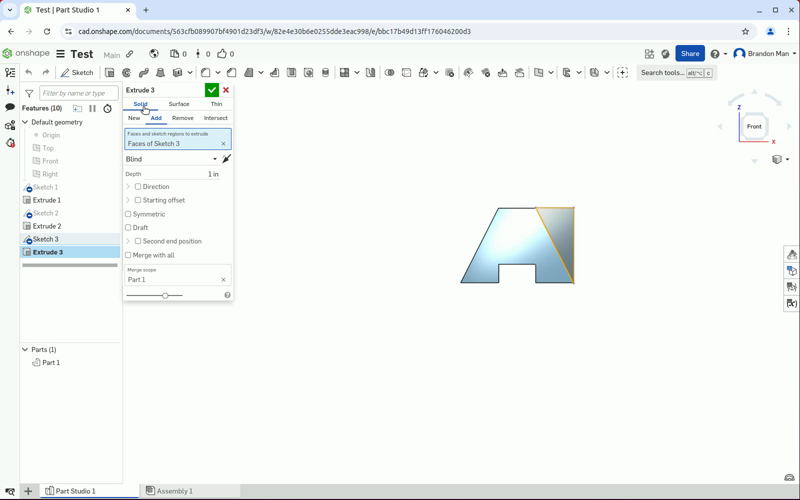
click(143, 106)
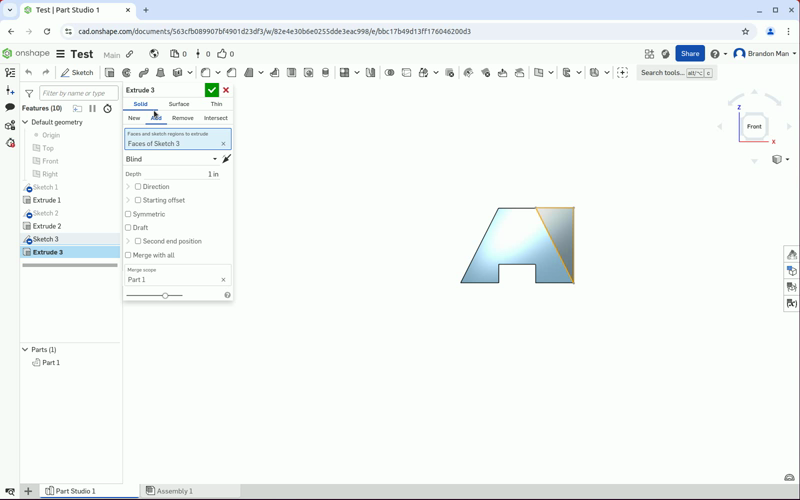
mouse_move(186, 120)
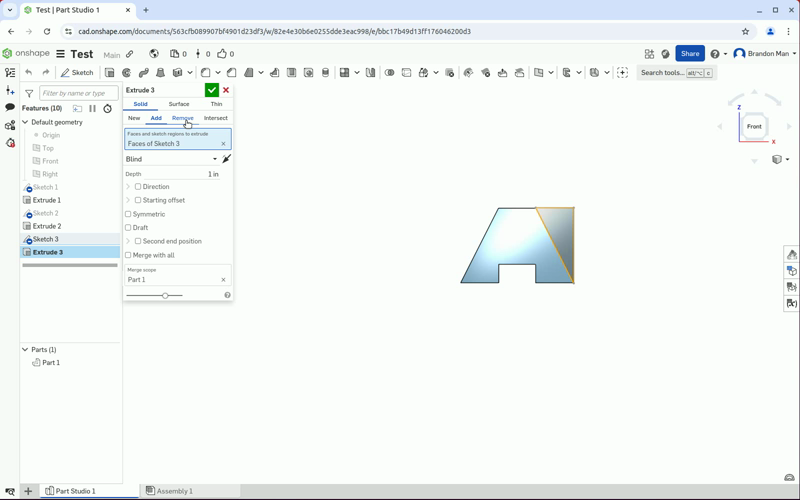
click(186, 120)
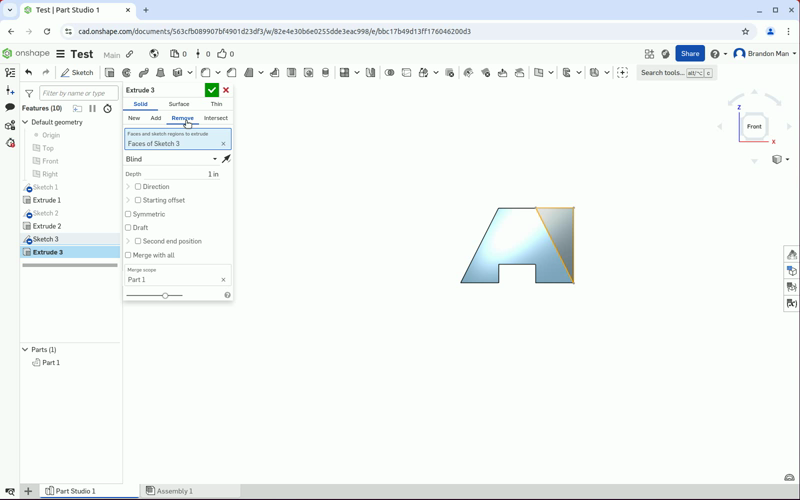
key(tab, 4)
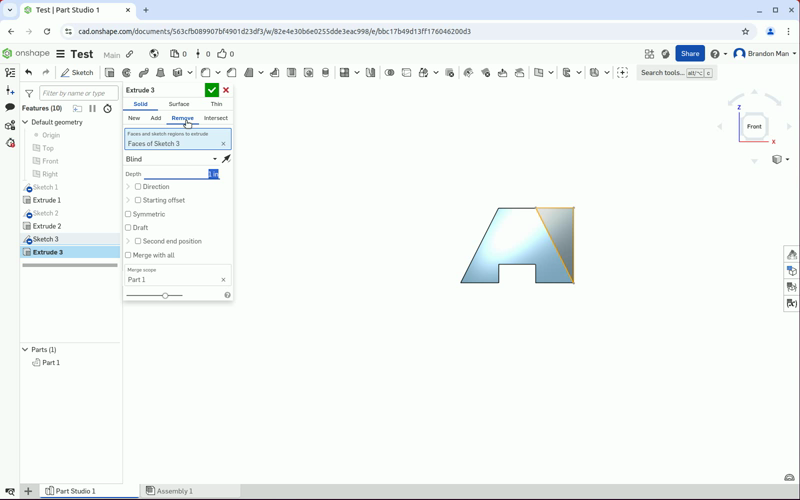
text(15.405)
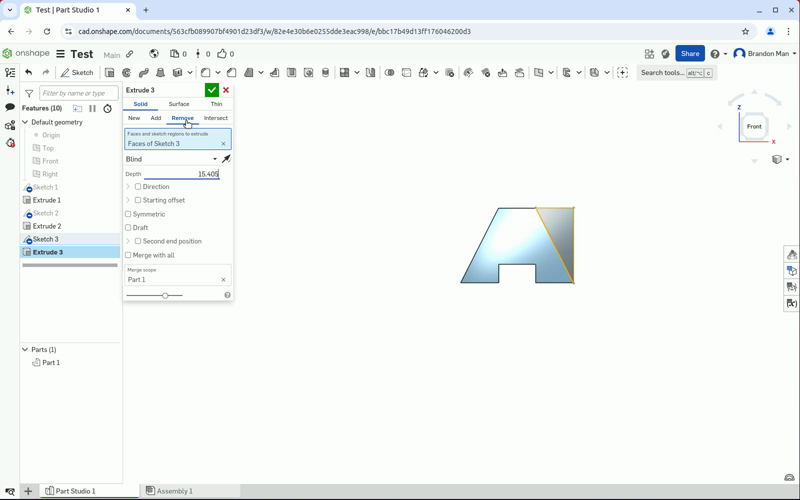
key(tab, 6)
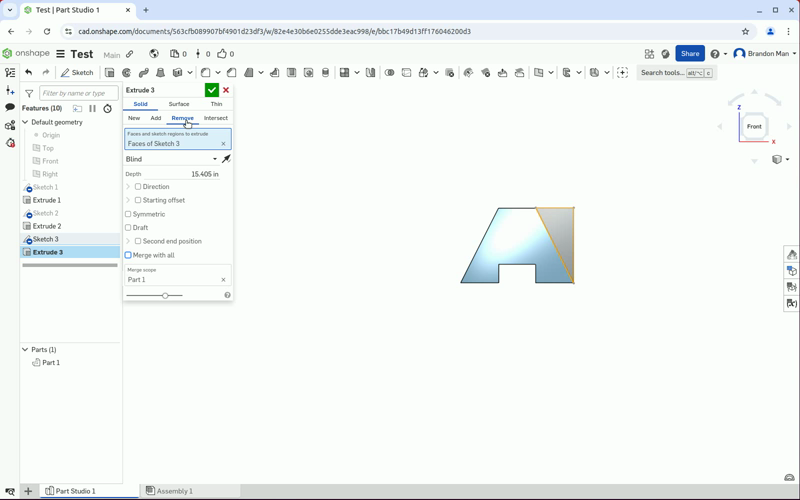
key(space)
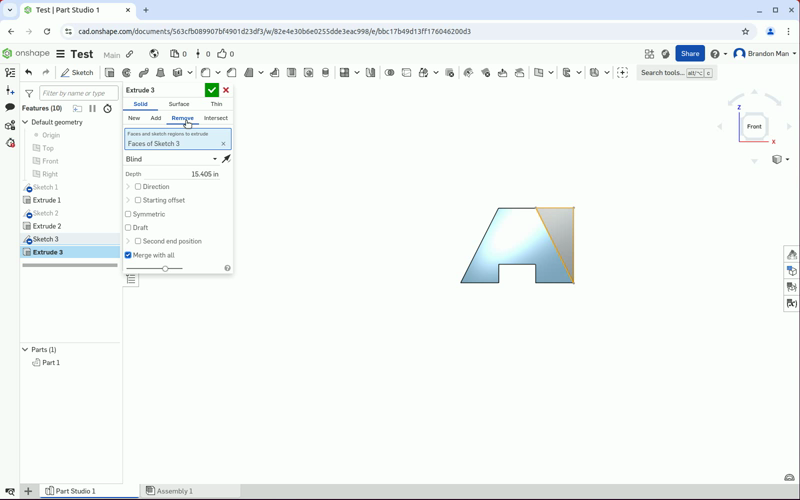
key(enter)
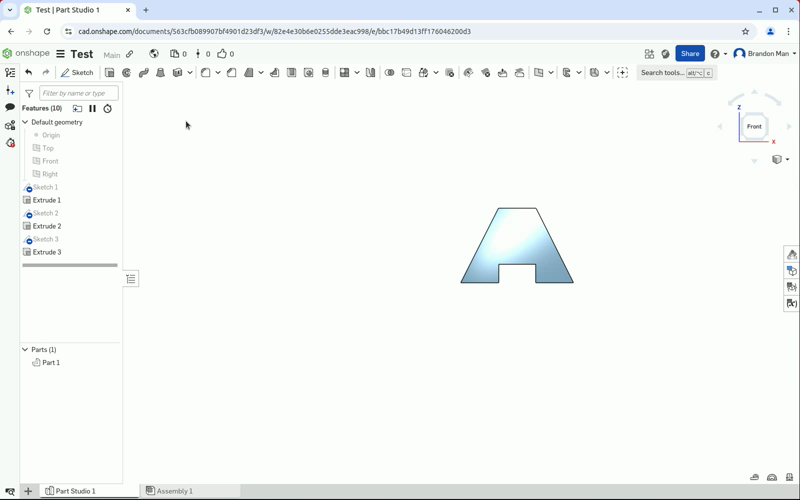
key(shift+h)
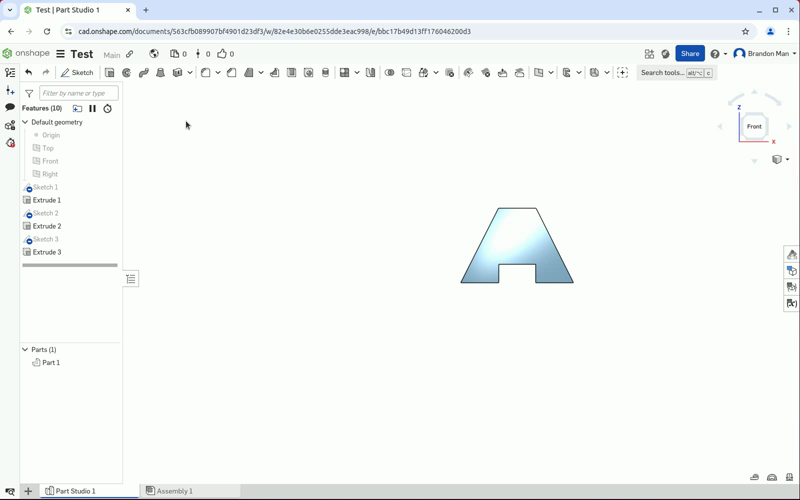
key(shift+h)
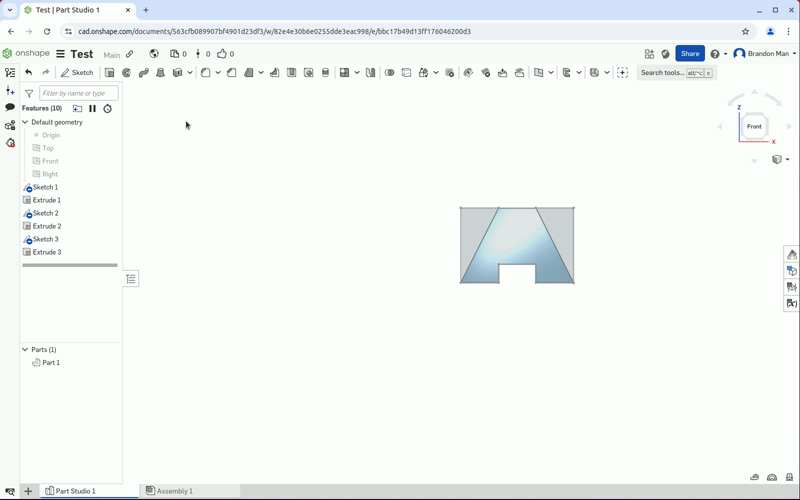
key(shift+7)
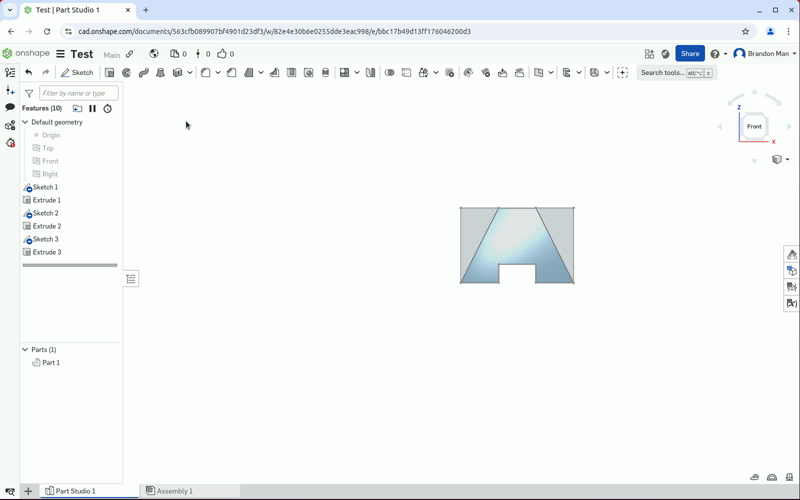
key(left, 2)
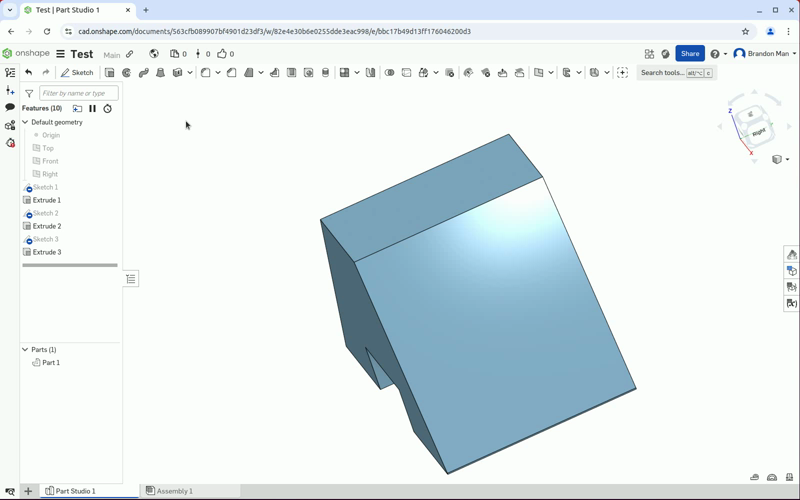
key(down, 2)
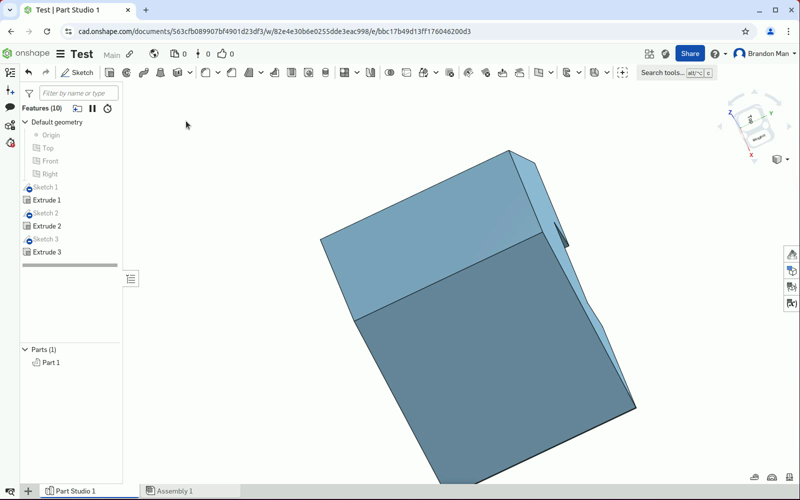
key(up, 2)
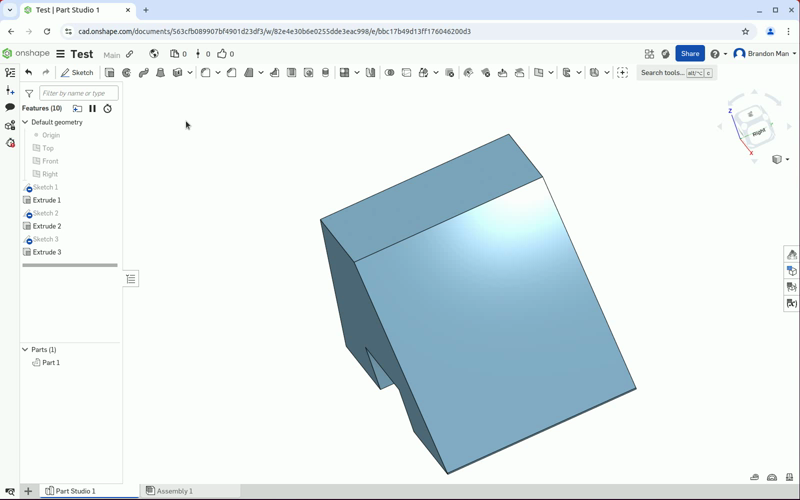
key(right, 2)
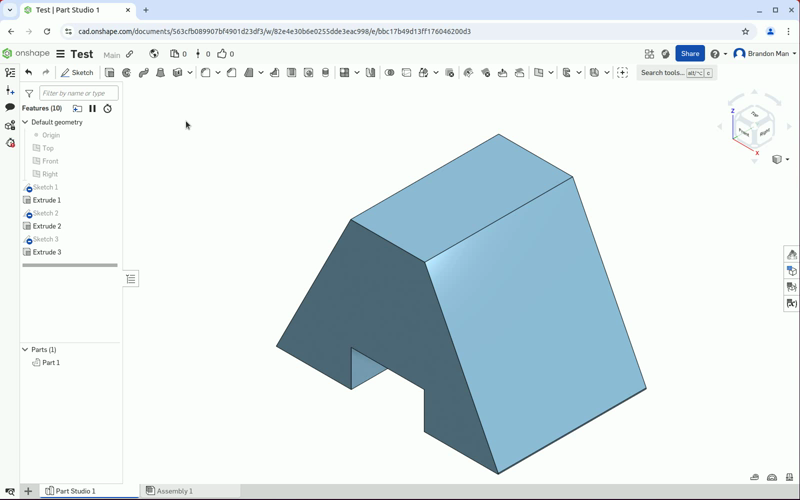
mouse_move(73, 189)
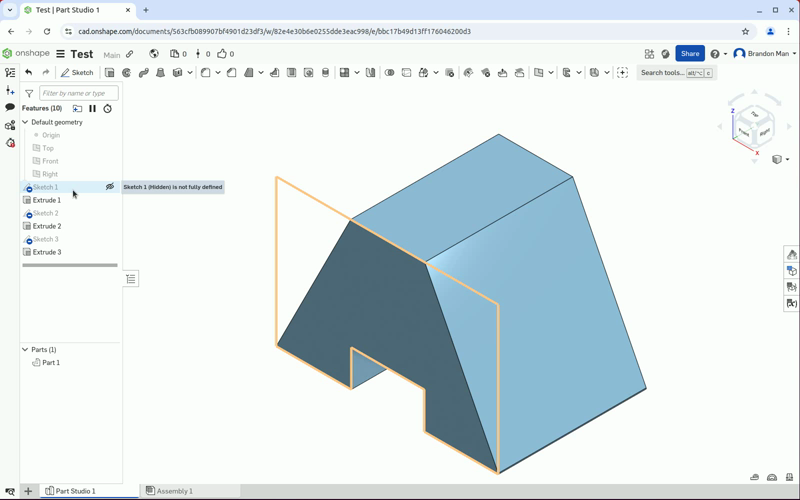
click(73, 189)